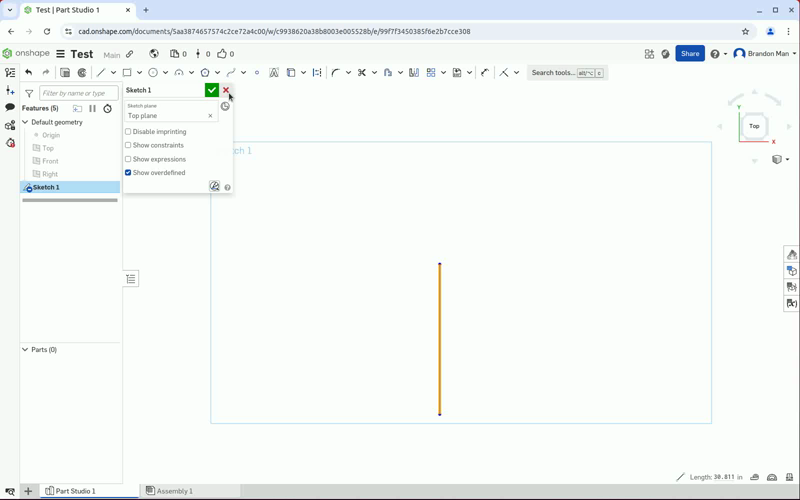
key(shift+h)
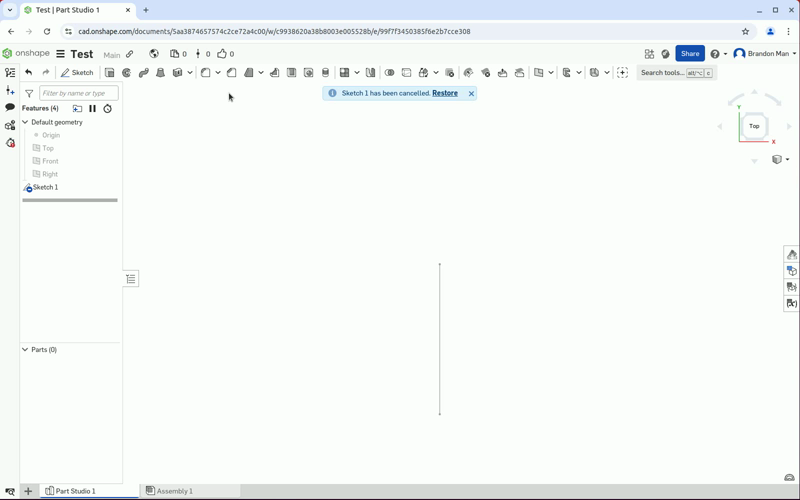
mouse_move(73, 352)
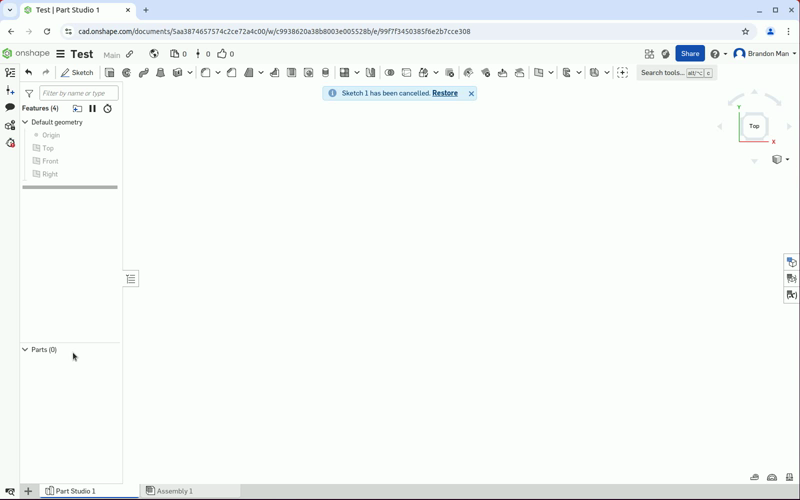
key(y)
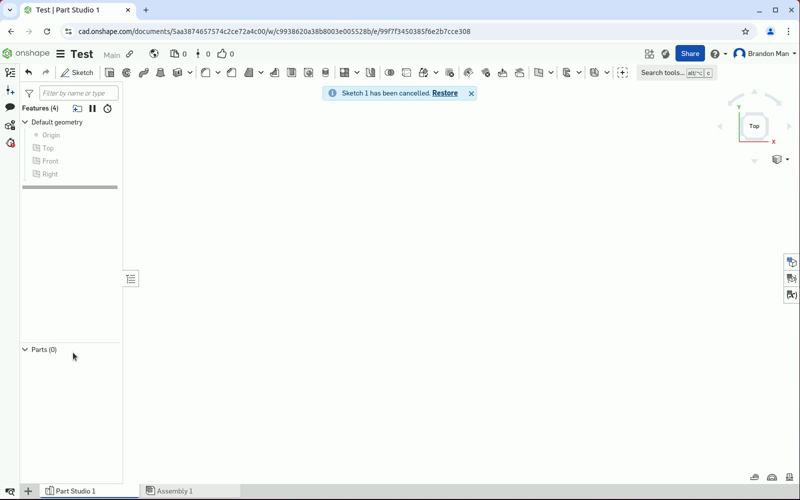
key(shift+p)
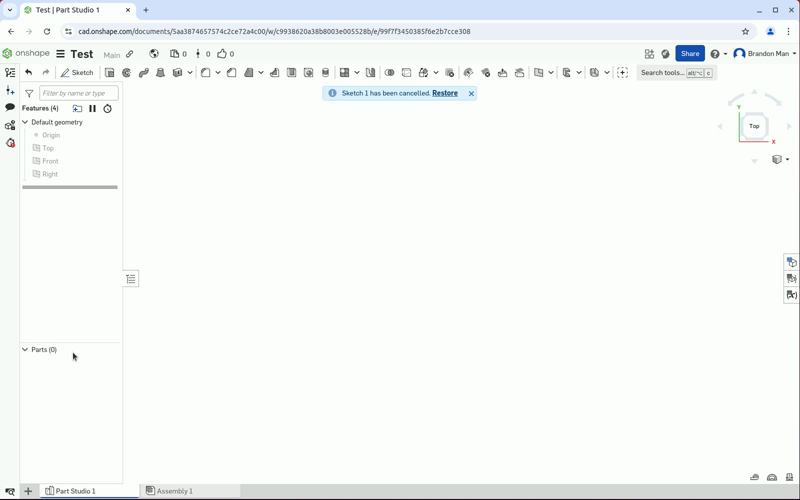
key(space)
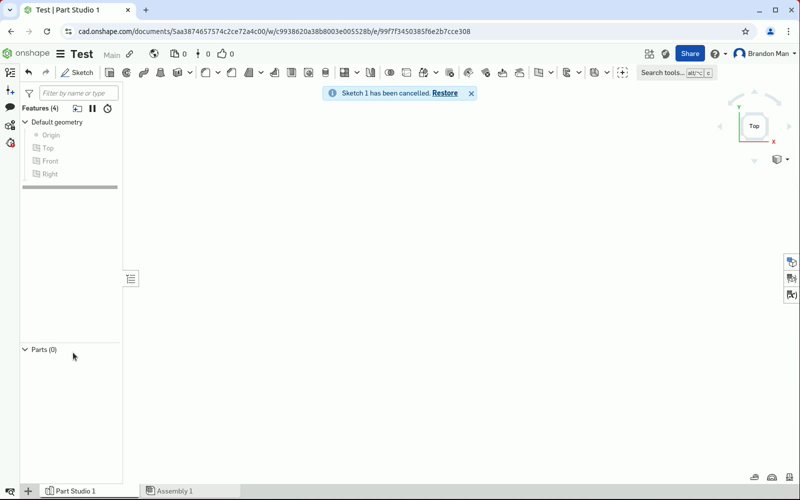
key_down(shift)
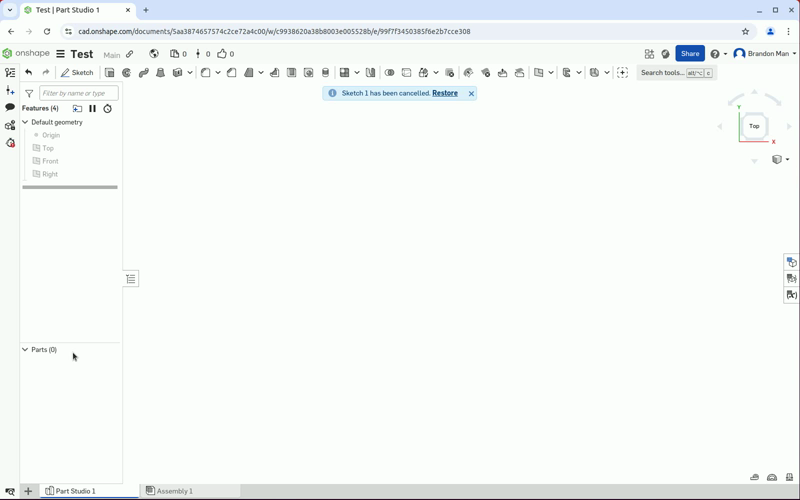
key(up)
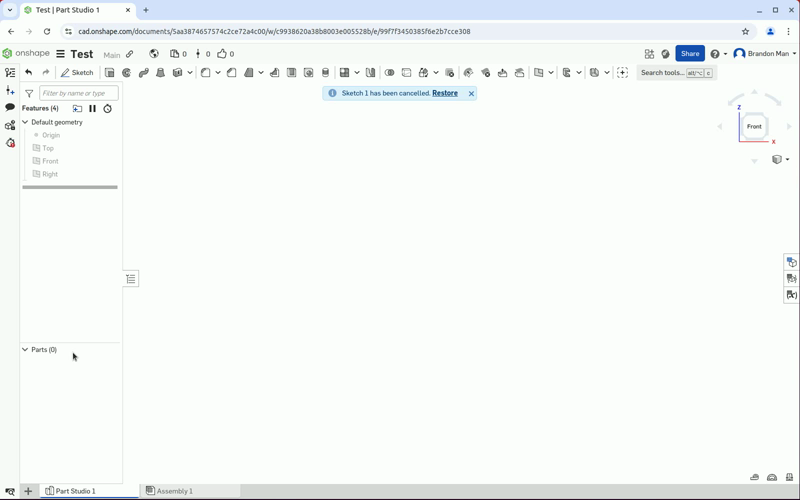
key_up(shift)
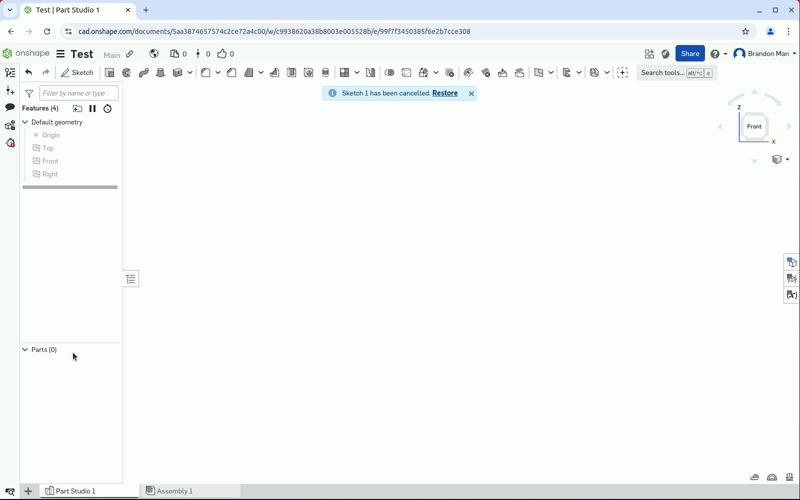
mouse_move(73, 352)
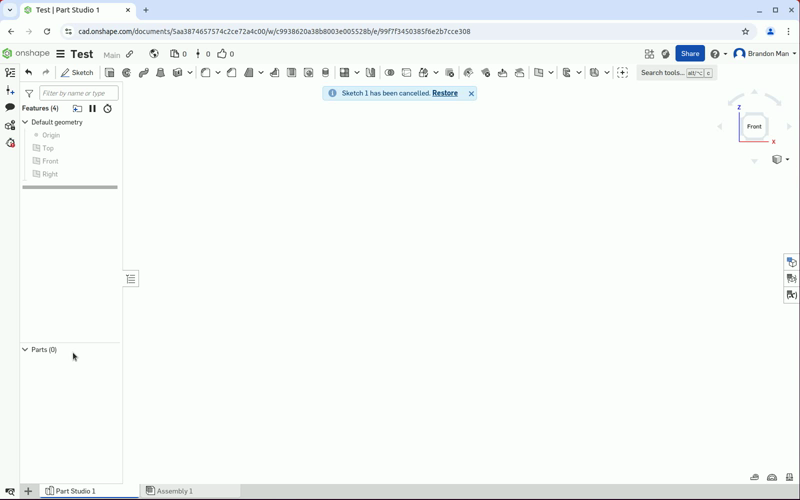
key(shift+y)
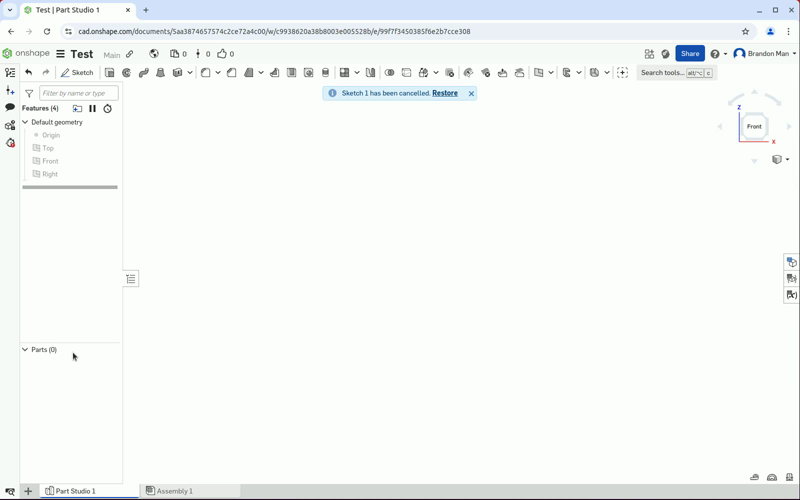
key(shift+s)
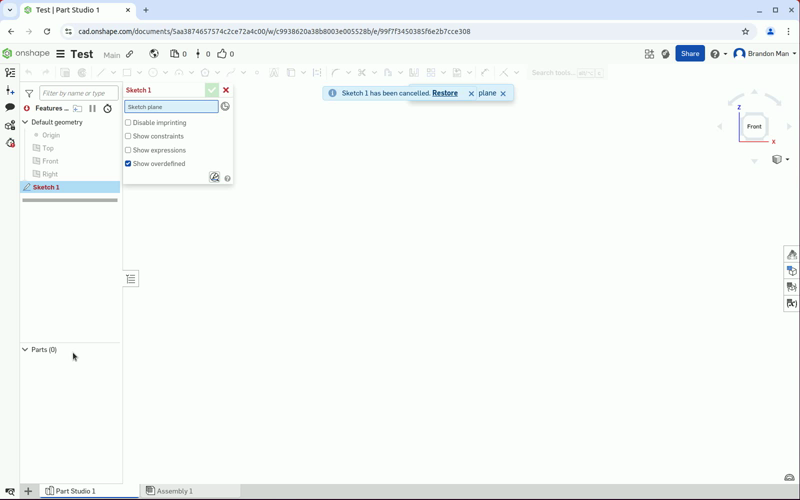
mouse_move(73, 163)
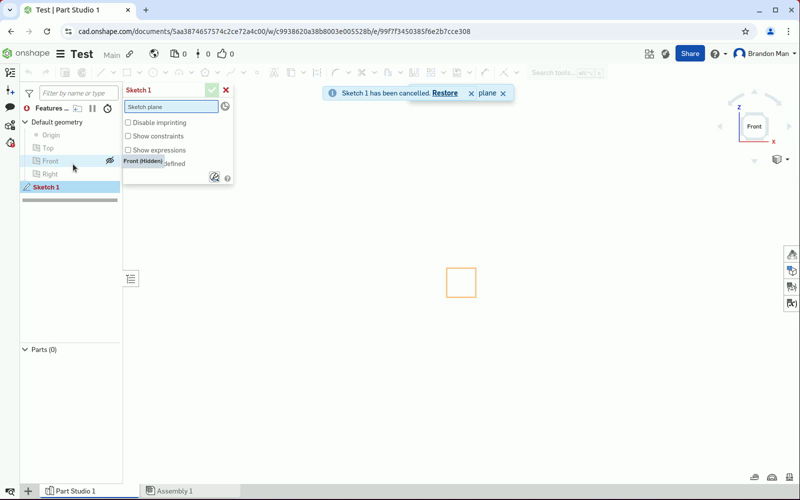
click(73, 163)
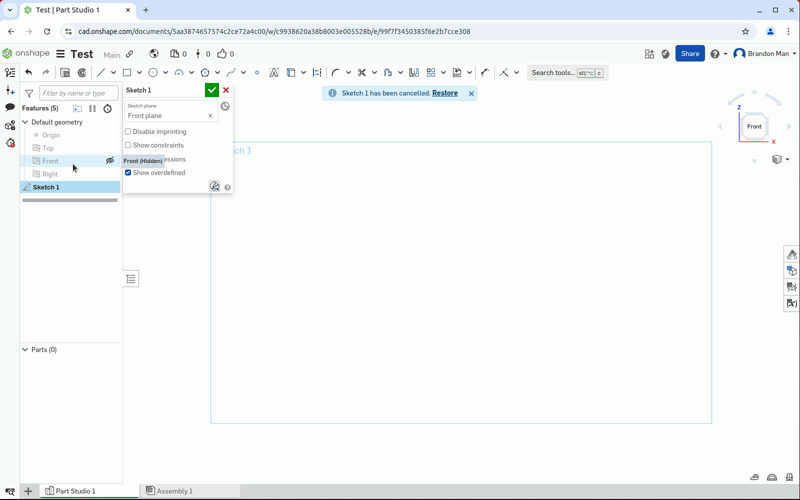
mouse_move(73, 352)
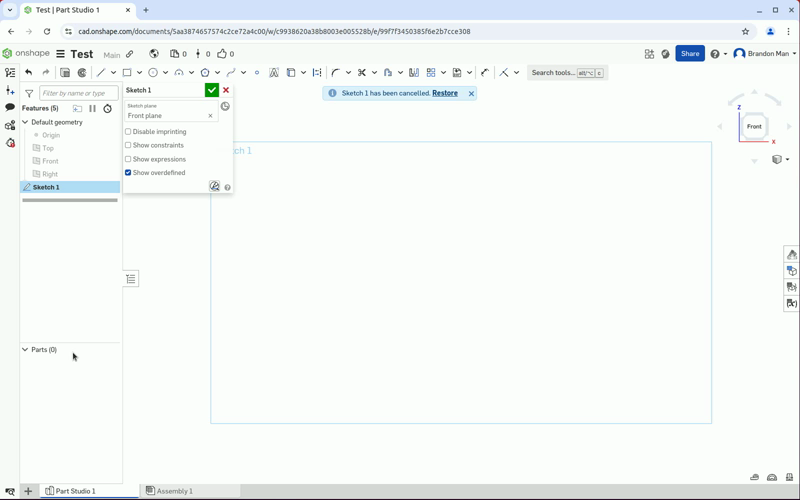
key(y)
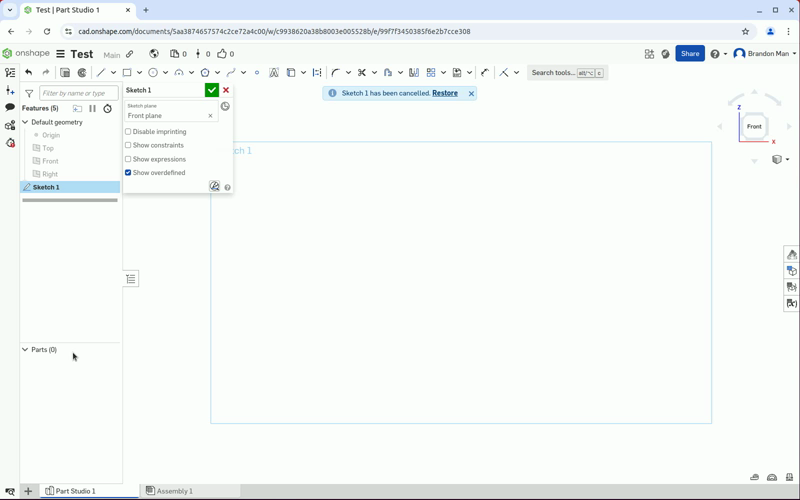
key(c)
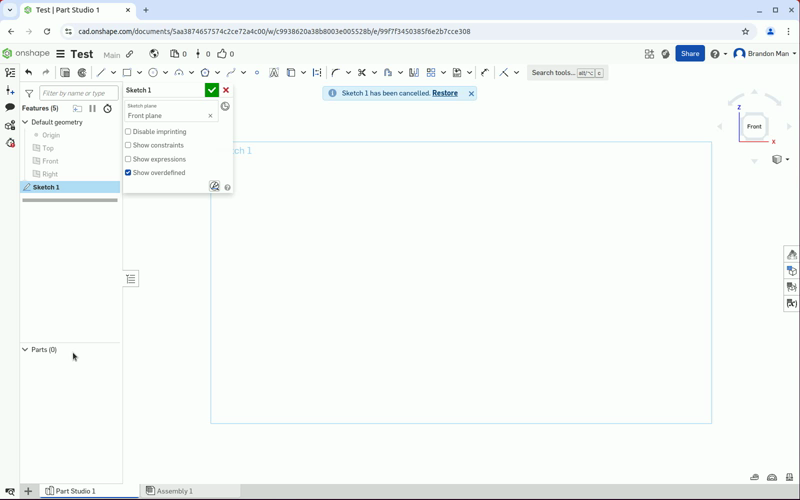
key_down(shift)
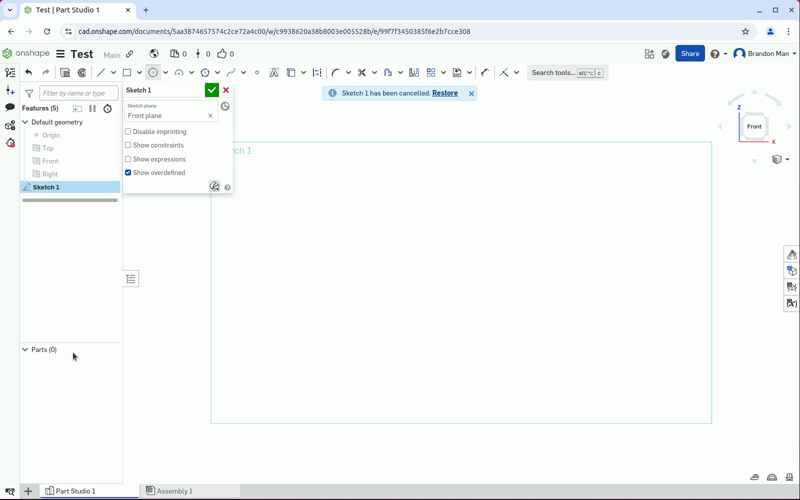
mouse_move(460, 282)
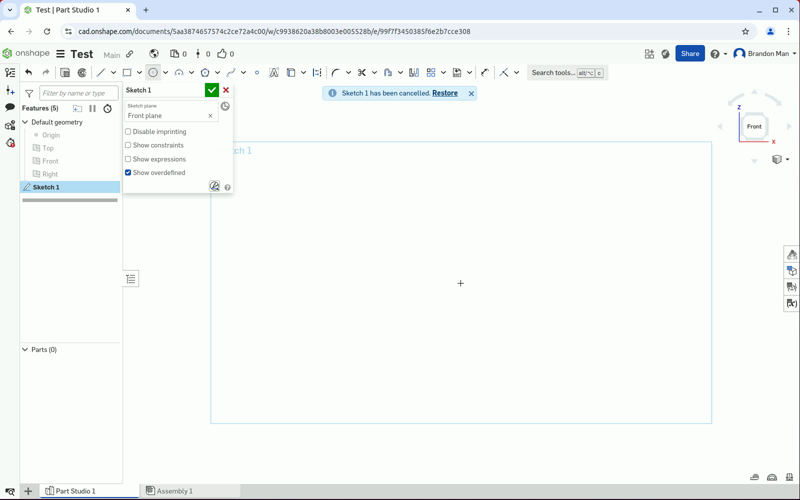
click(460, 282)
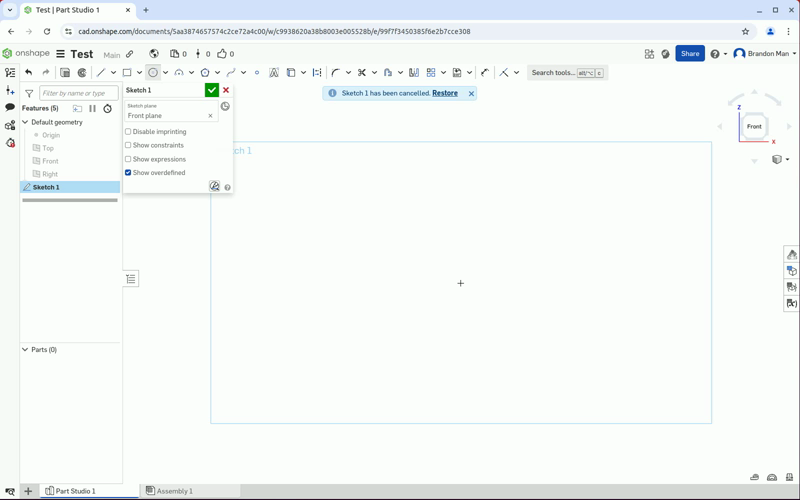
key_up(shift)
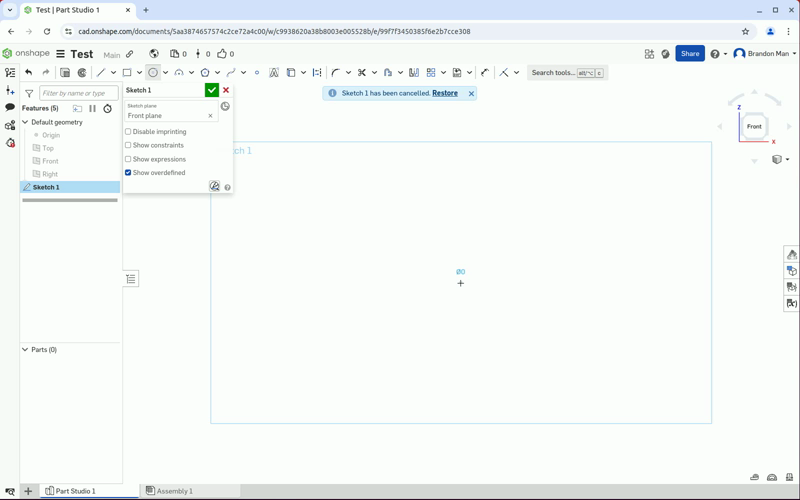
mouse_move(487, 282)
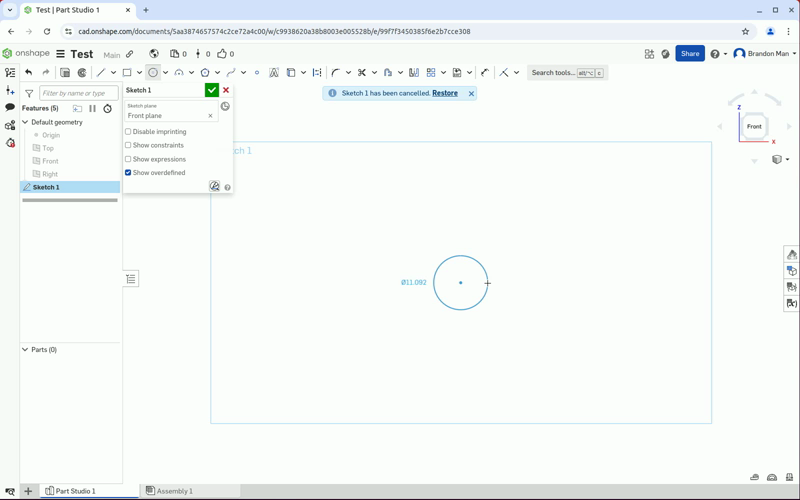
click(487, 282)
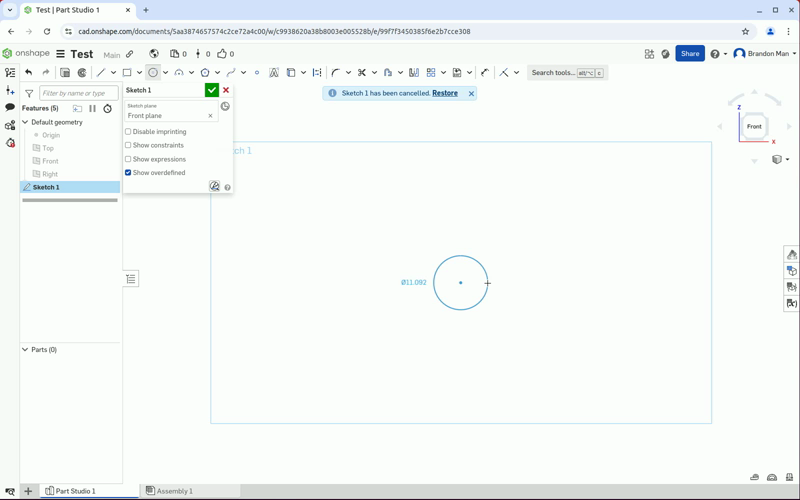
key(esc)
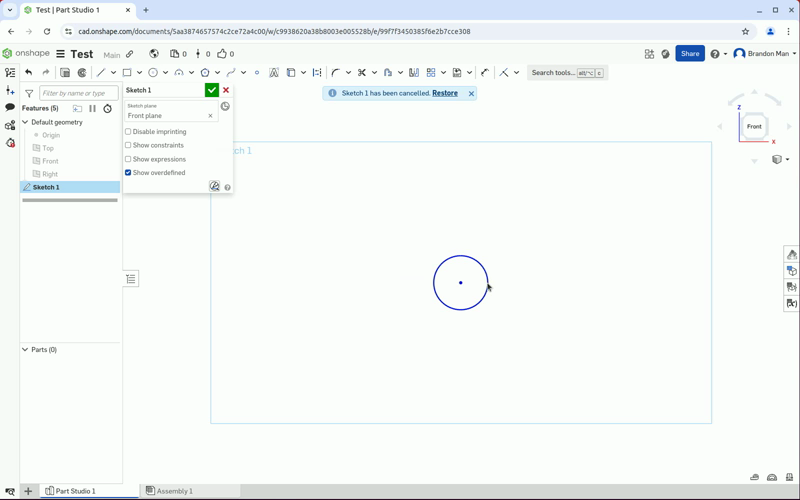
key(c)
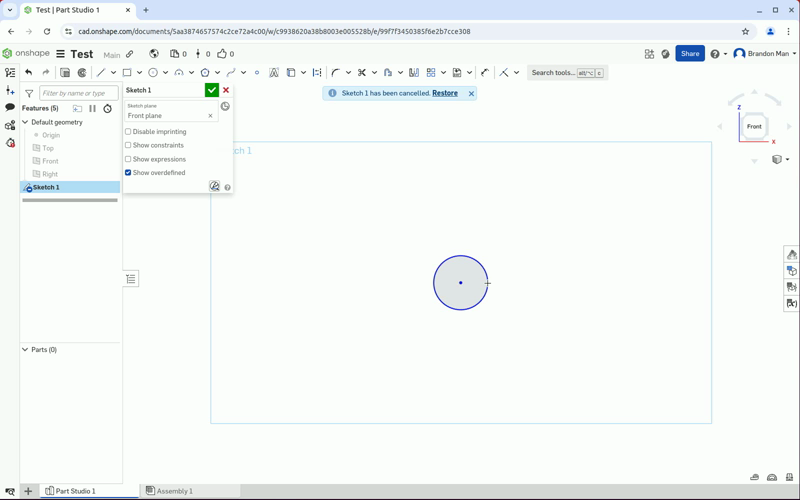
key_down(shift)
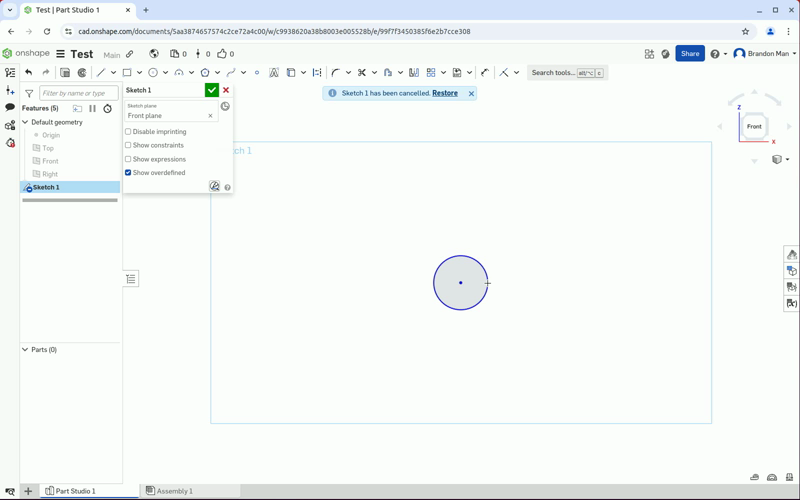
mouse_move(460, 282)
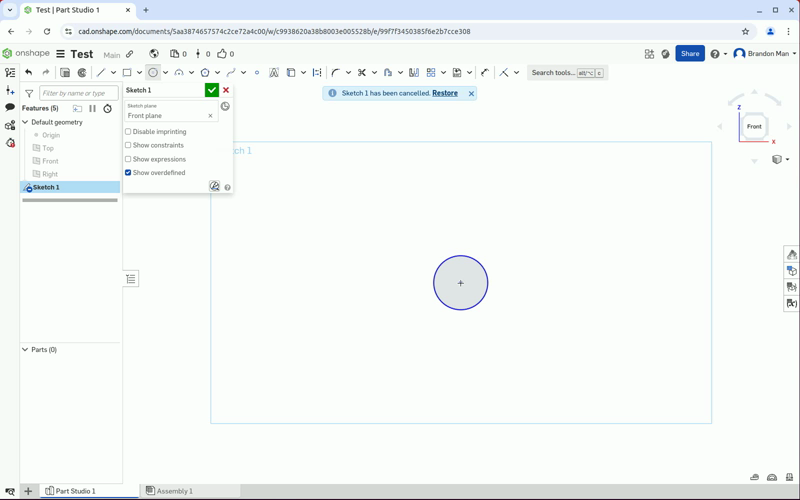
click(460, 282)
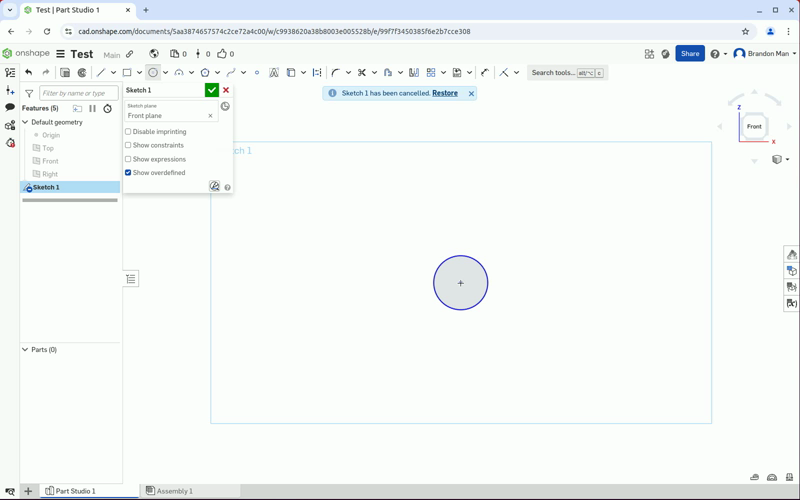
key_up(shift)
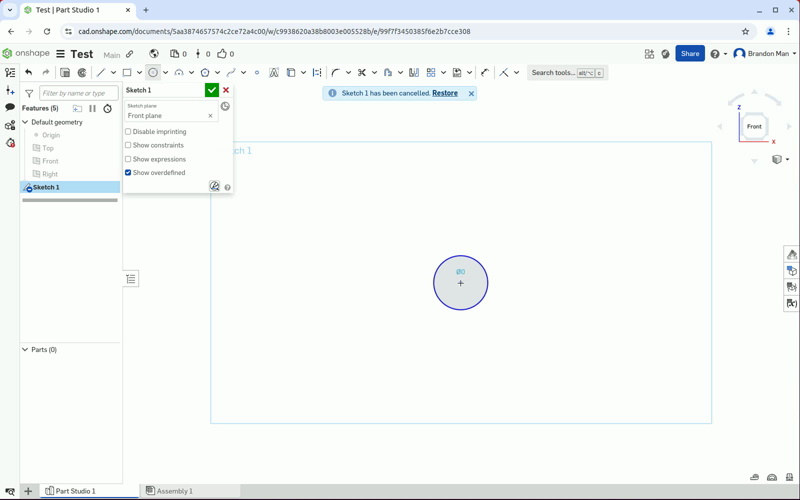
mouse_move(474, 282)
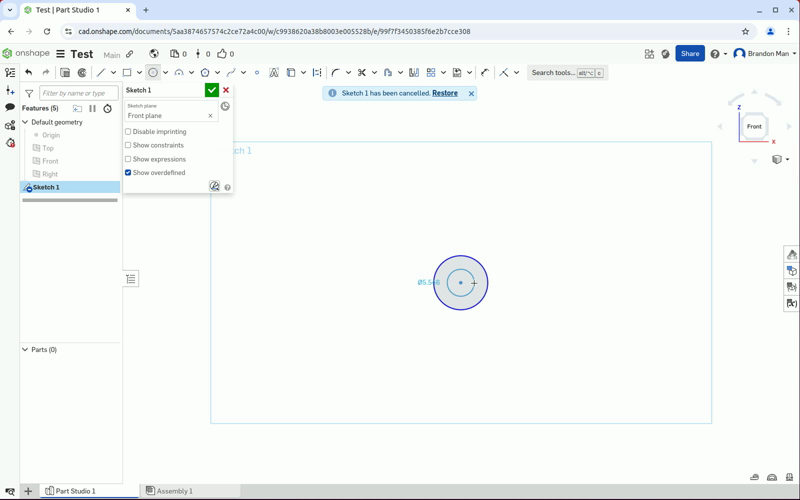
click(474, 282)
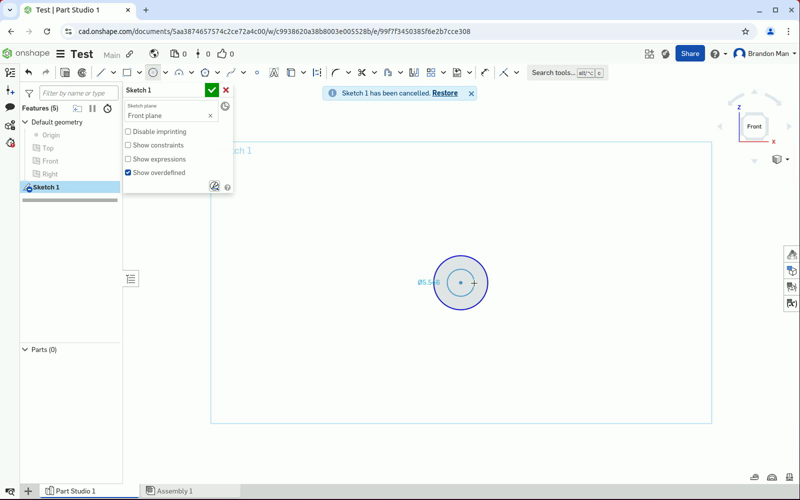
key(esc)
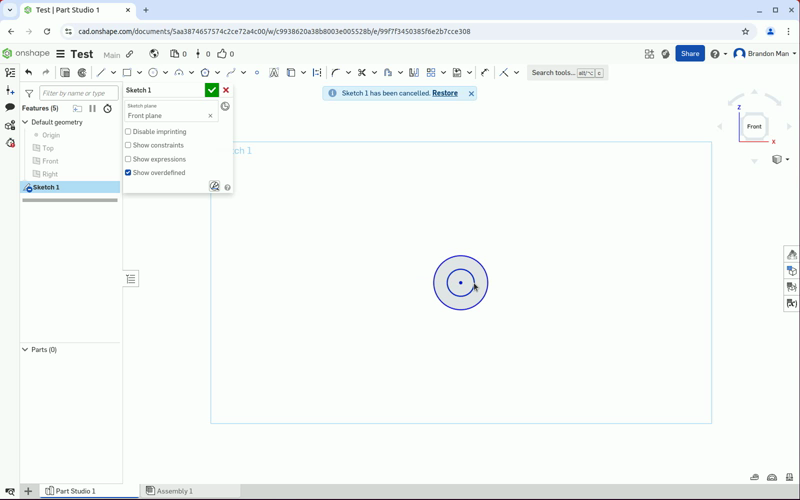
mouse_move(482, 293)
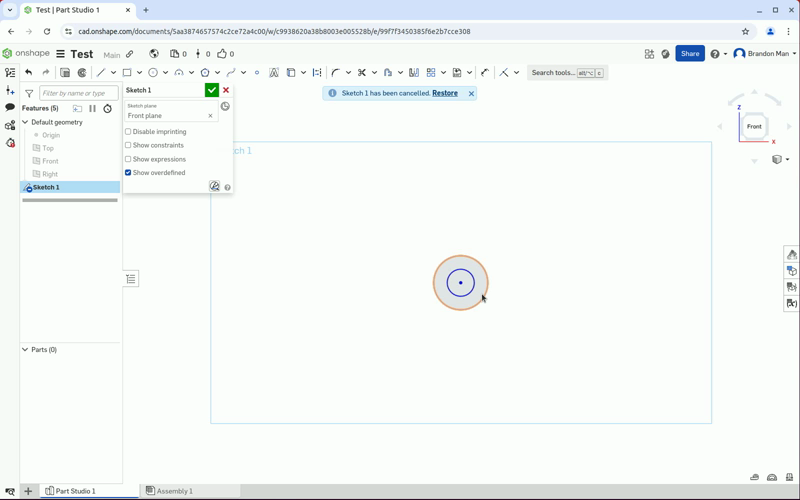
scroll(6)
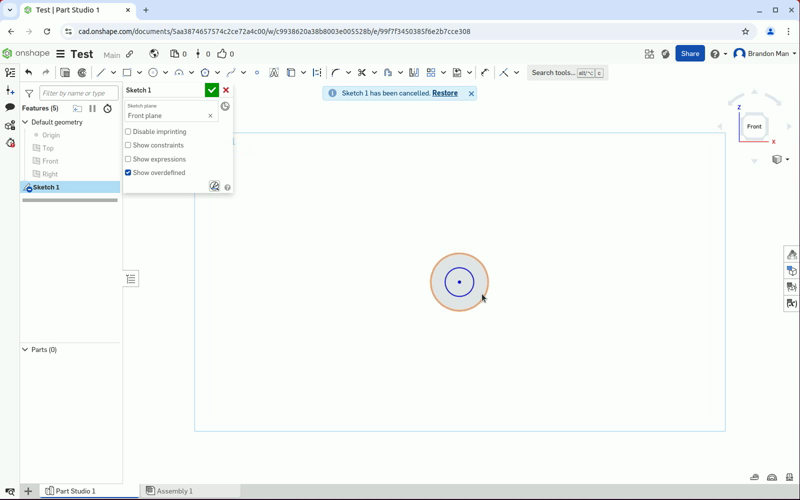
scroll(6)
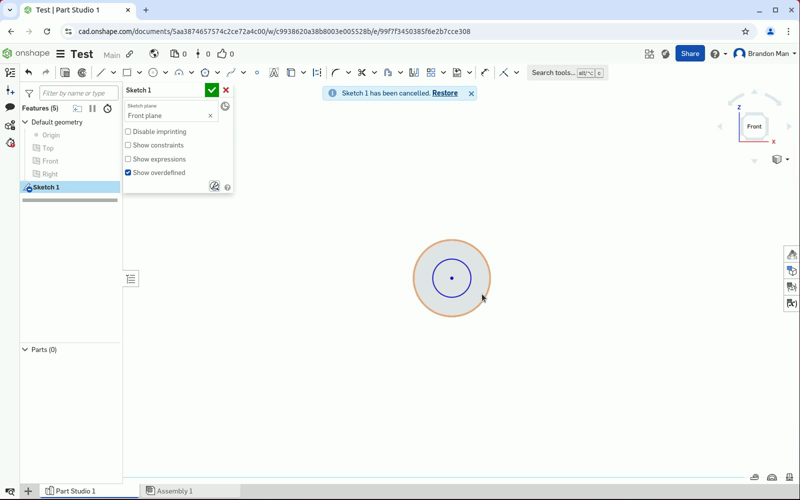
scroll(6)
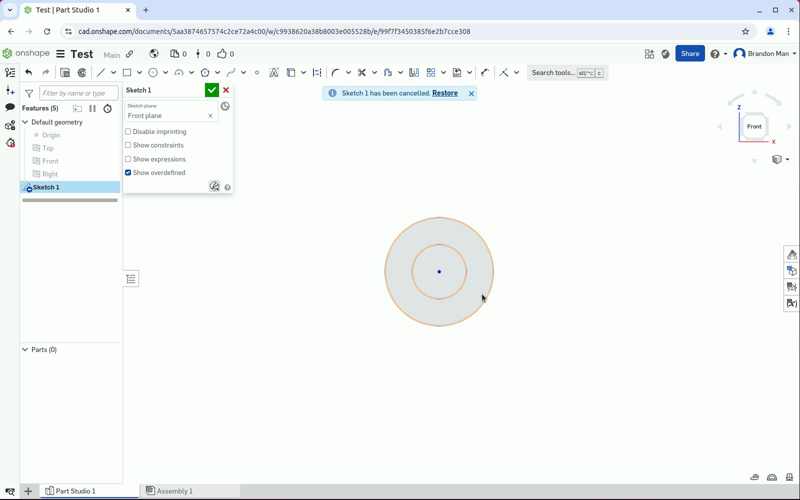
scroll(6)
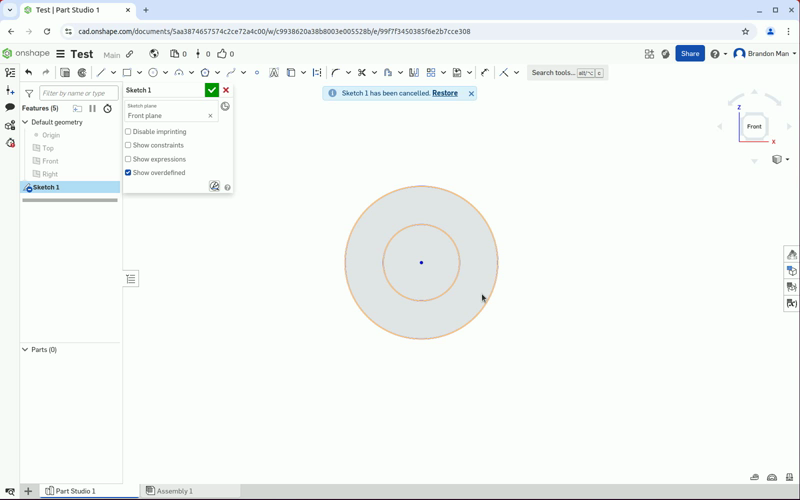
scroll(6)
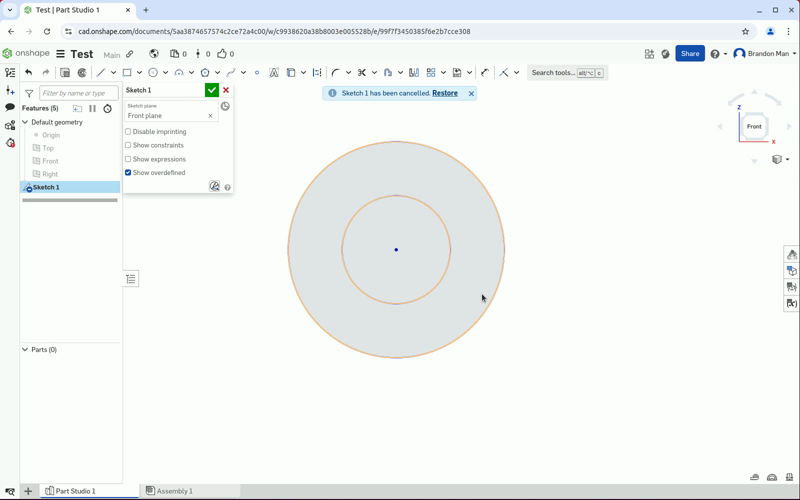
scroll(6)
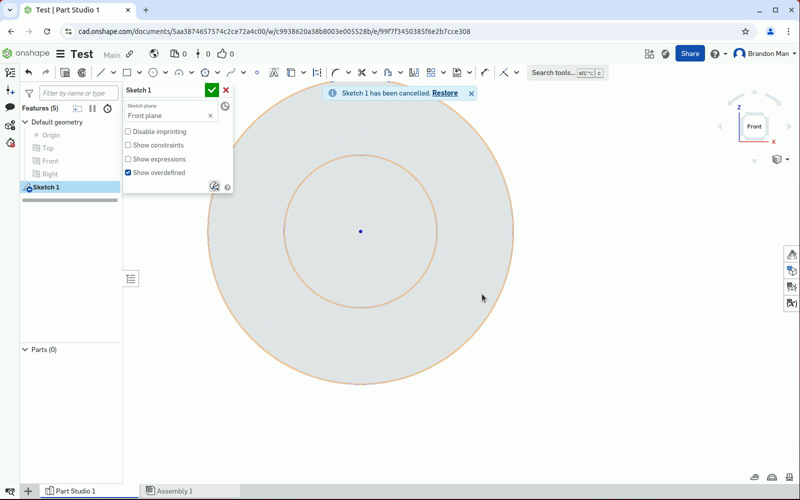
scroll(6)
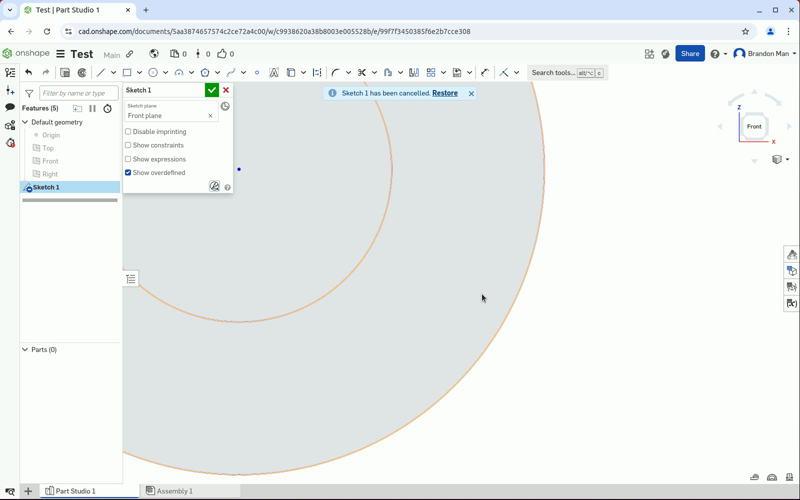
click(482, 293)
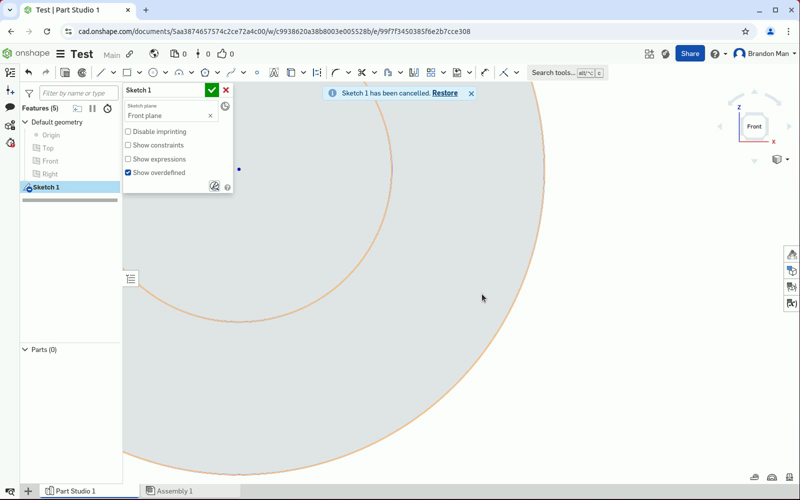
scroll(-6)
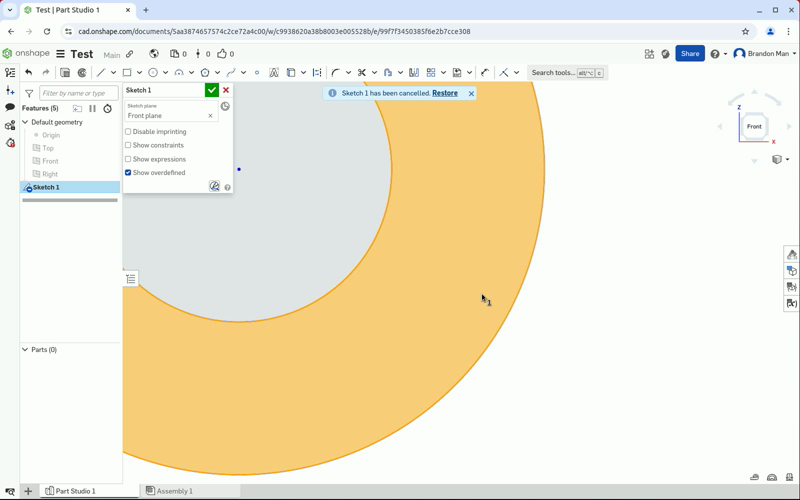
scroll(-6)
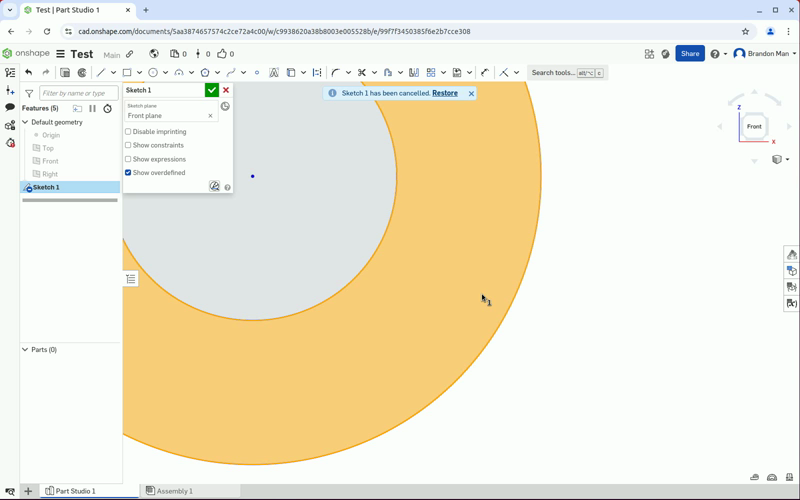
scroll(-6)
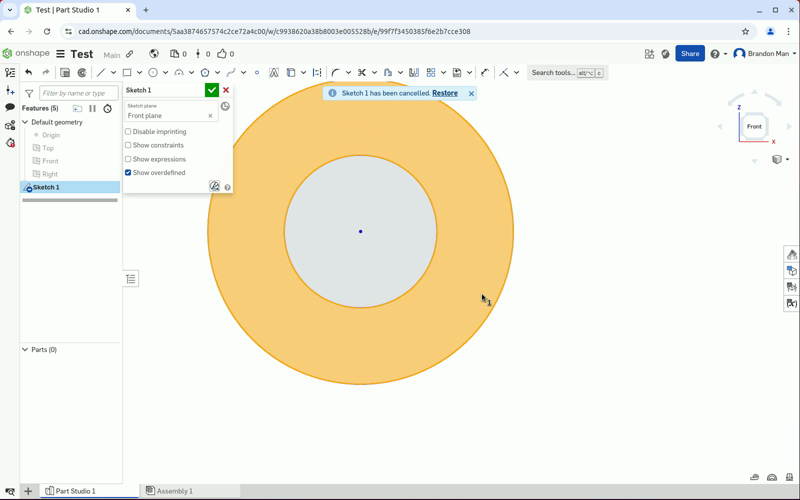
scroll(-6)
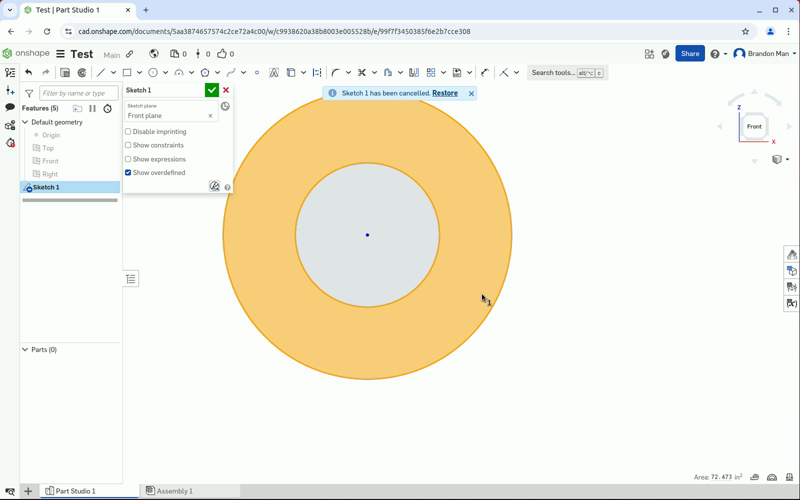
scroll(-6)
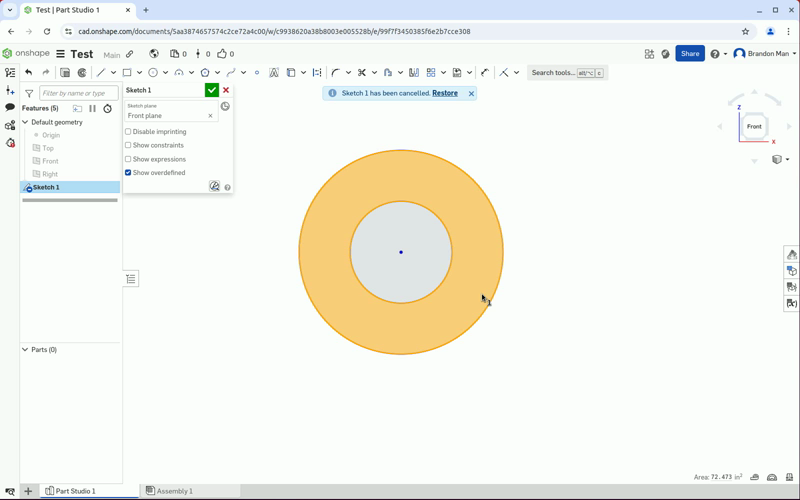
scroll(-6)
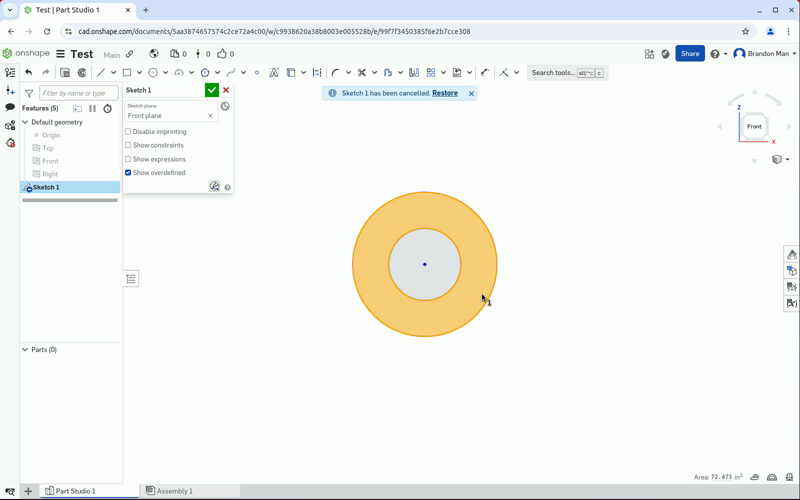
scroll(-6)
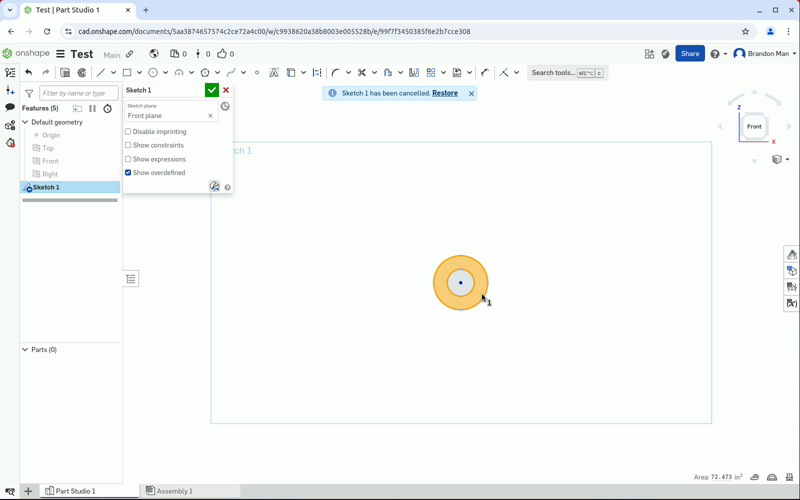
mouse_move(73, 352)
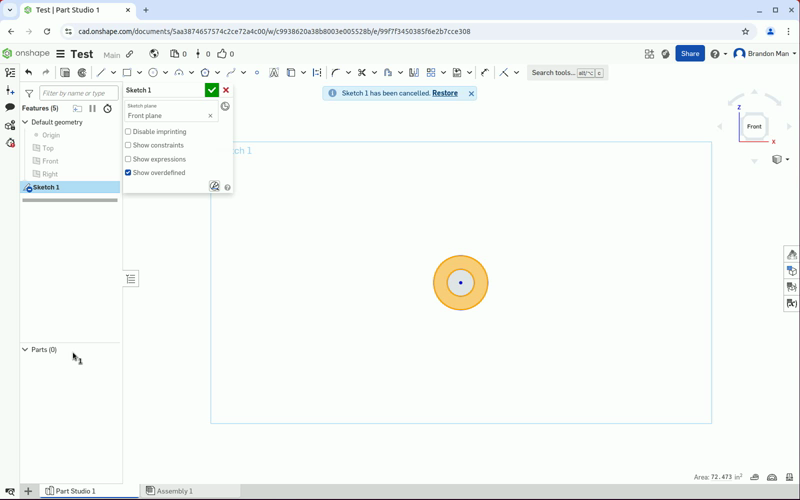
key(shift+y)
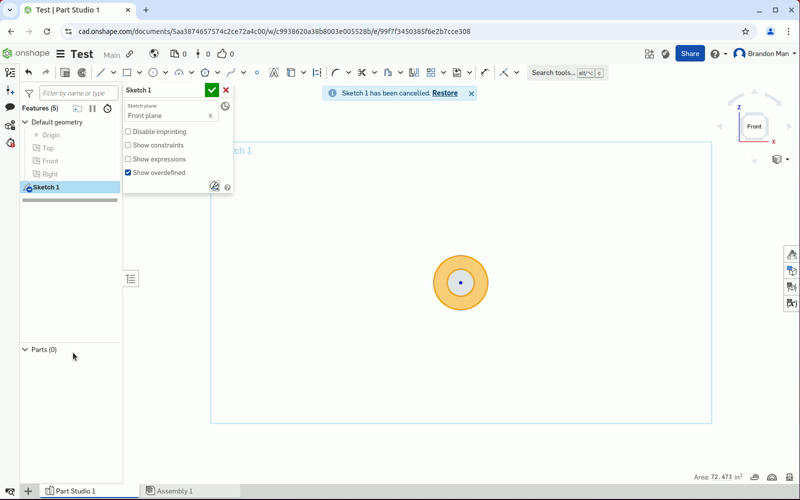
key(shift+e)
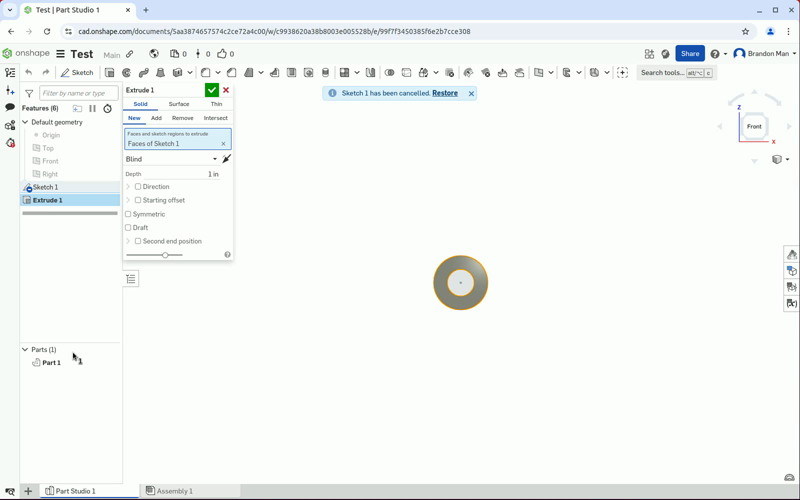
mouse_move(143, 106)
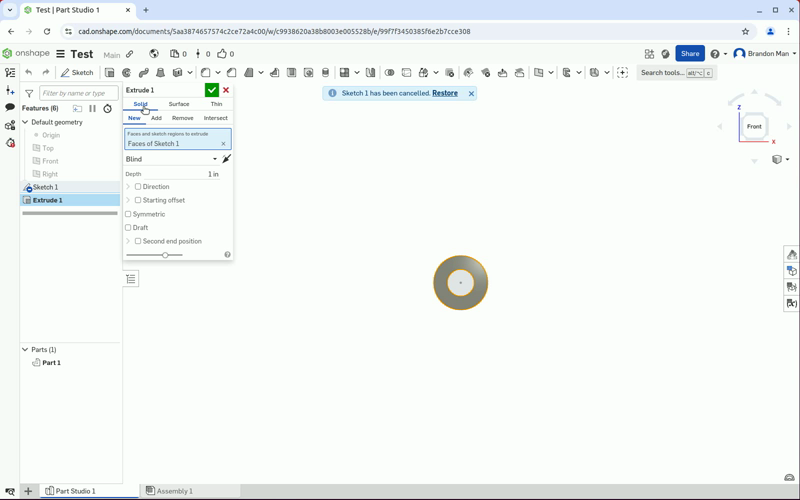
click(143, 106)
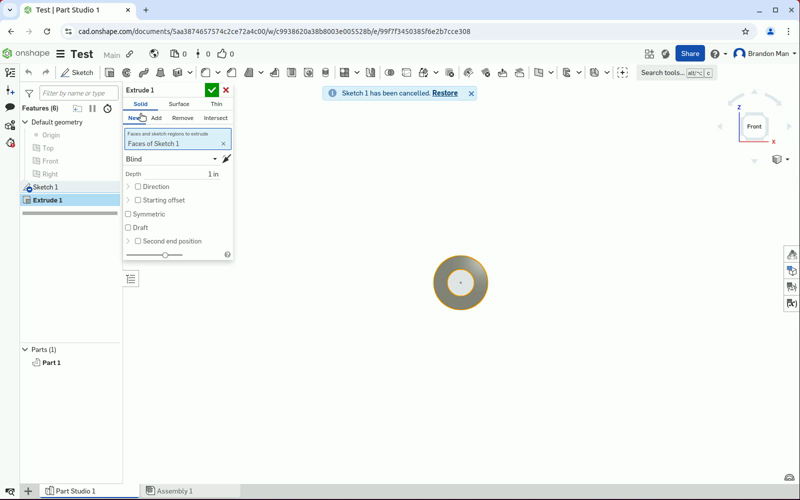
mouse_move(137, 120)
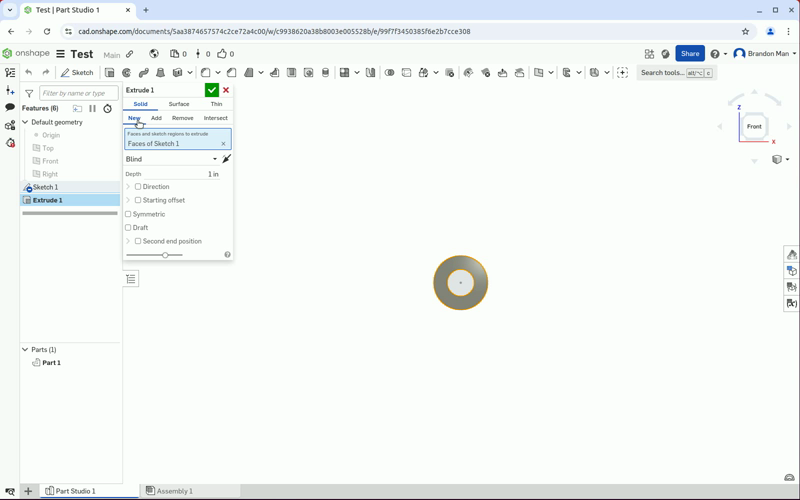
click(137, 120)
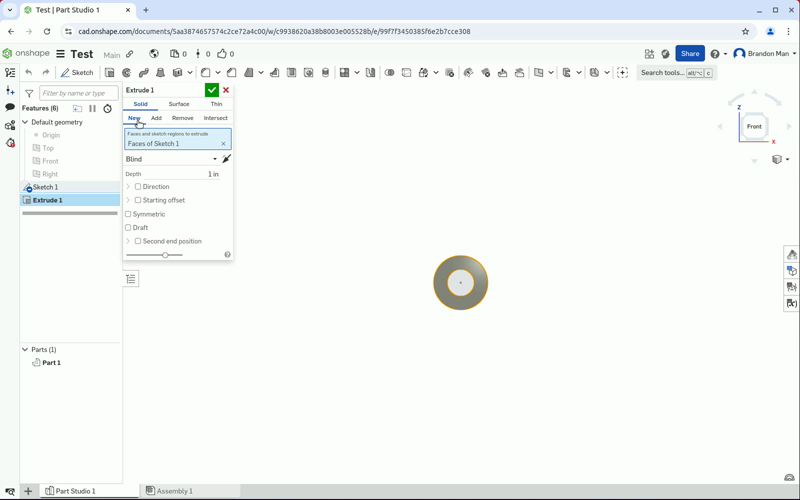
key(tab, 4)
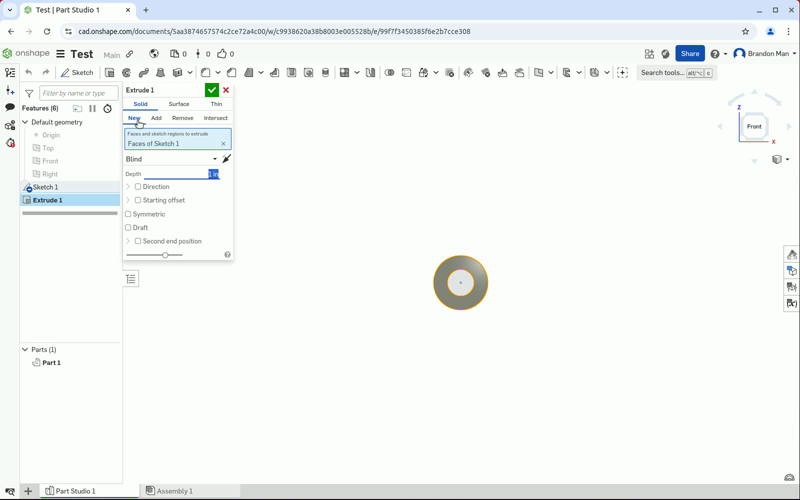
text(16.368)
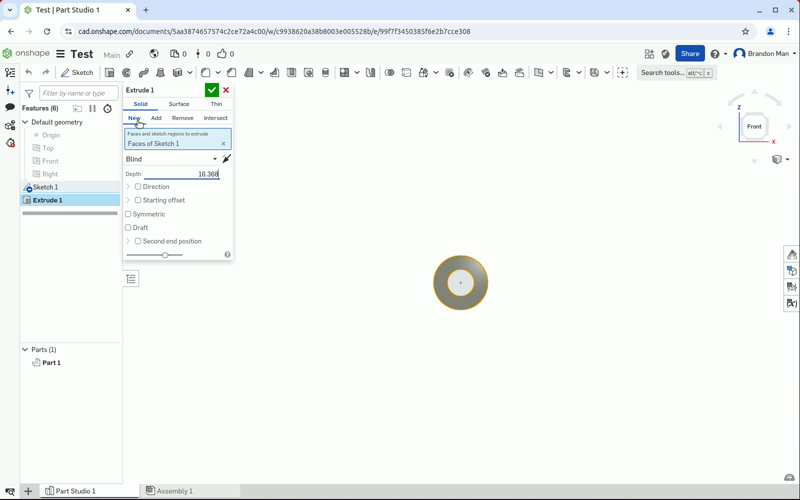
key(tab, 3)
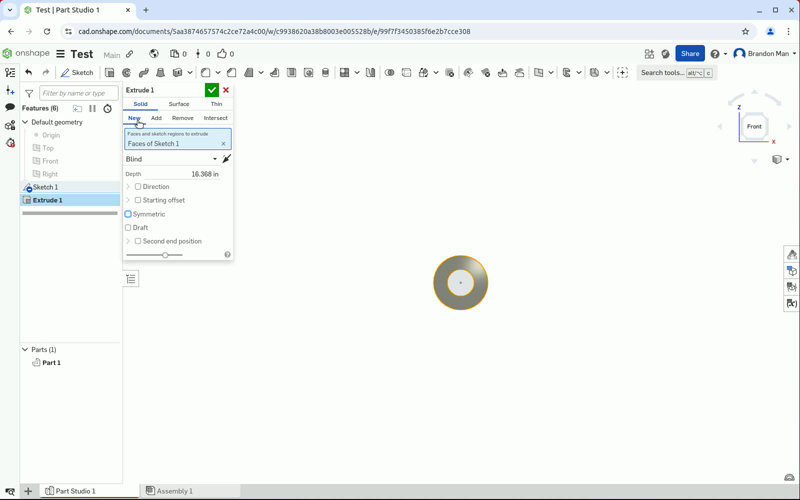
key(space)
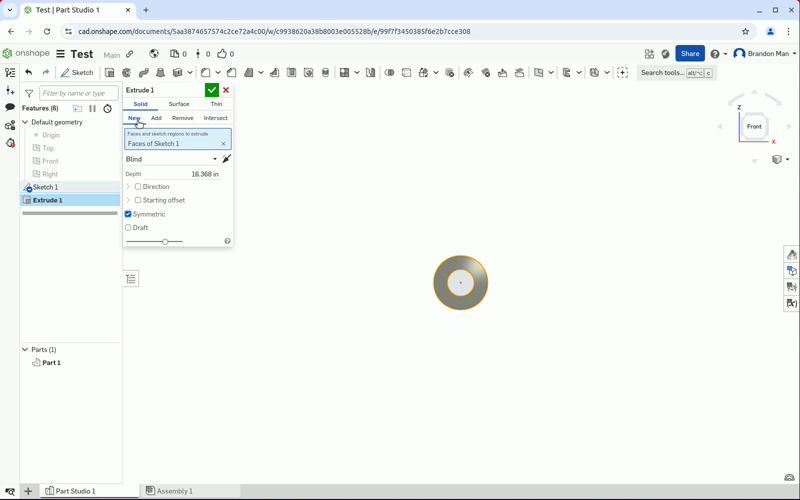
key(enter)
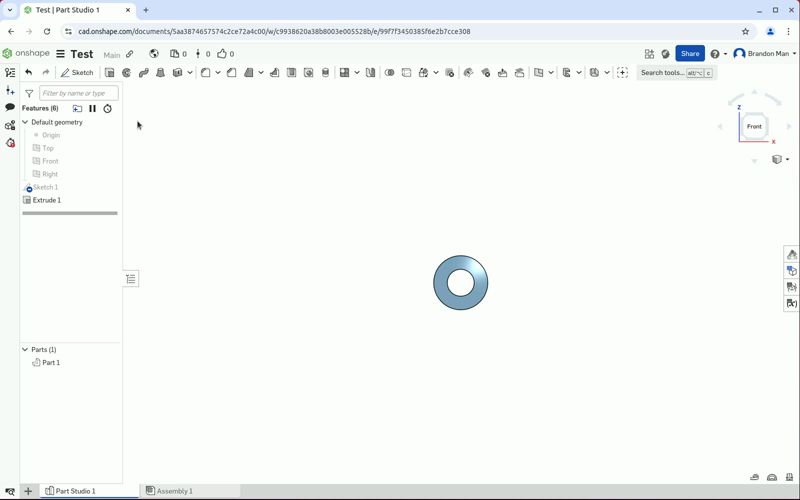
key(shift+h)
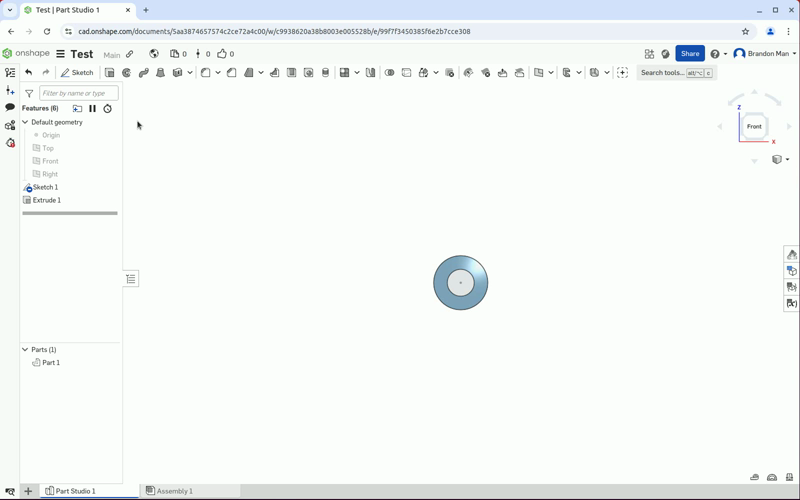
key(shift+h)
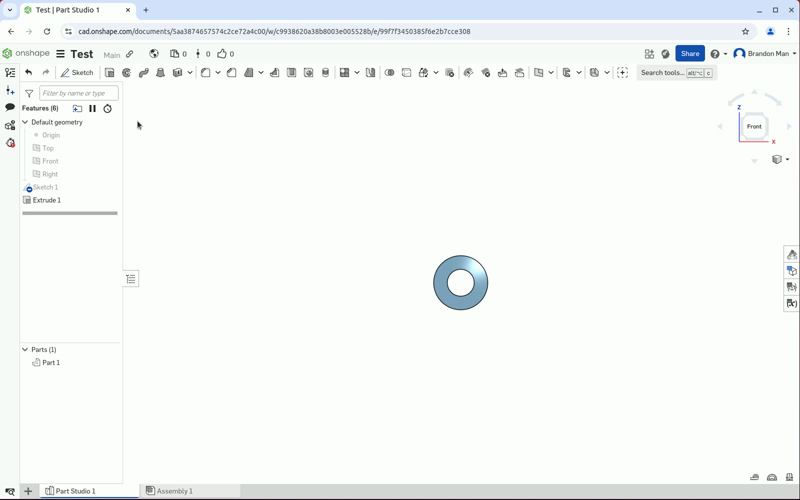
mouse_move(73, 189)
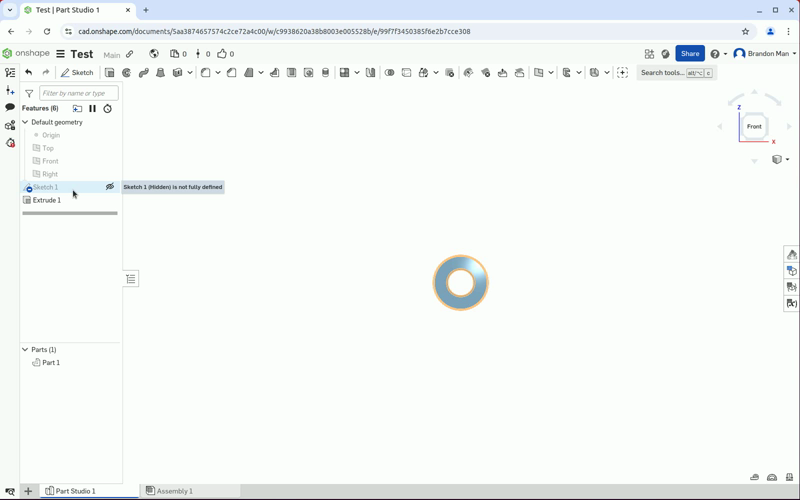
click(73, 189)
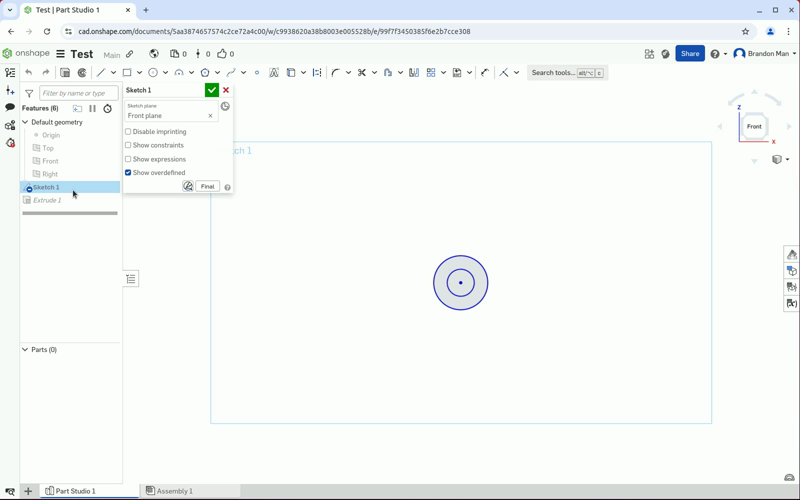
mouse_move(229, 92)
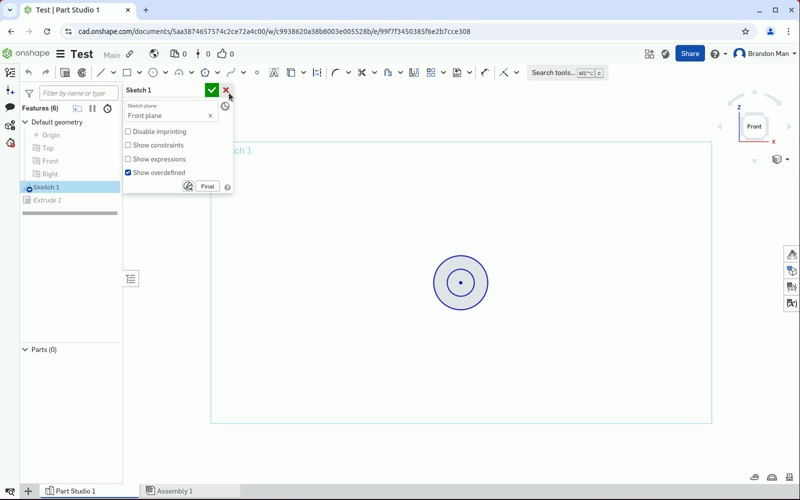
click(229, 92)
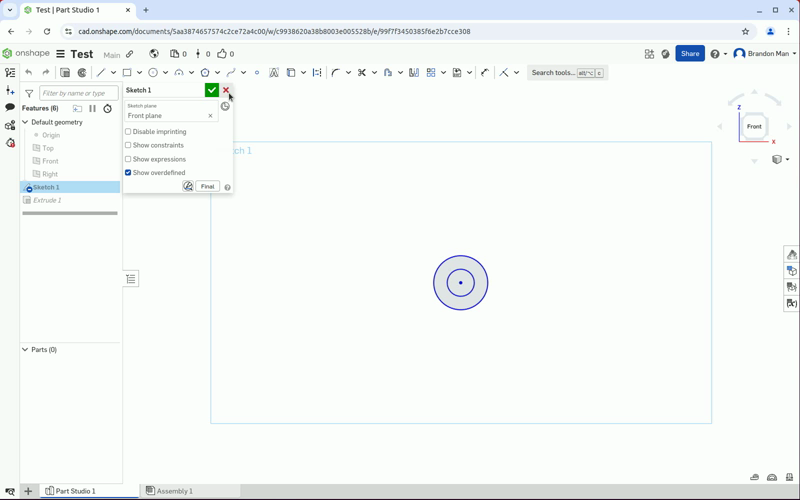
key(shift+s)
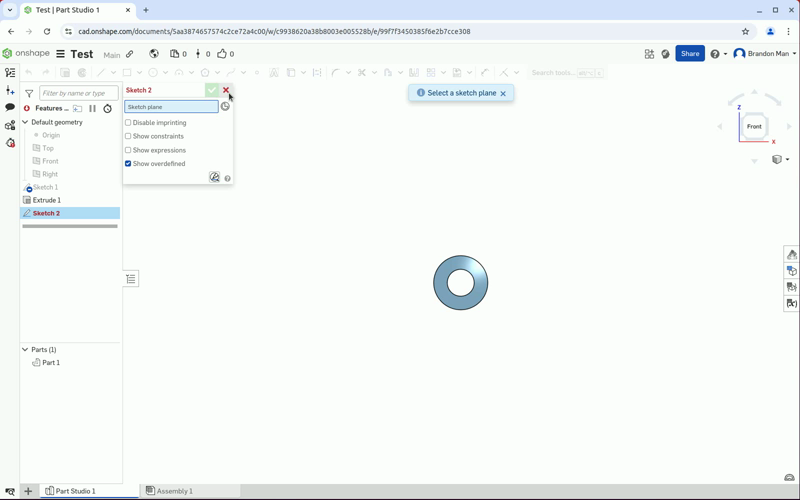
mouse_move(73, 163)
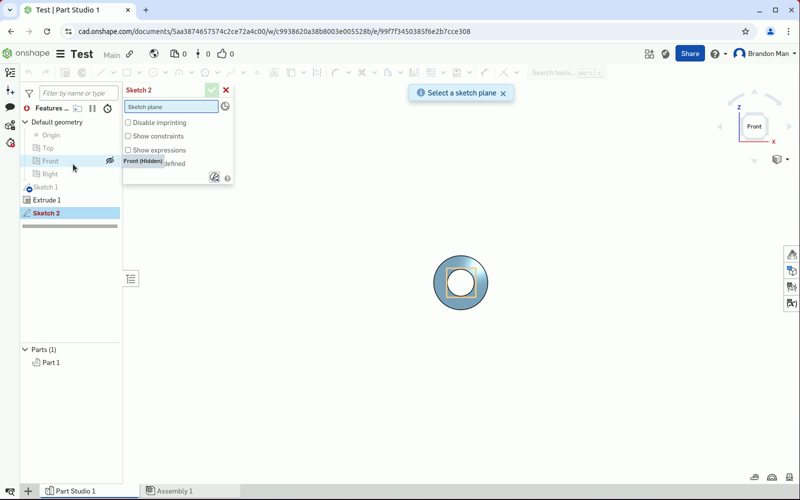
click(73, 163)
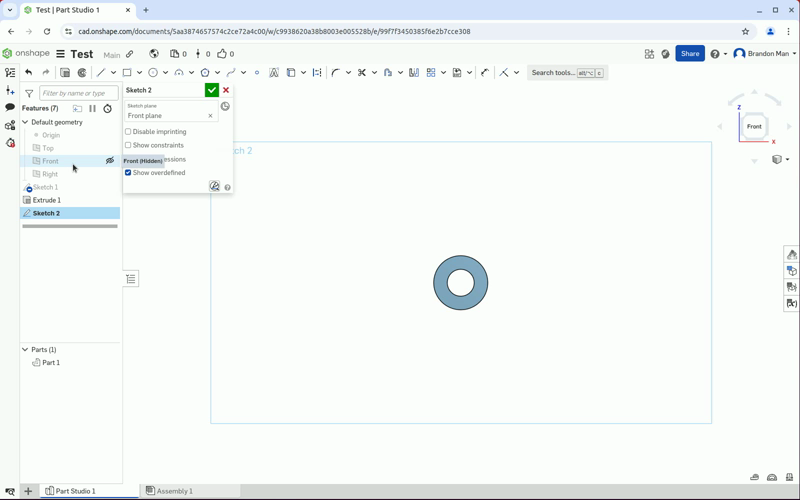
mouse_move(73, 352)
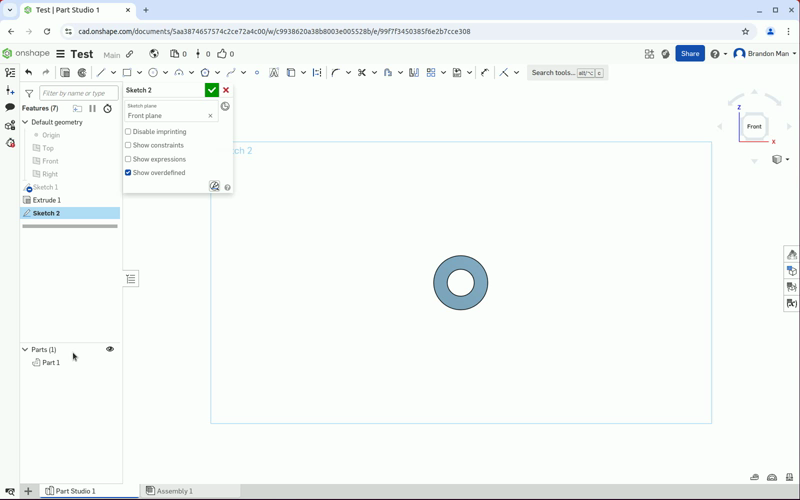
key(y)
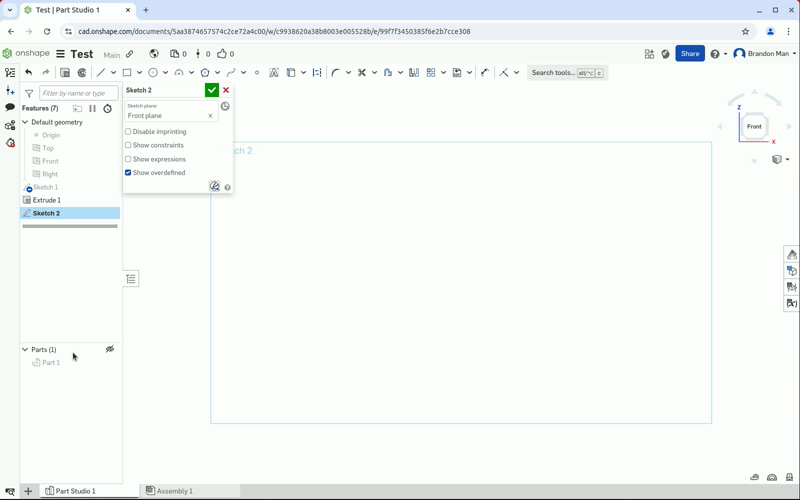
key(c)
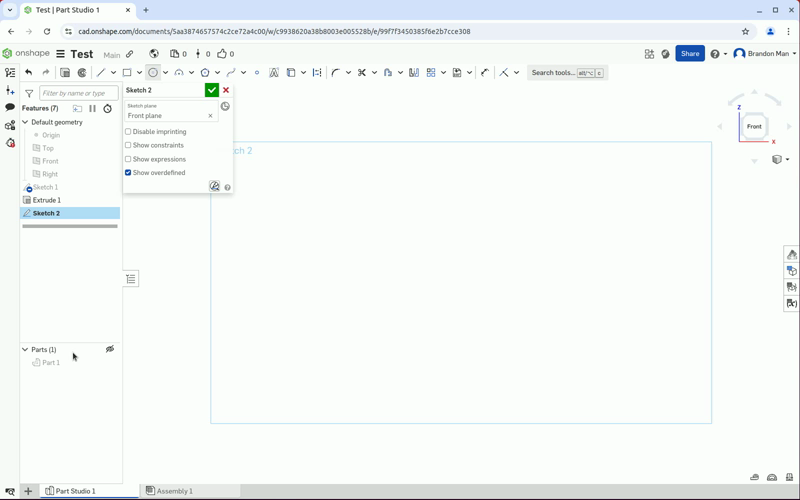
key_down(shift)
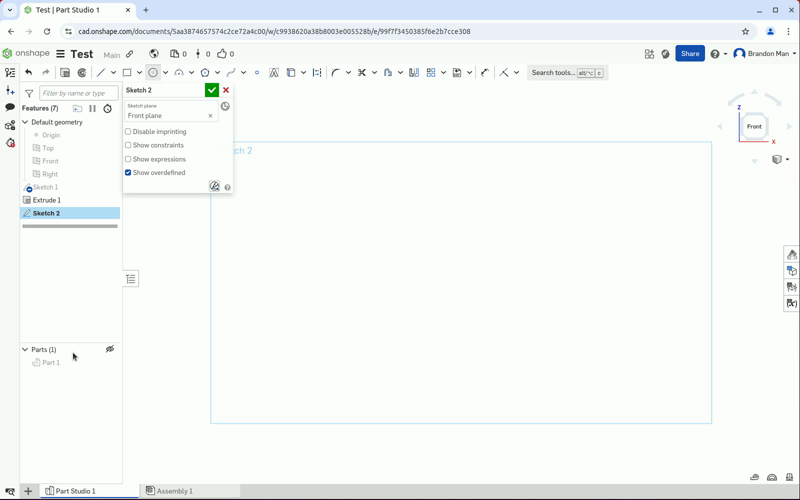
mouse_move(375, 226)
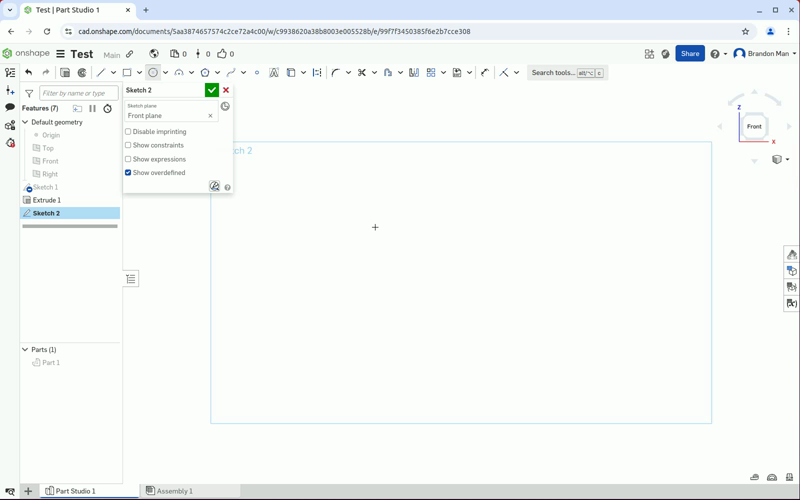
click(375, 226)
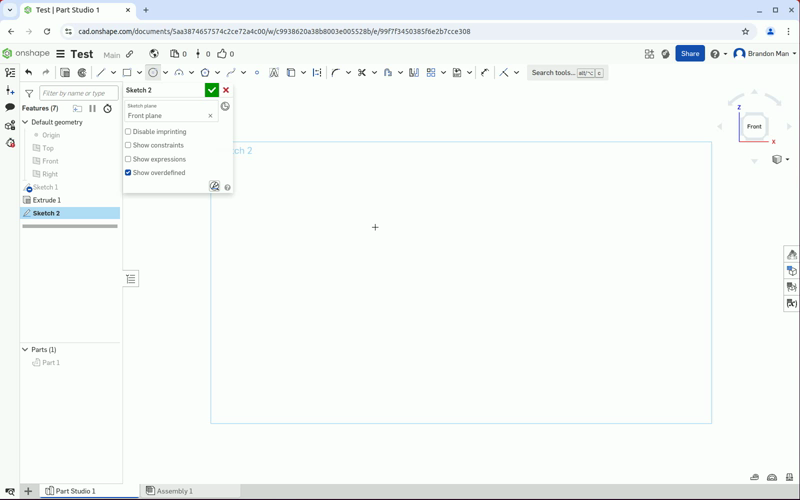
key_up(shift)
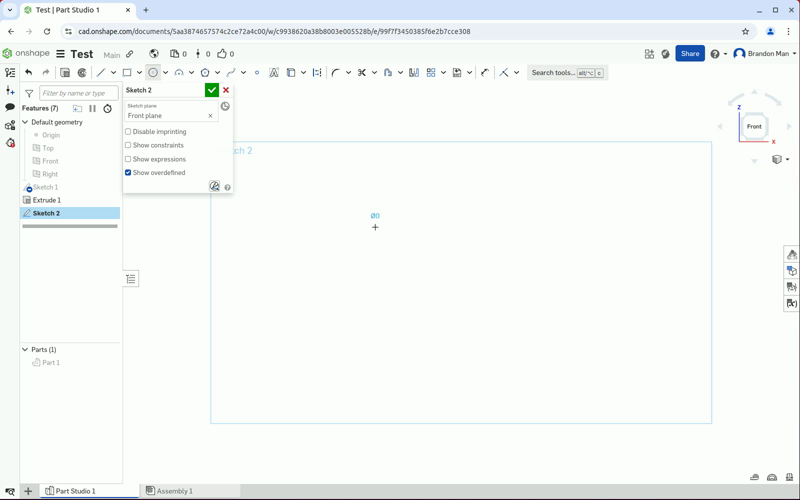
mouse_move(401, 226)
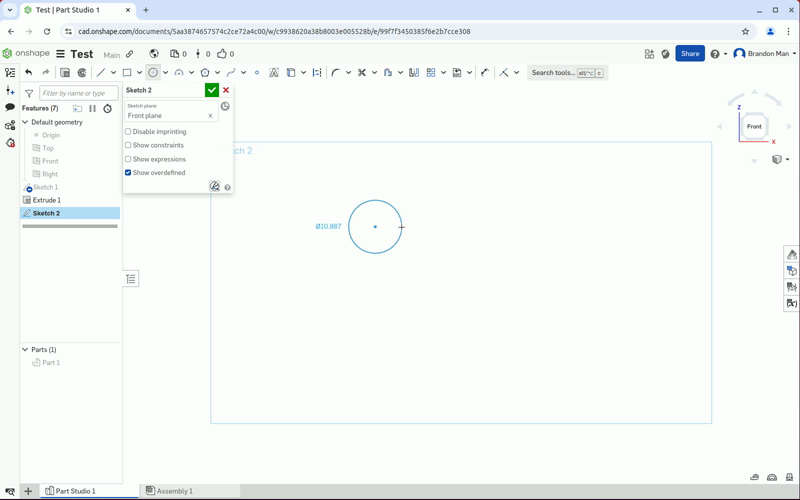
click(401, 226)
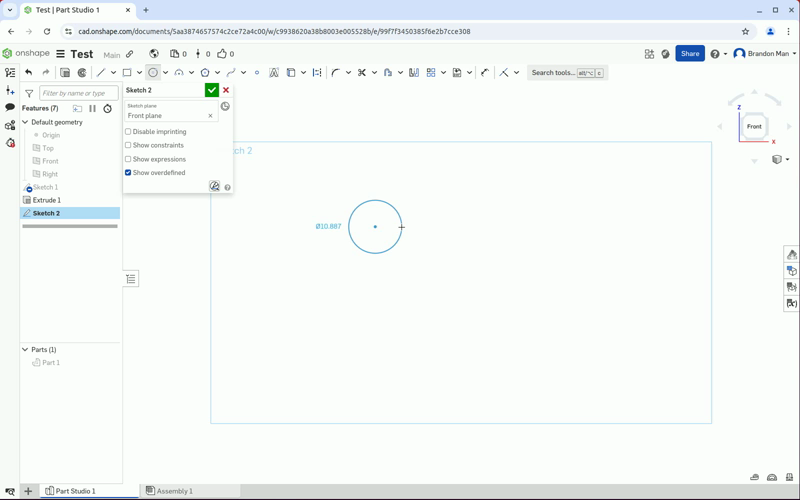
key(esc)
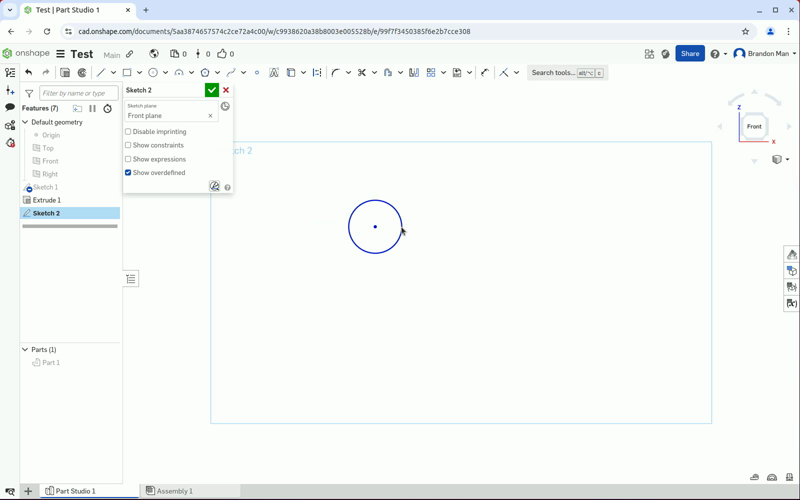
key(c)
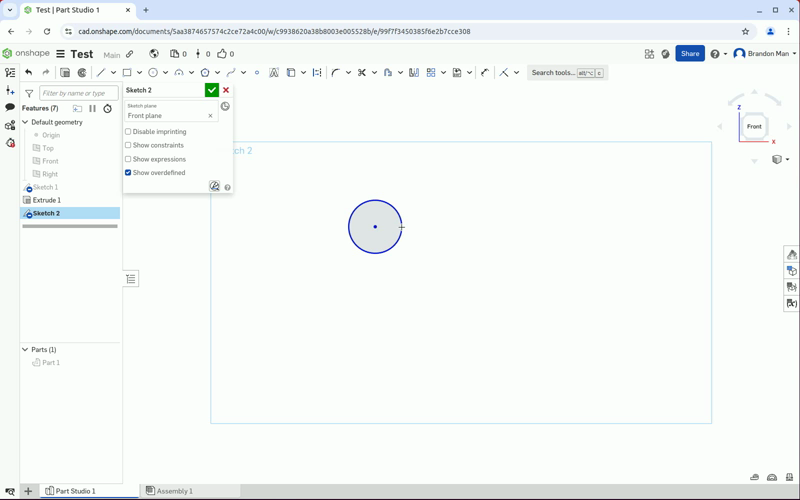
key_down(shift)
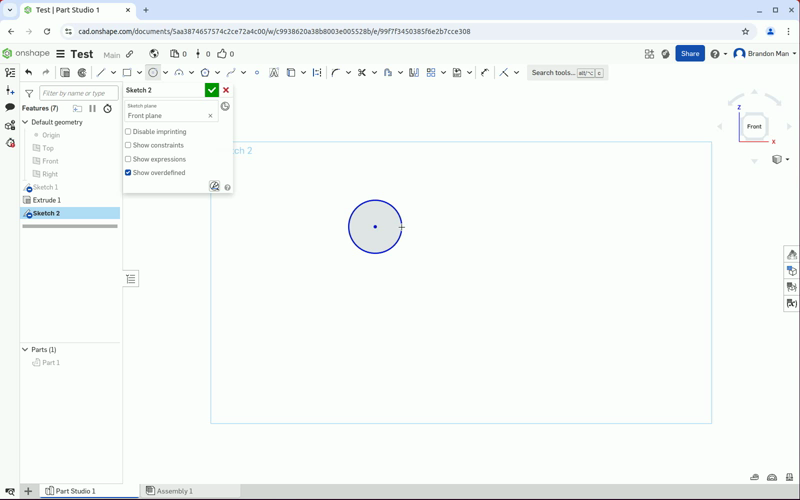
mouse_move(375, 226)
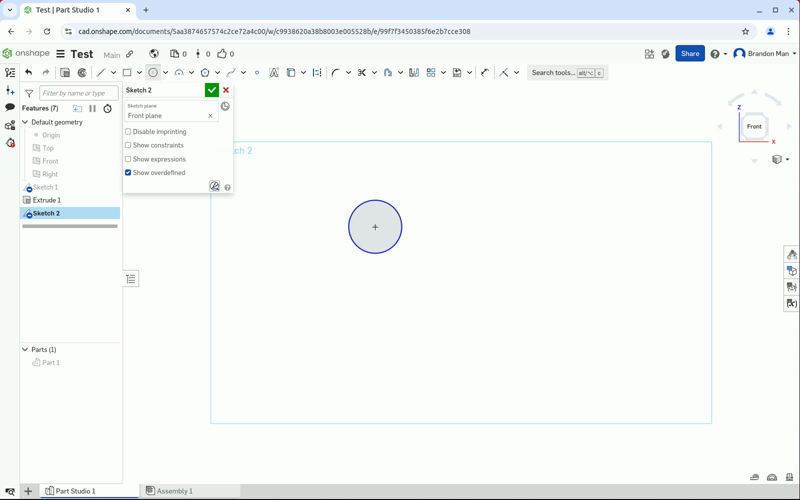
click(375, 226)
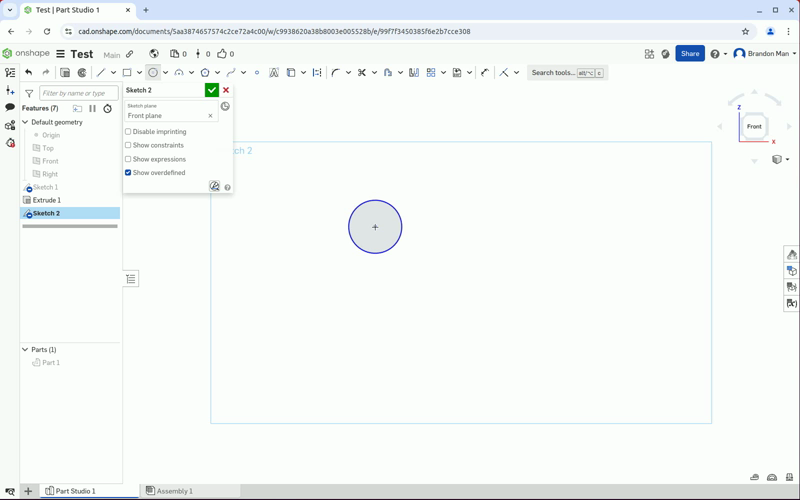
key_up(shift)
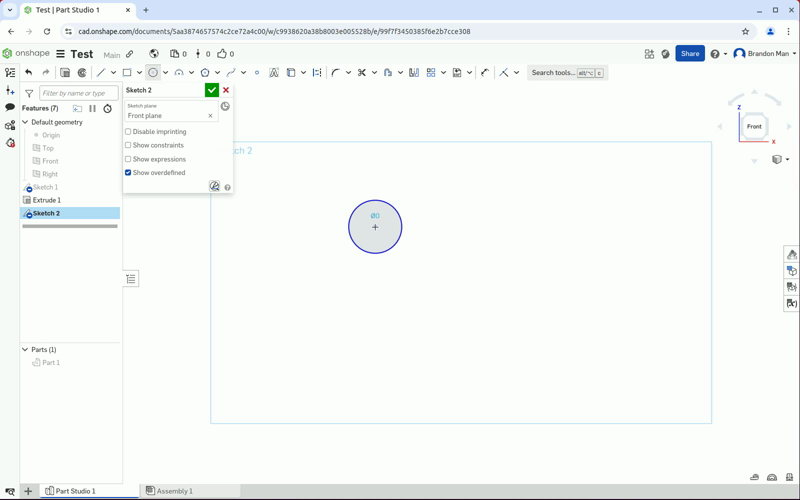
mouse_move(388, 226)
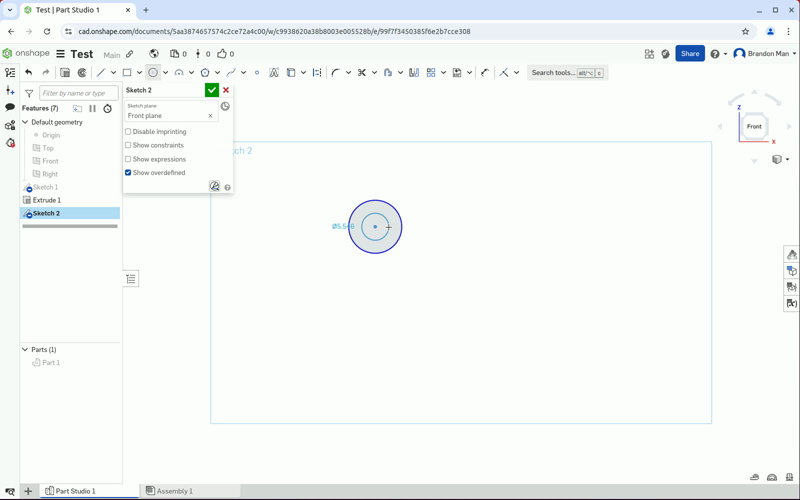
click(388, 226)
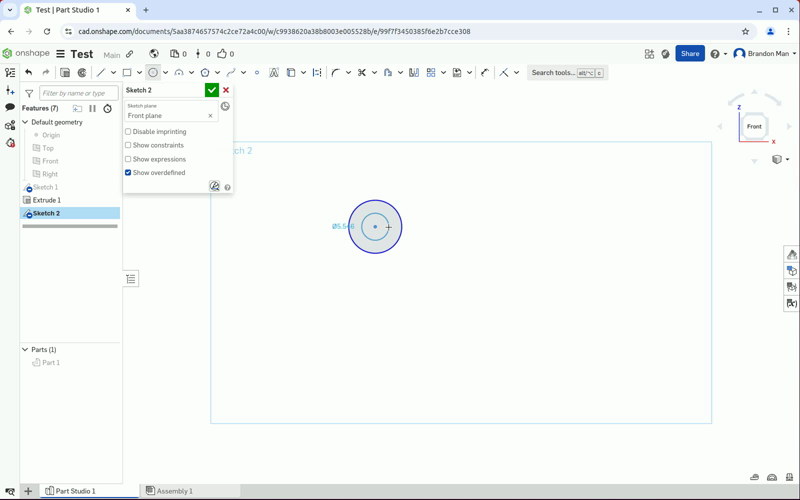
key(esc)
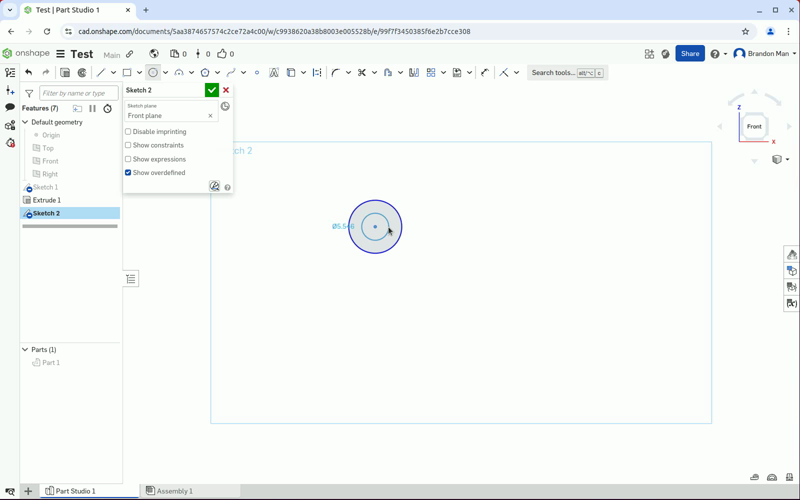
mouse_move(388, 217)
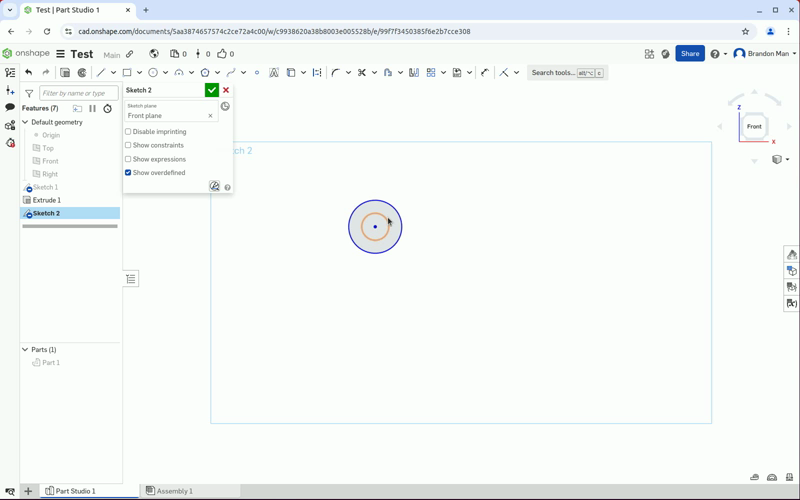
scroll(6)
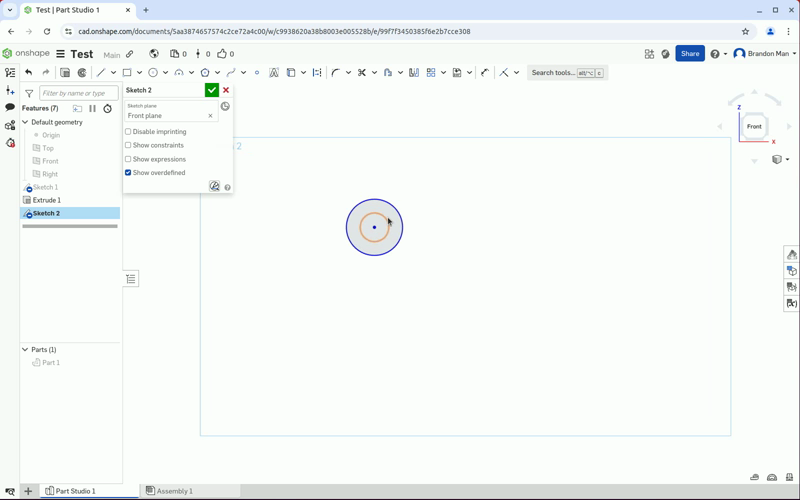
scroll(6)
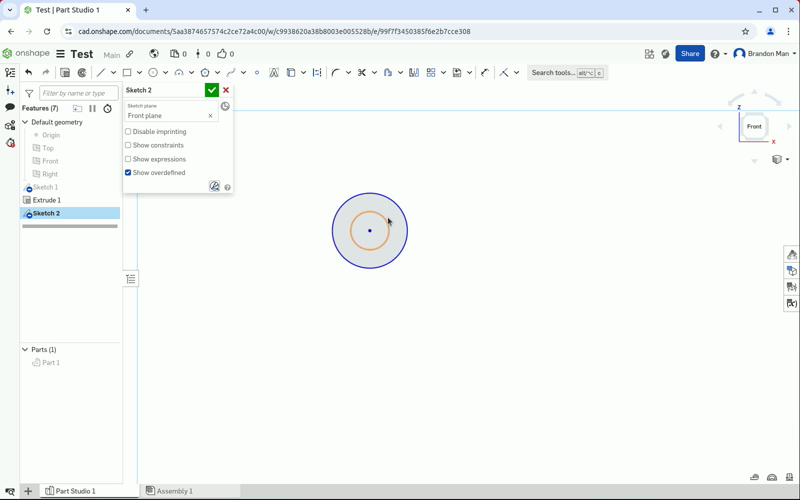
scroll(6)
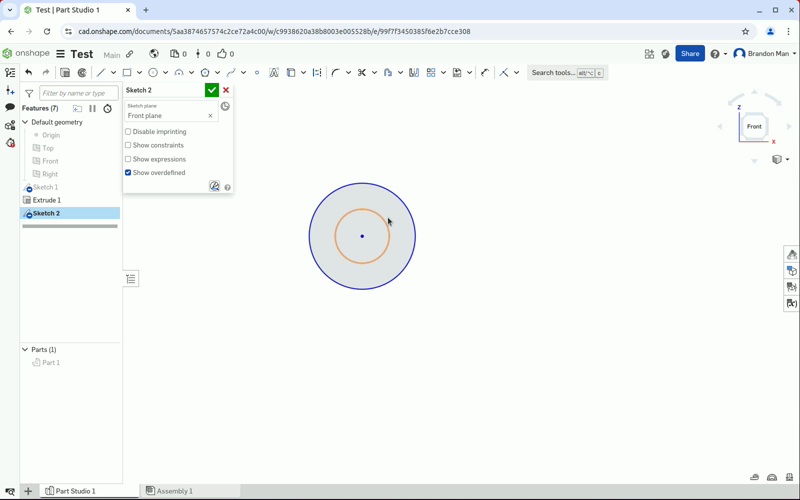
scroll(6)
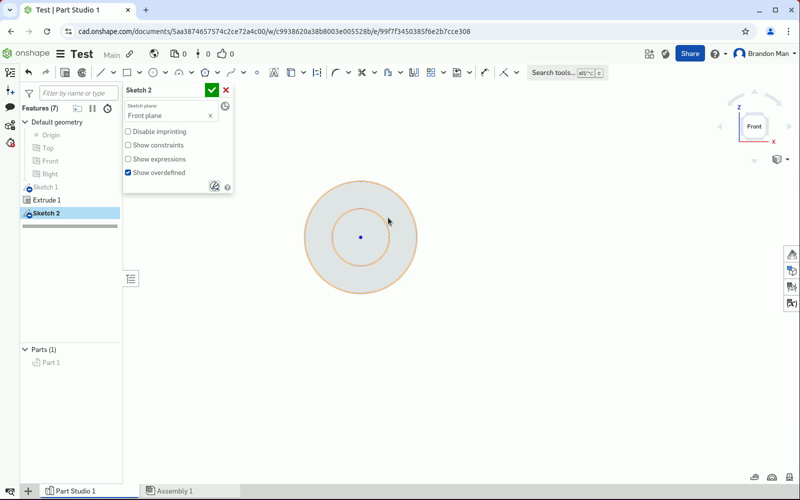
scroll(6)
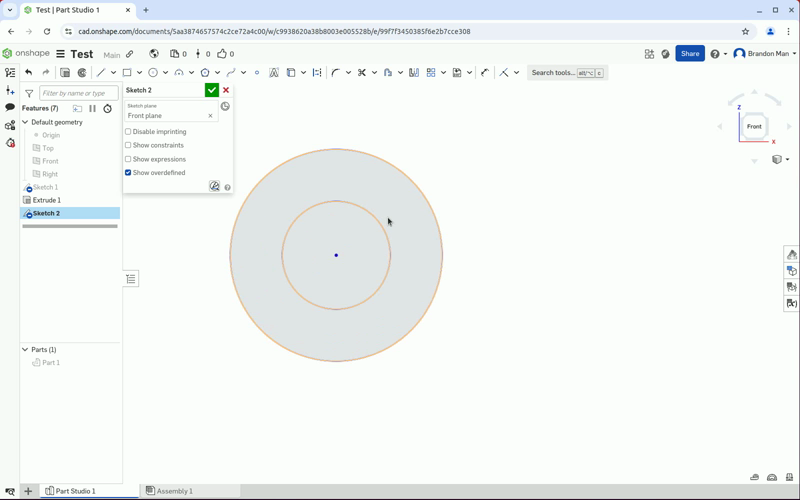
scroll(6)
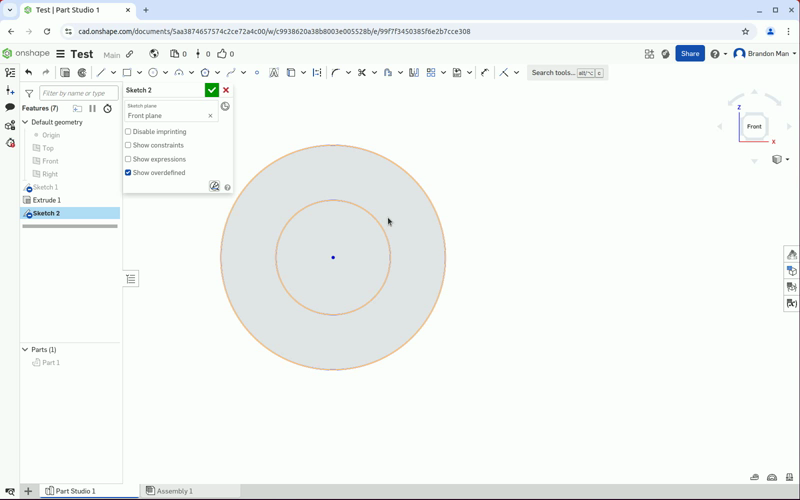
scroll(6)
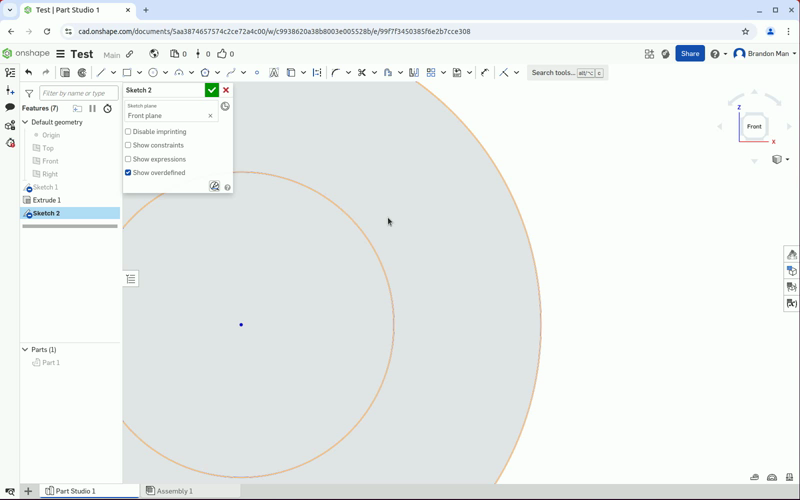
click(388, 217)
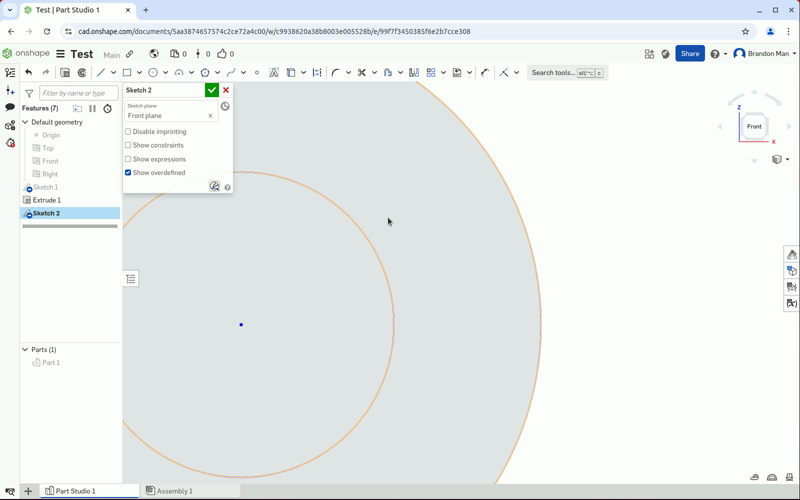
scroll(-6)
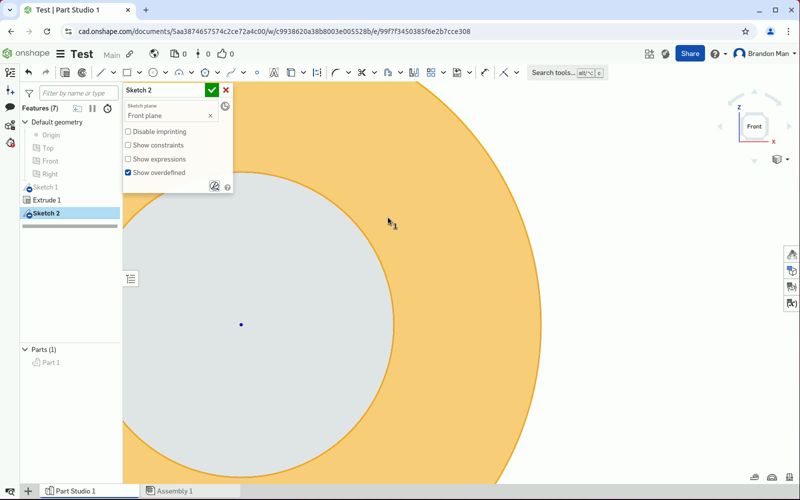
scroll(-6)
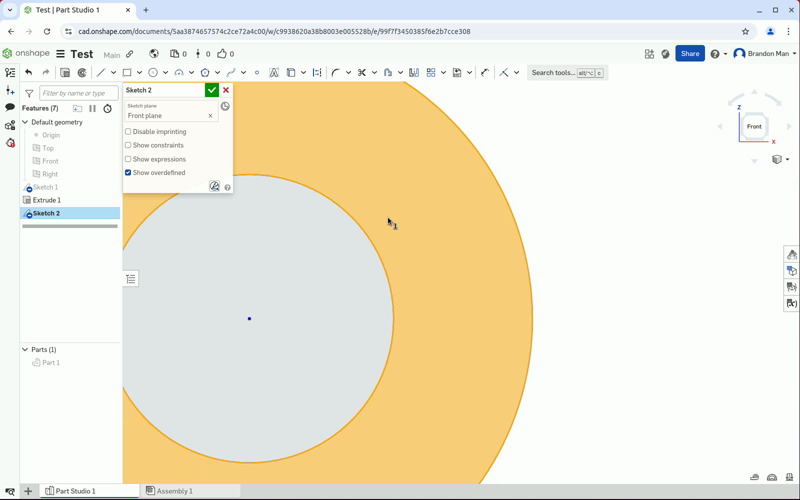
scroll(-6)
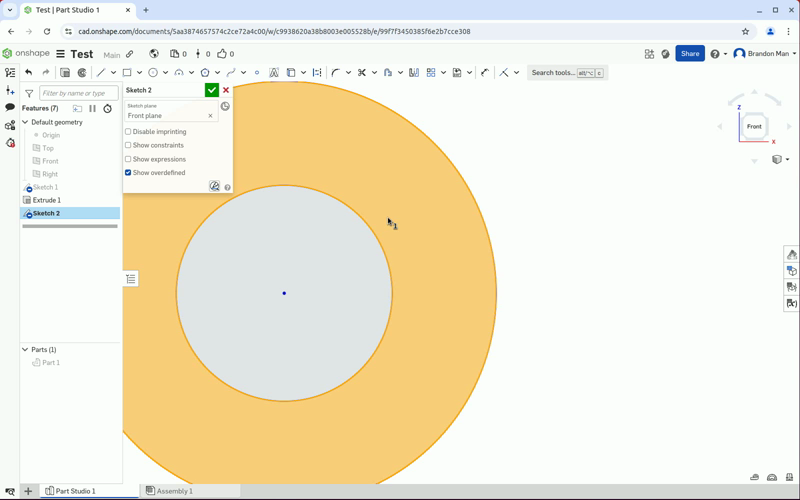
scroll(-6)
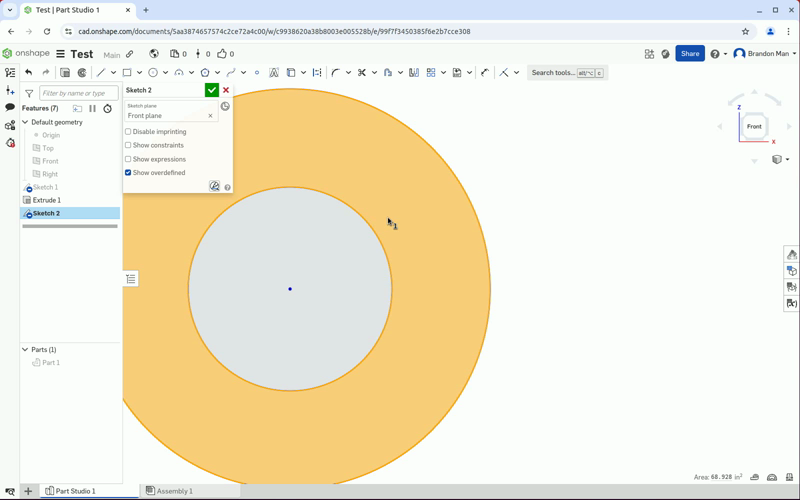
scroll(-6)
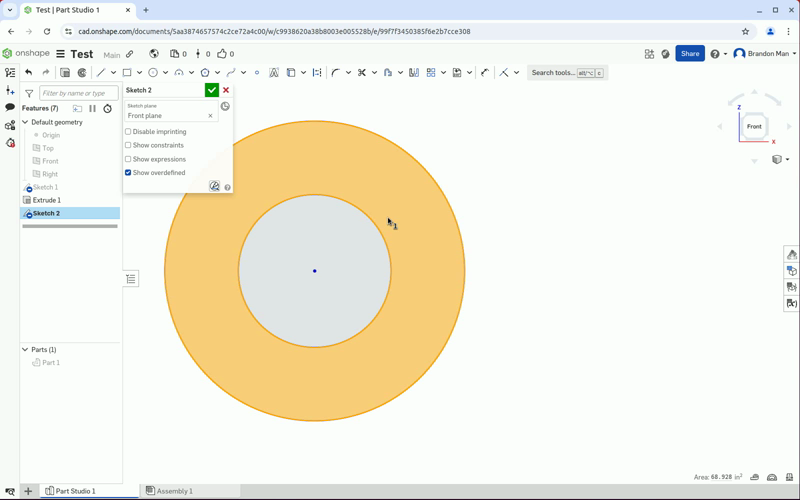
scroll(-6)
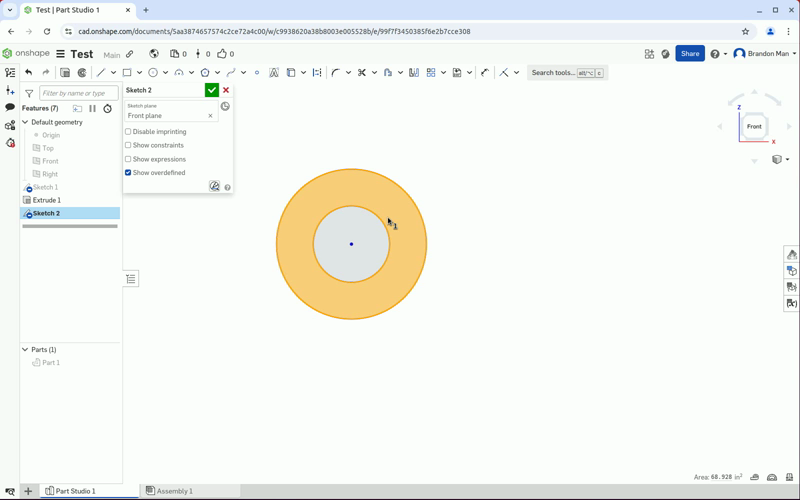
scroll(-6)
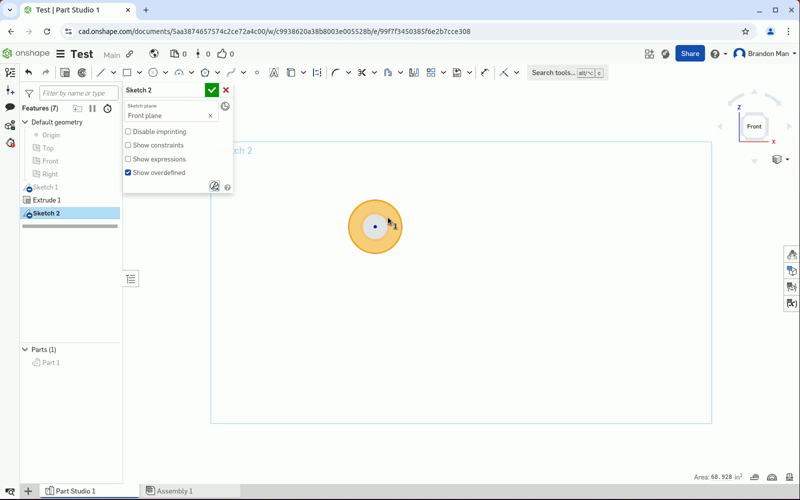
mouse_move(73, 352)
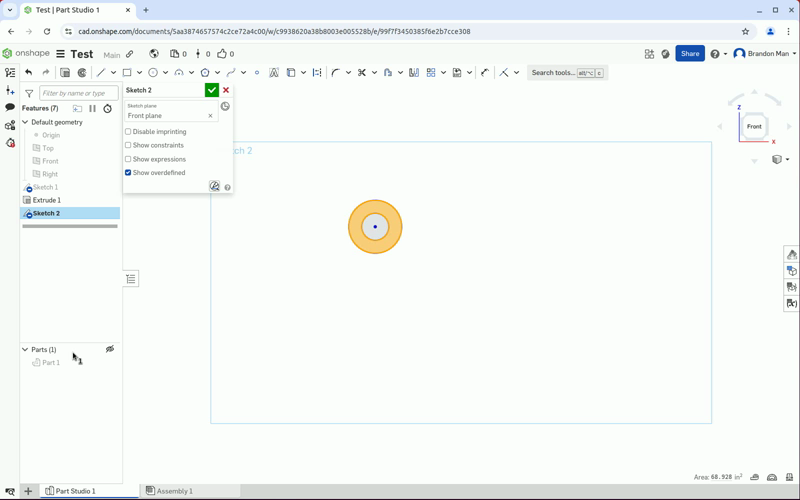
key(shift+y)
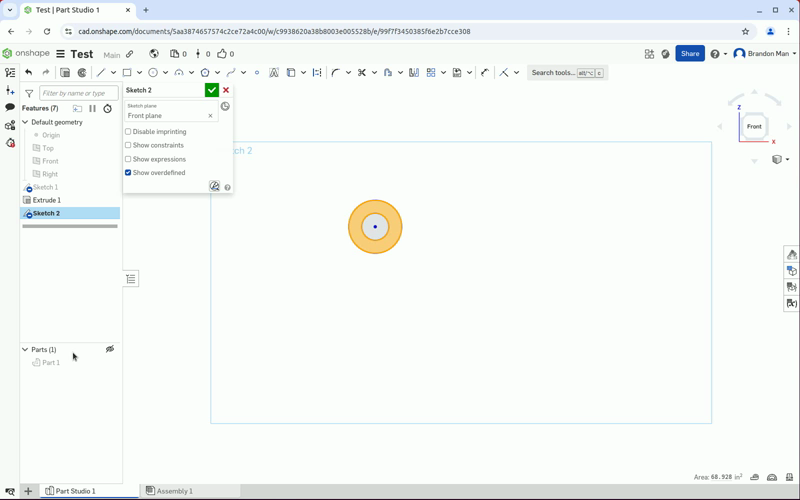
key(shift+e)
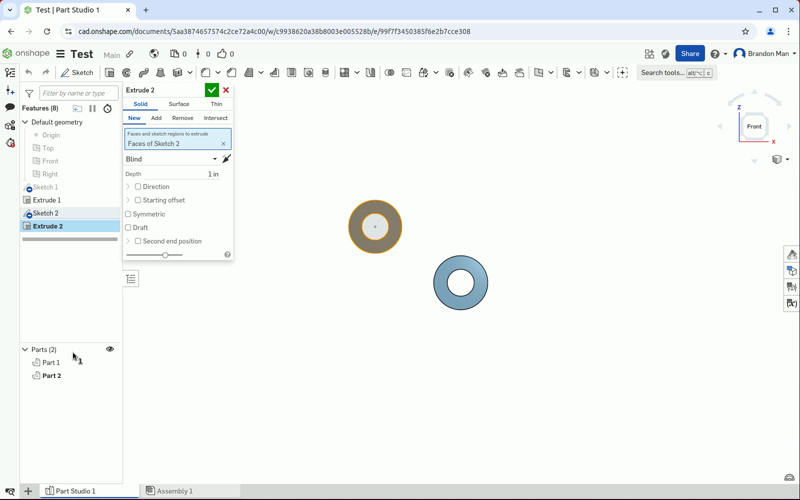
mouse_move(143, 106)
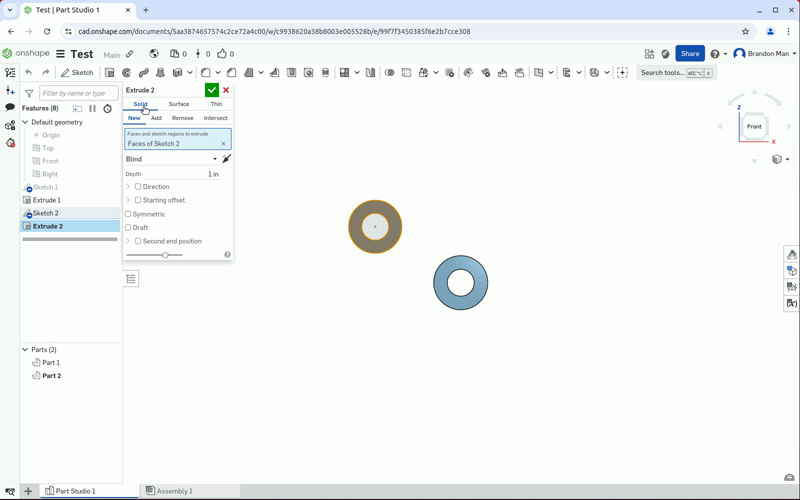
click(143, 106)
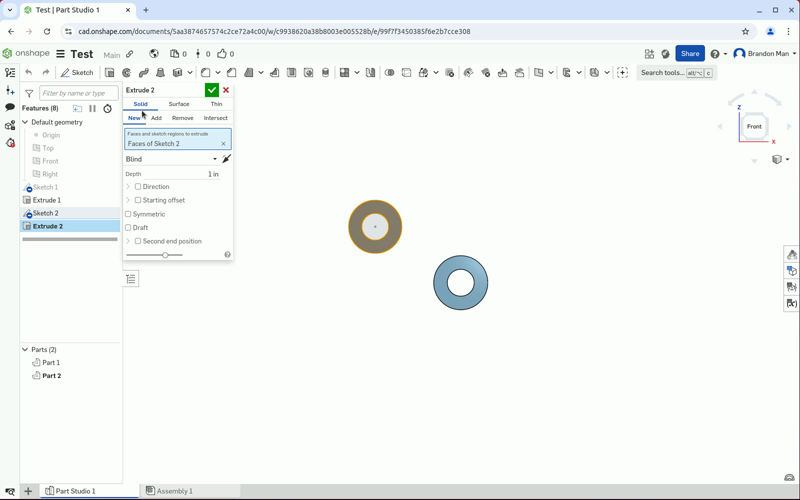
mouse_move(137, 120)
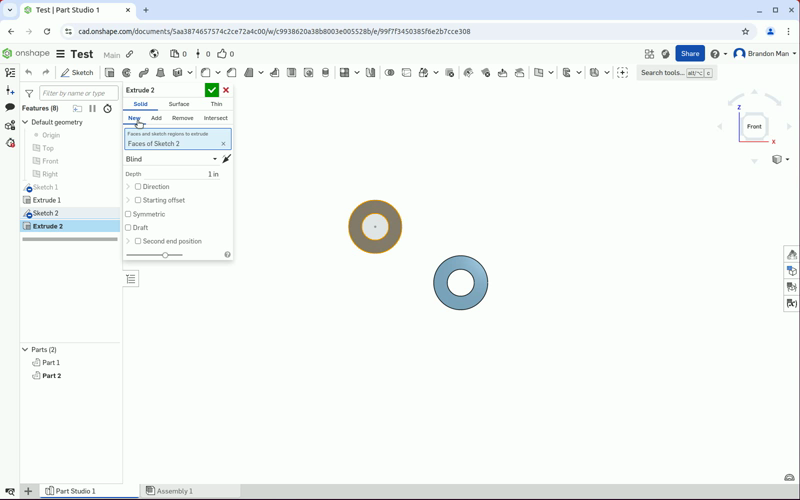
click(137, 120)
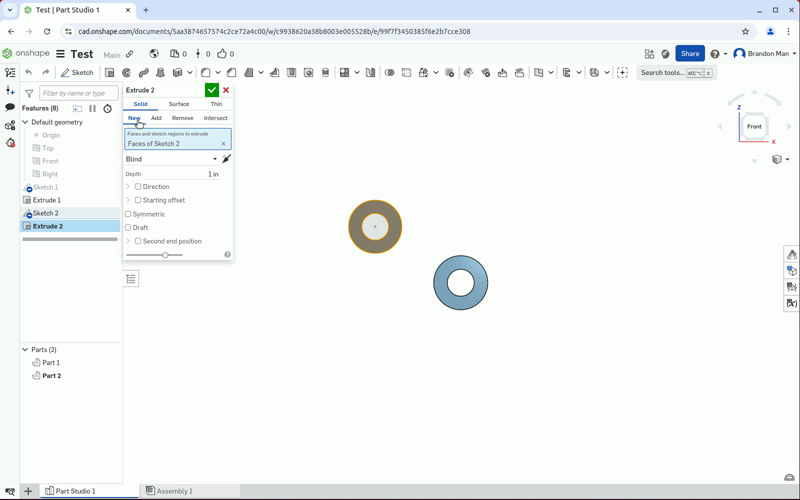
key(tab, 4)
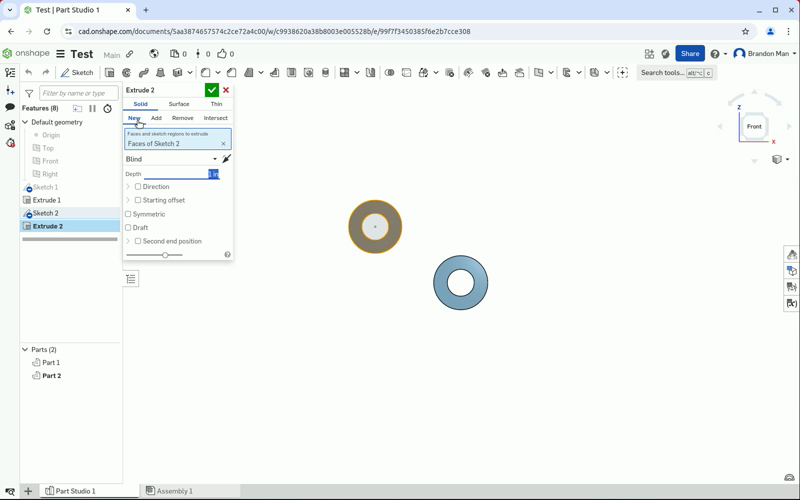
text(10.832)
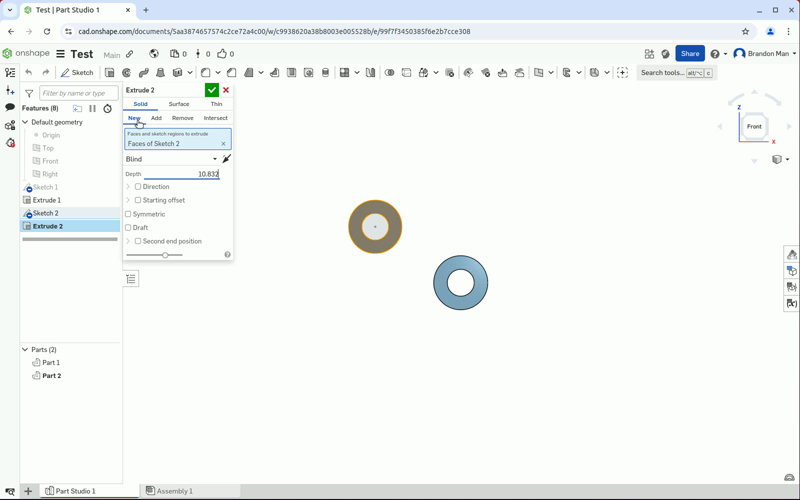
key(enter)
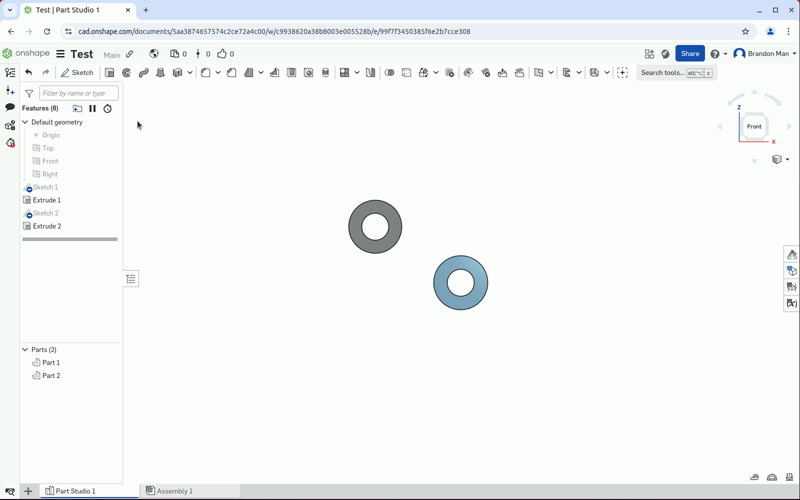
key(shift+h)
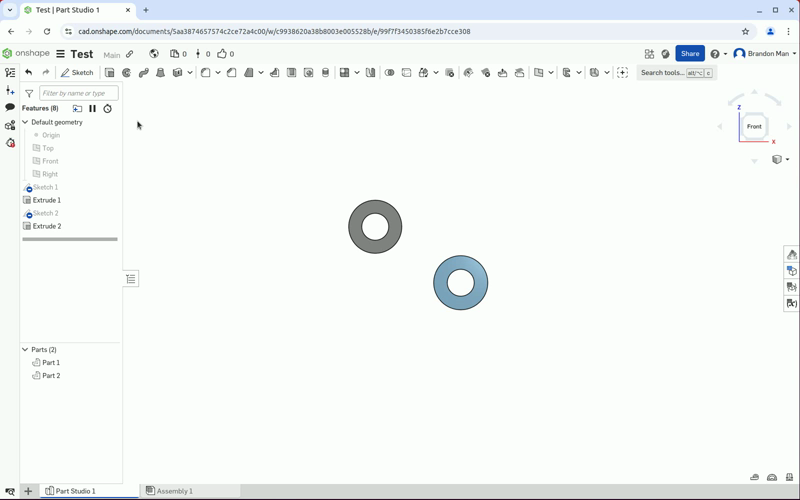
key(shift+h)
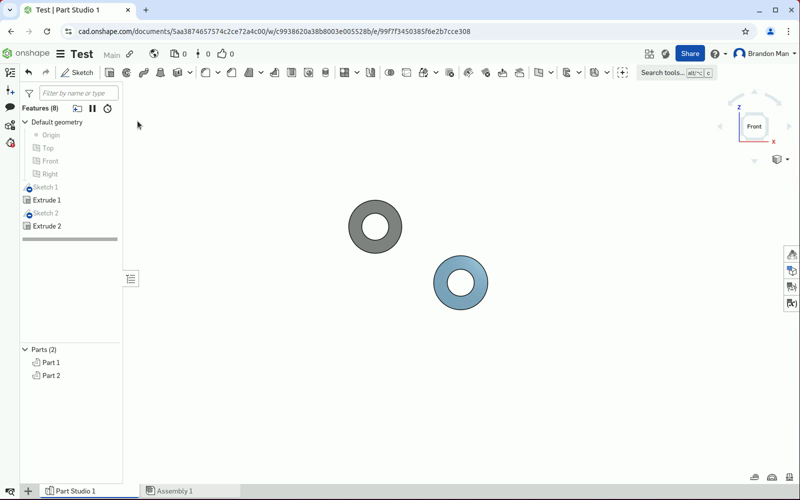
mouse_move(73, 189)
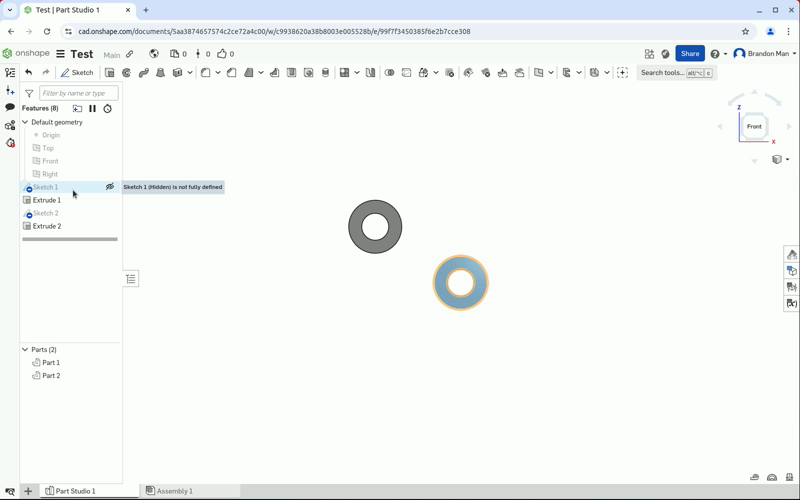
click(73, 189)
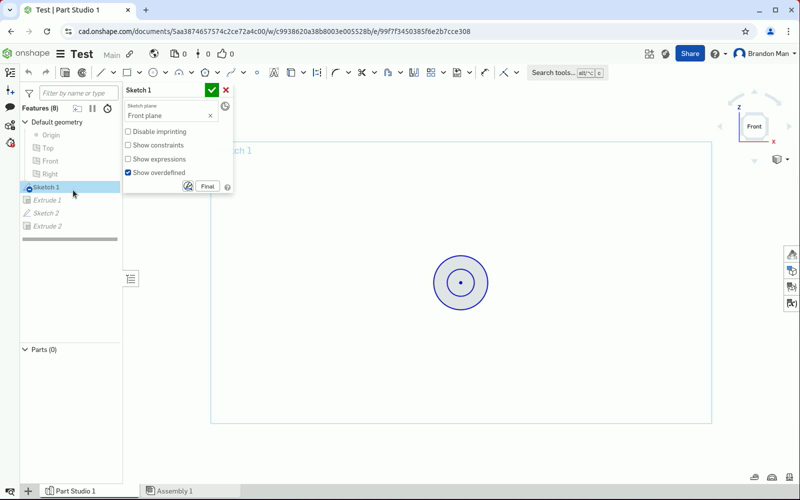
mouse_move(229, 92)
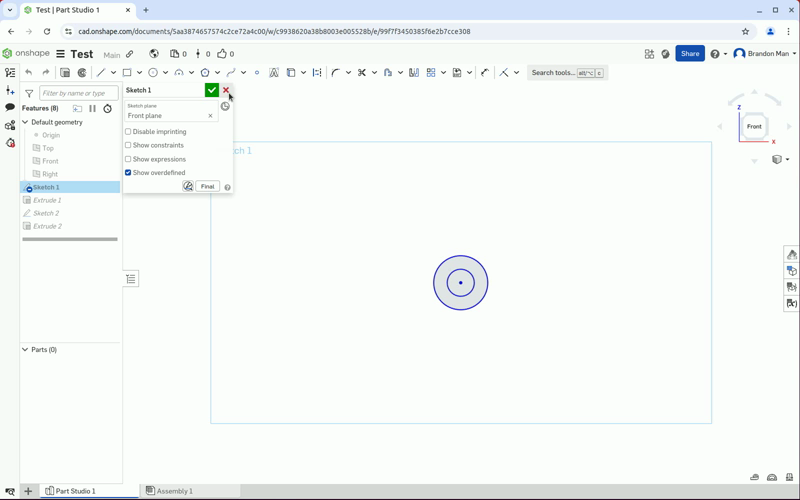
click(229, 92)
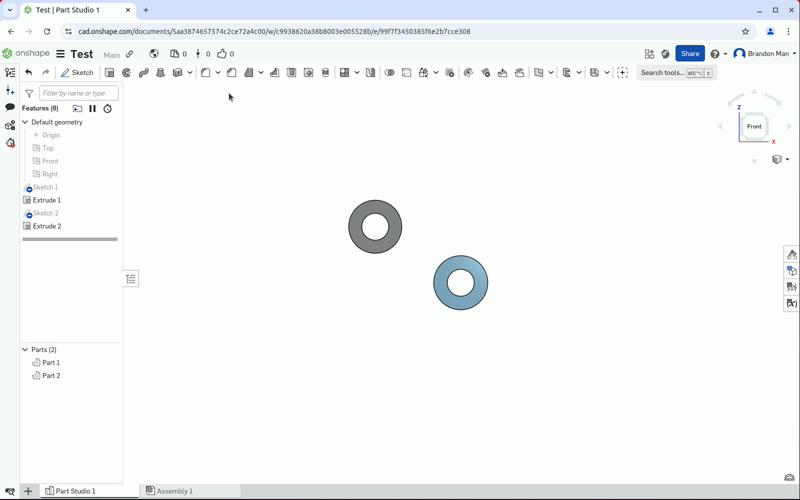
mouse_move(73, 352)
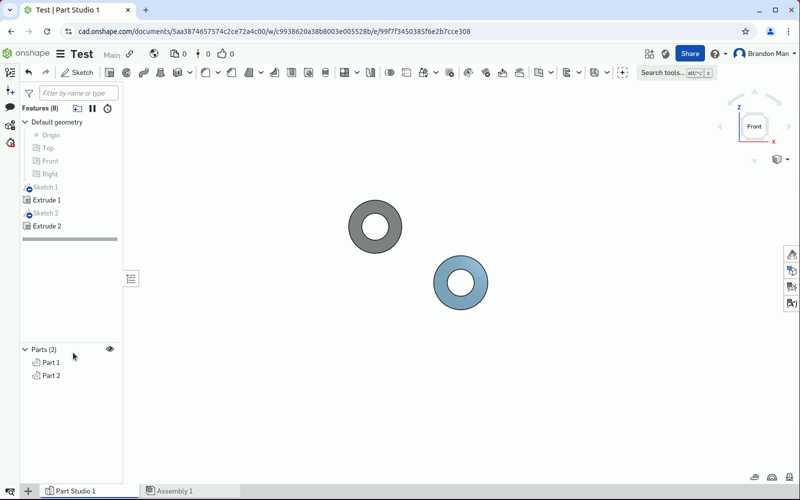
key(y)
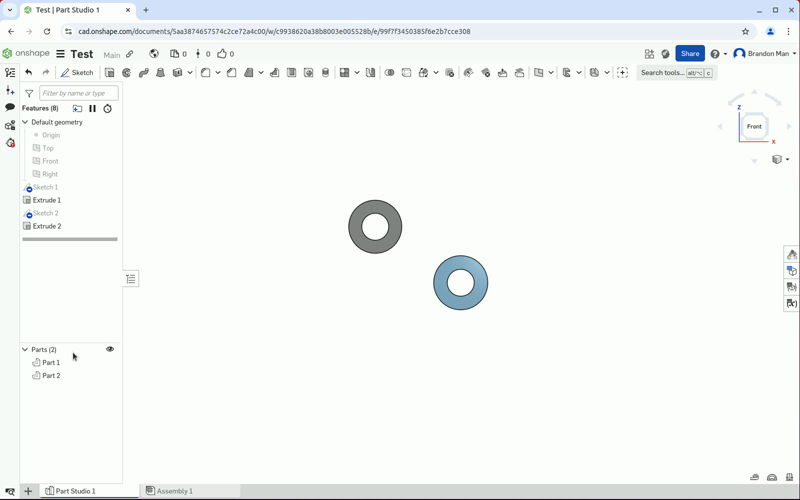
key(shift+p)
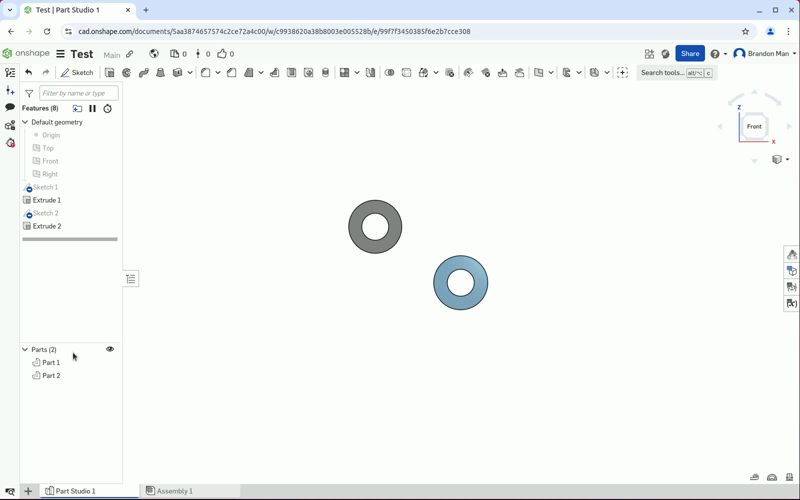
key(space)
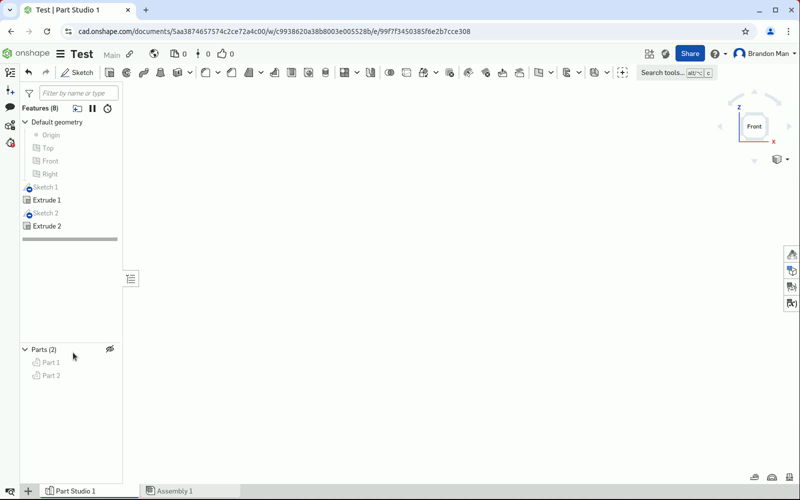
key_down(shift)
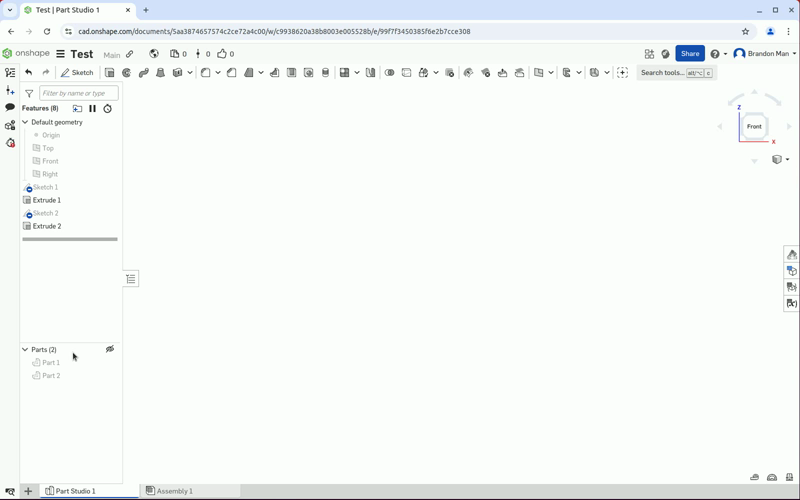
key(left)
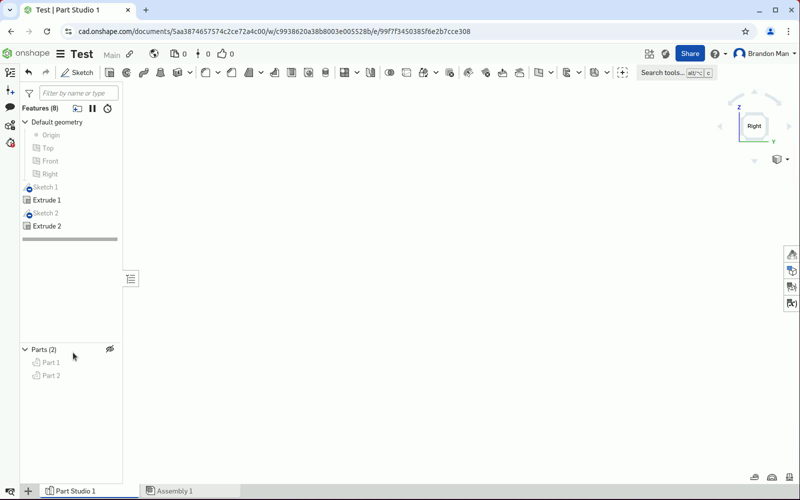
key_up(shift)
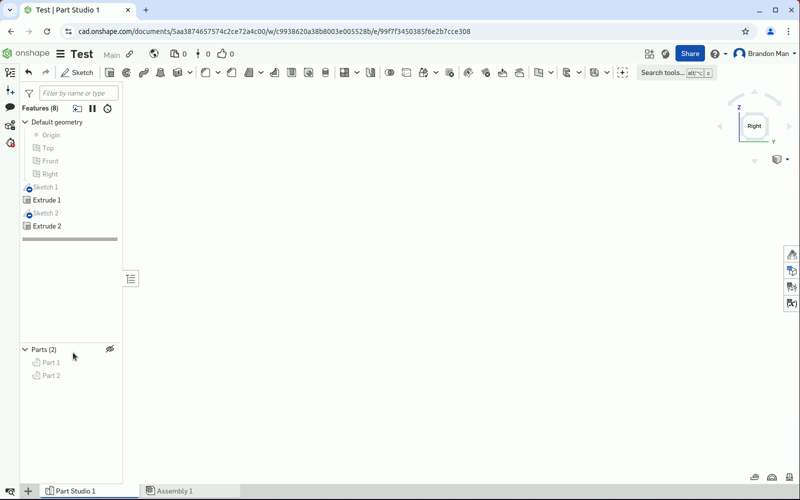
mouse_move(73, 352)
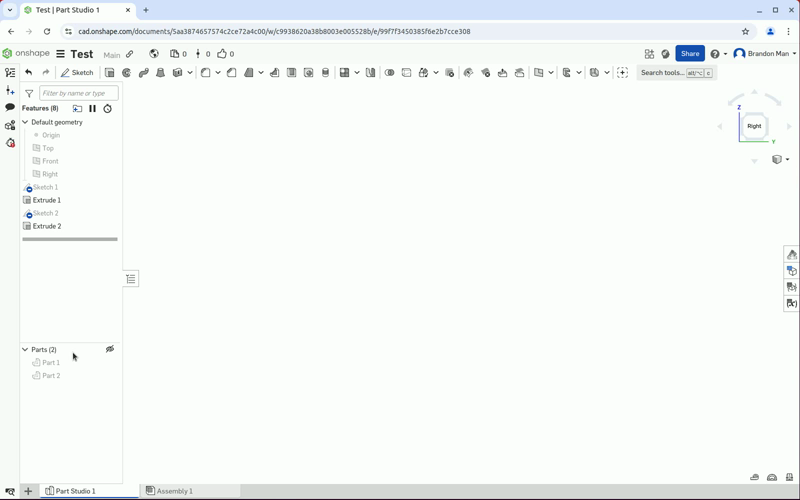
key(shift+y)
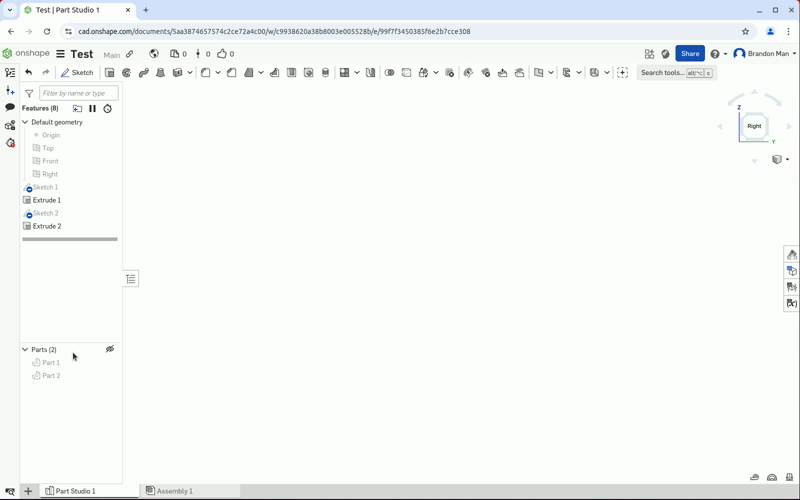
key(shift+s)
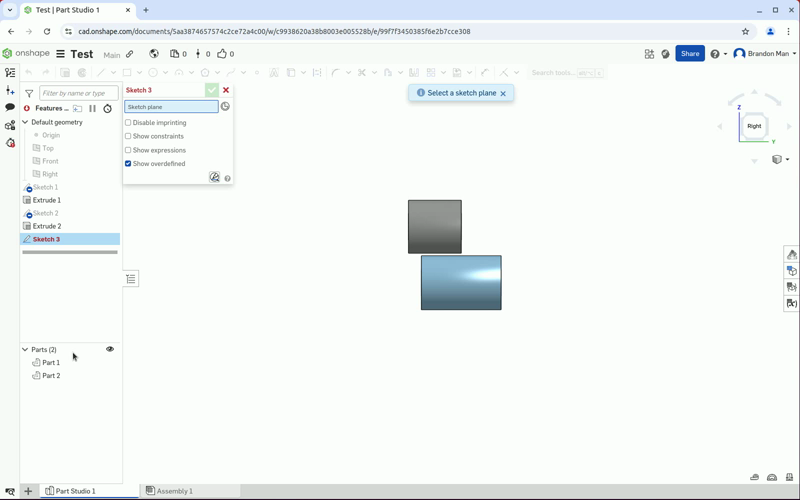
mouse_move(73, 176)
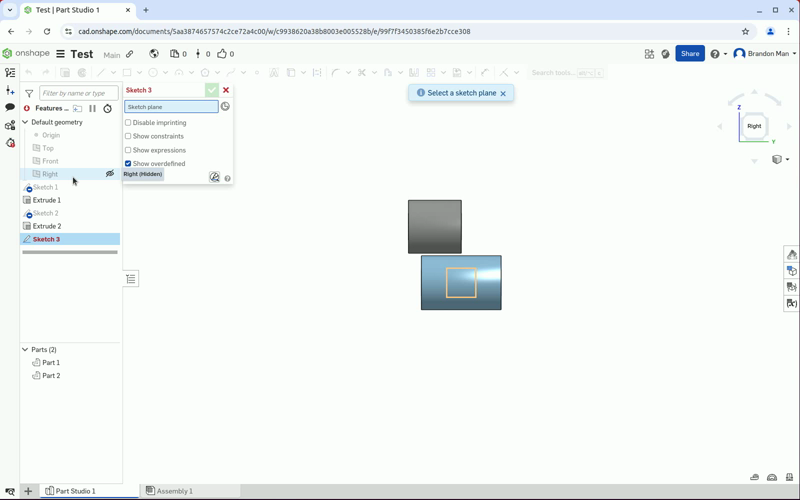
click(73, 176)
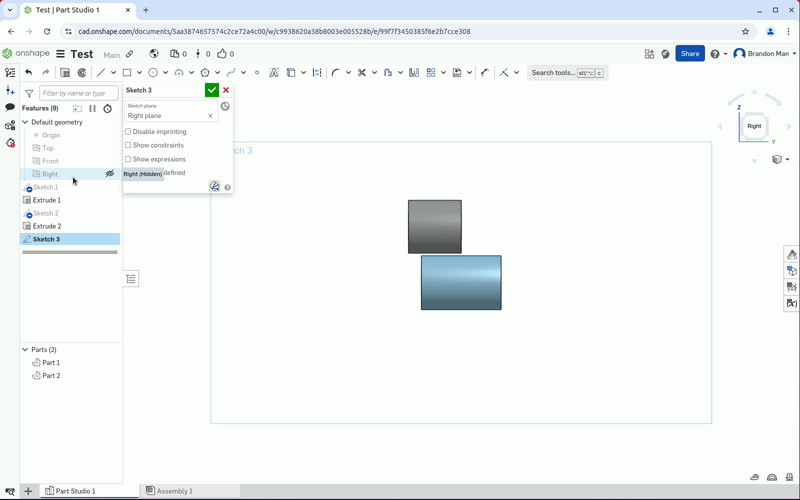
mouse_move(73, 352)
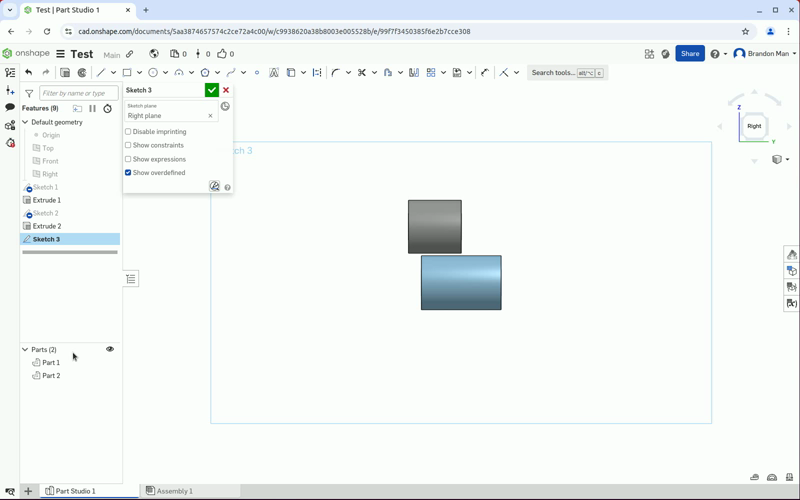
key(y)
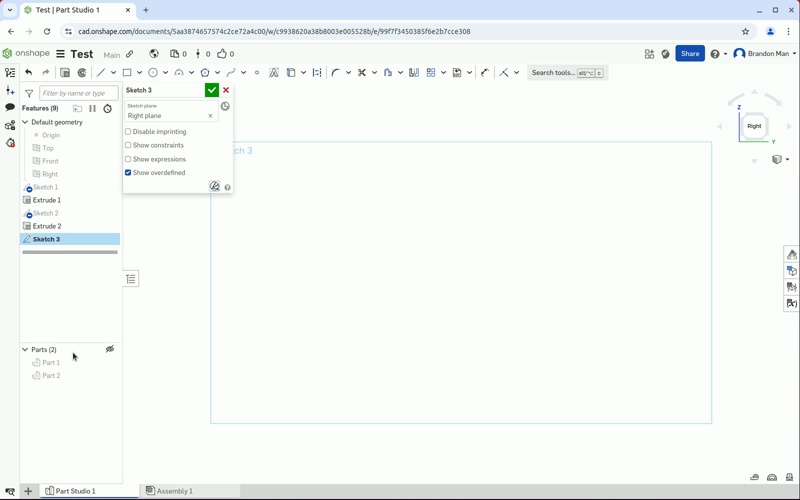
key(l)
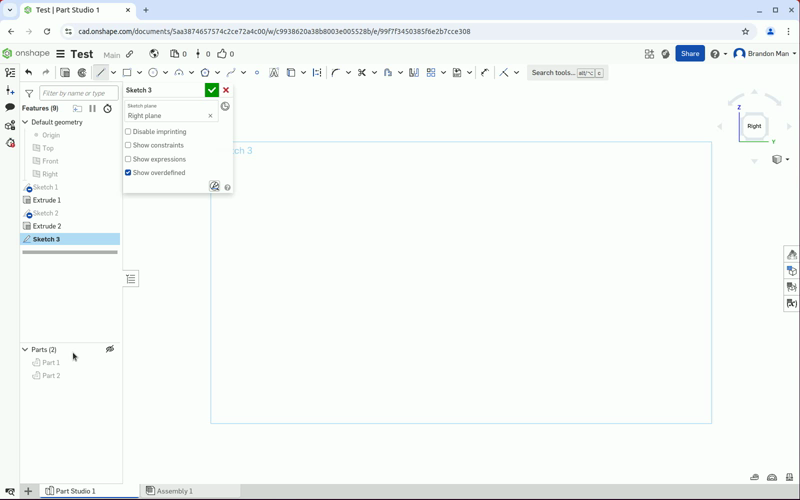
key_down(shift)
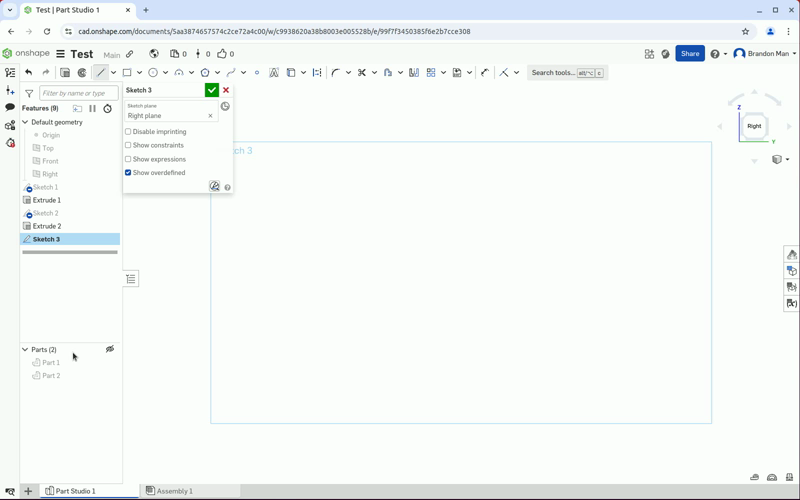
mouse_move(434, 286)
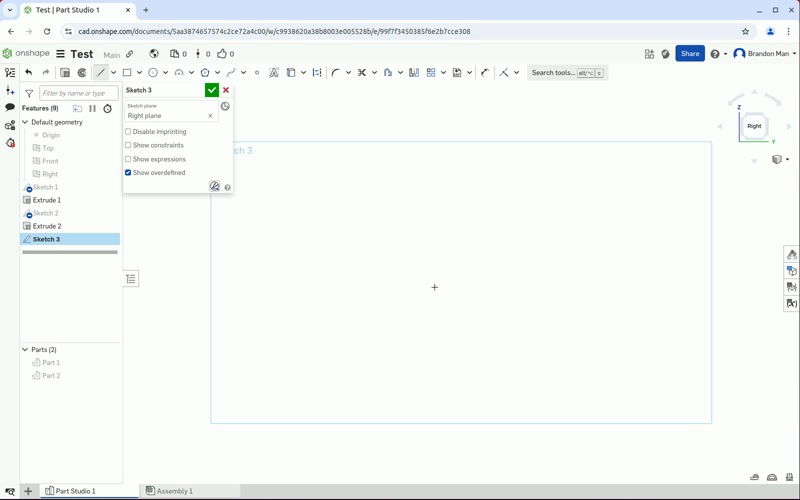
click(434, 286)
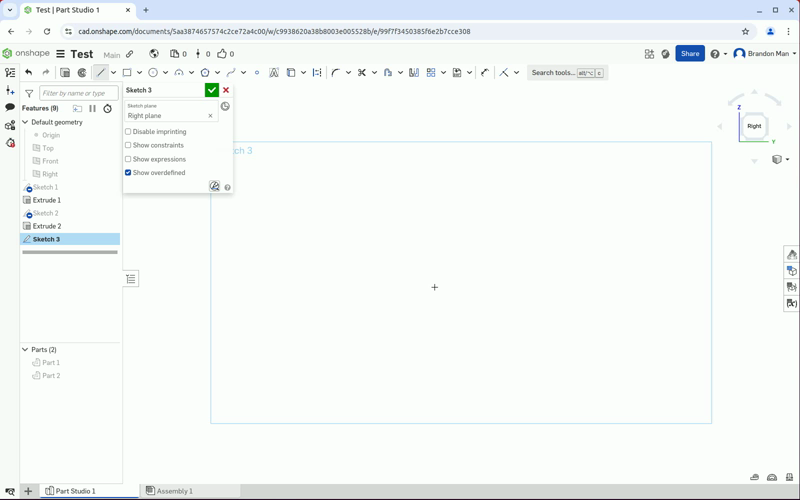
key_up(shift)
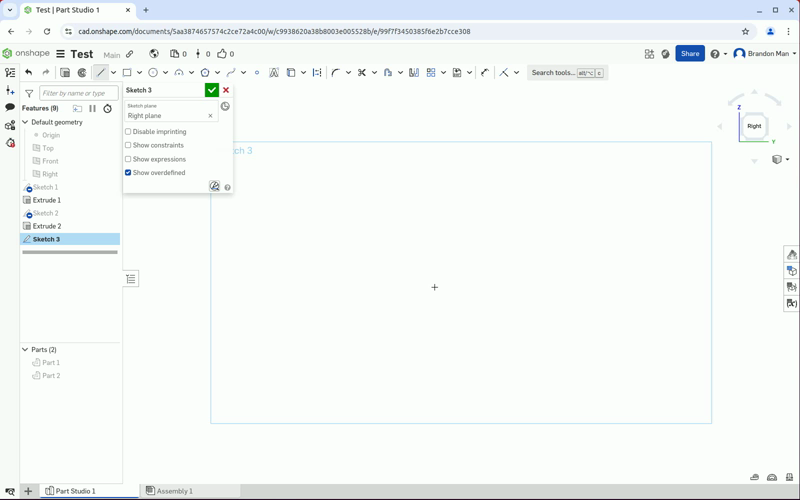
key_down(shift)
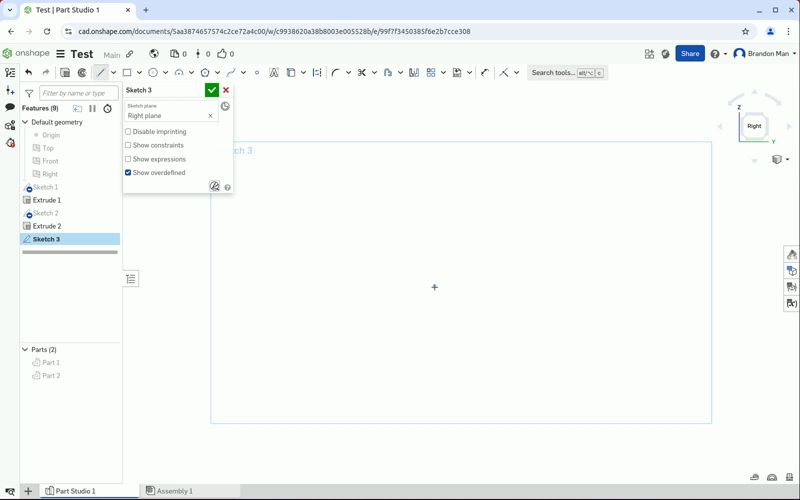
mouse_move(464, 286)
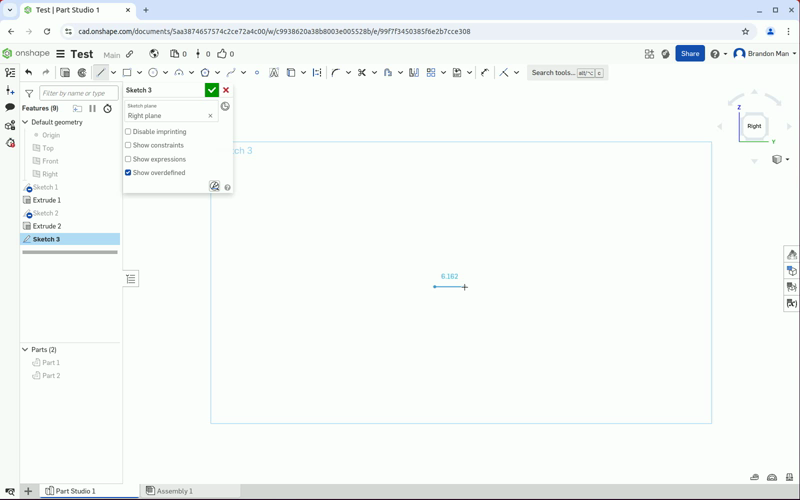
mouse_move(451, 286)
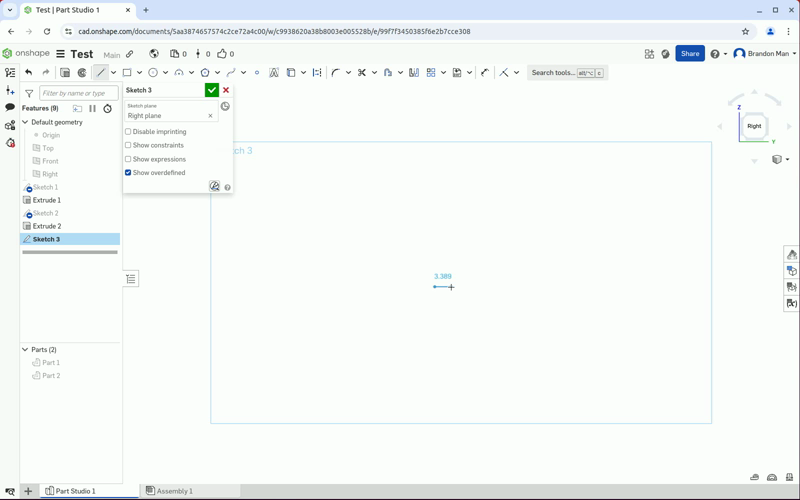
click(451, 286)
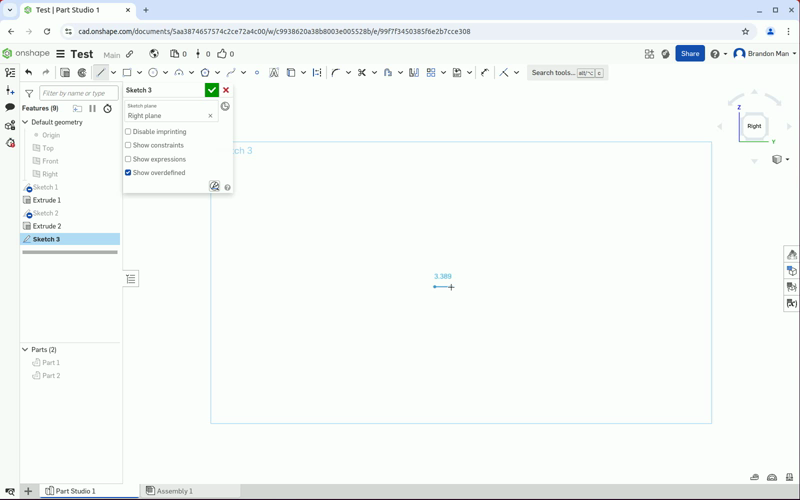
key_up(shift)
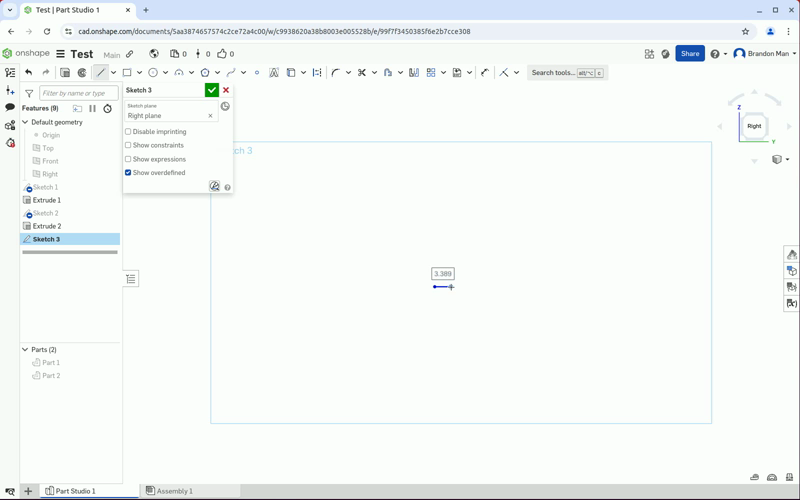
key_down(shift)
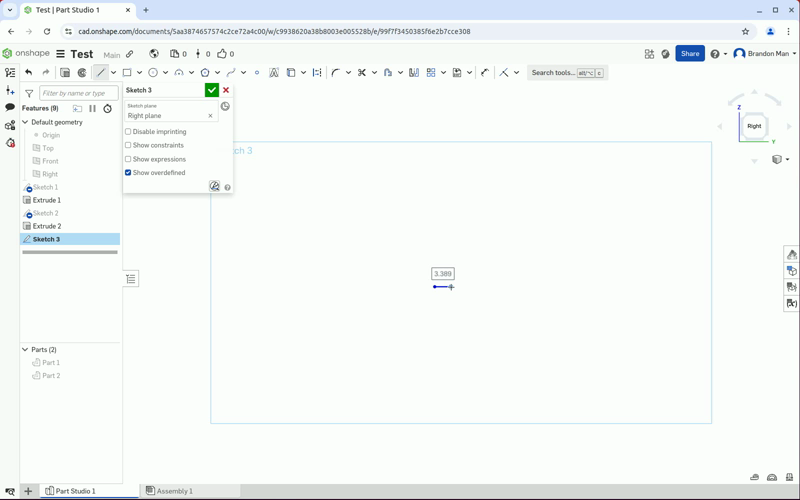
mouse_move(481, 286)
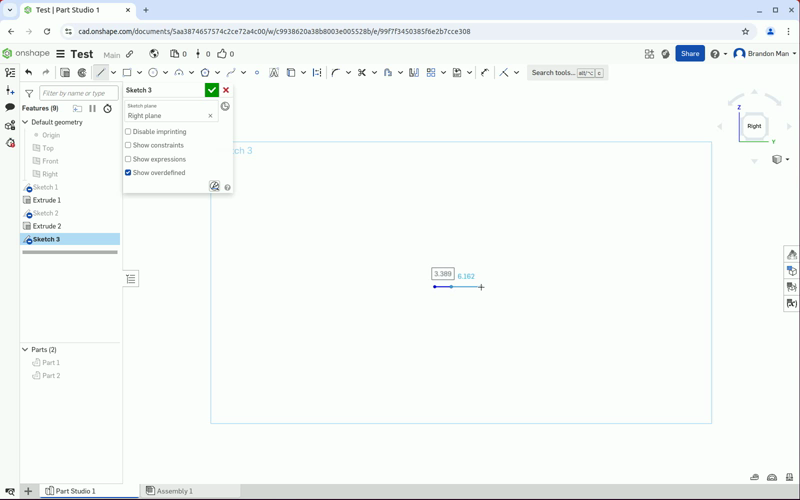
mouse_move(451, 278)
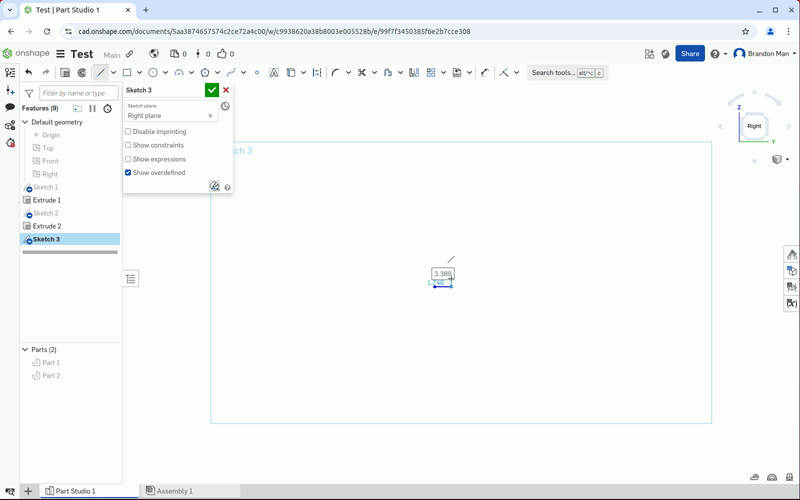
click(451, 278)
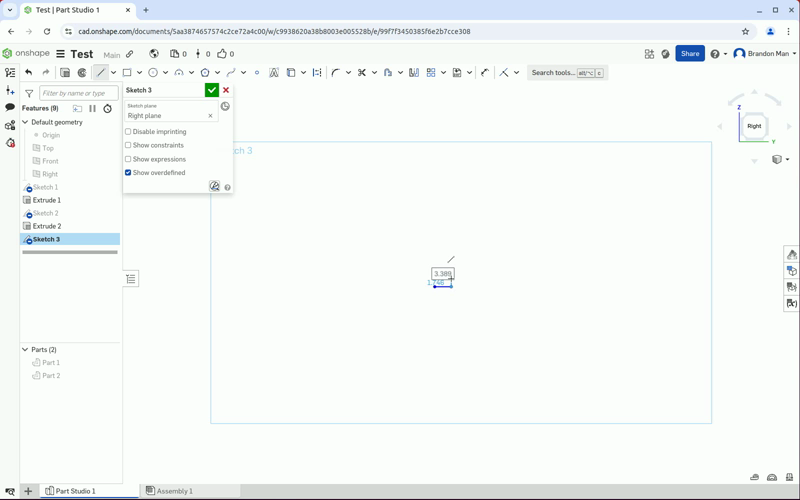
key_up(shift)
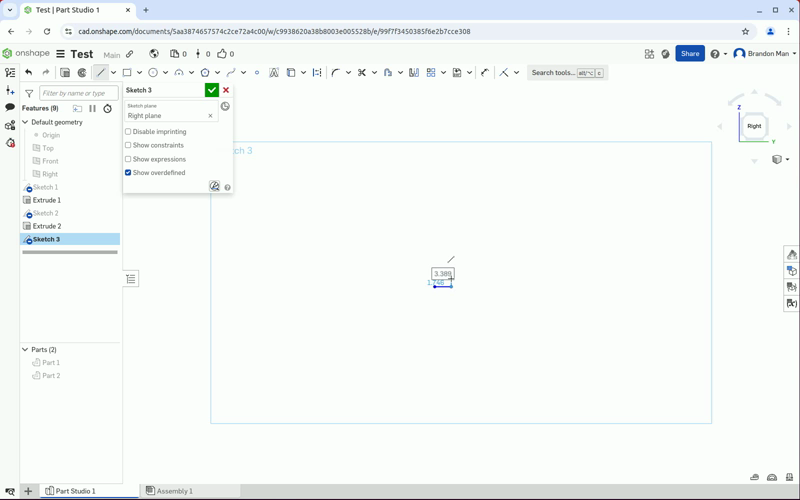
key_down(shift)
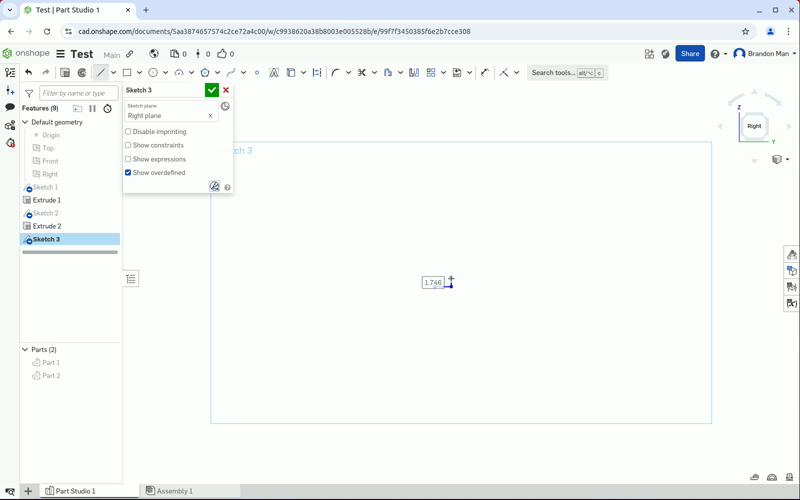
mouse_move(481, 278)
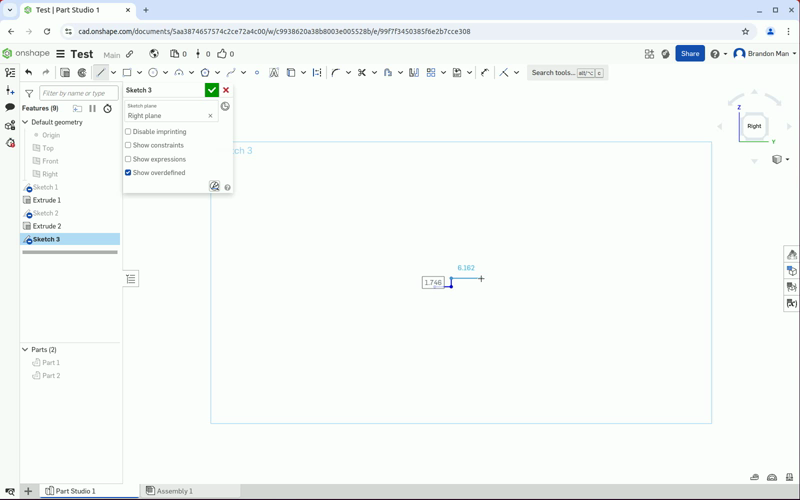
mouse_move(434, 278)
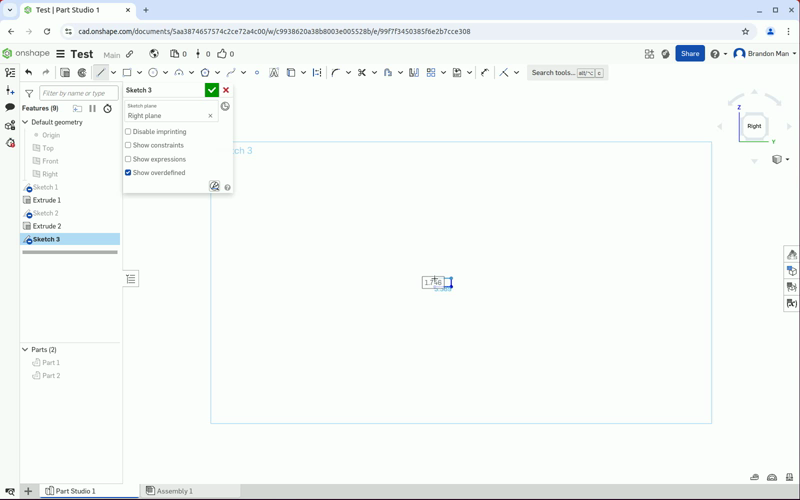
click(434, 278)
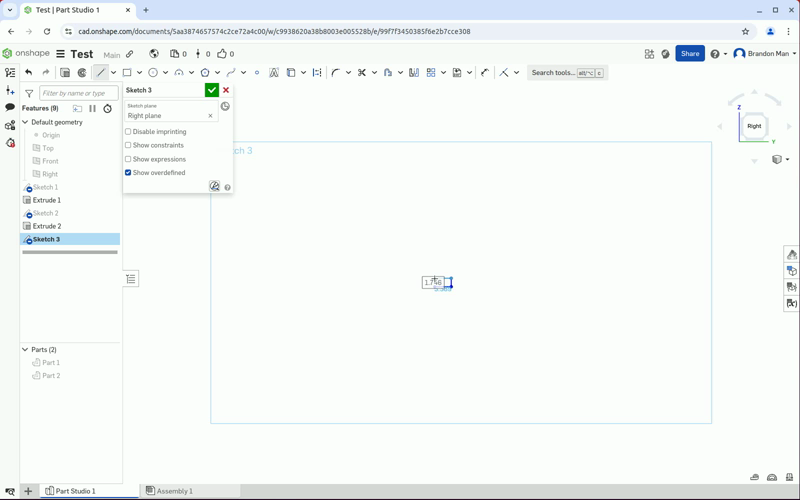
key_up(shift)
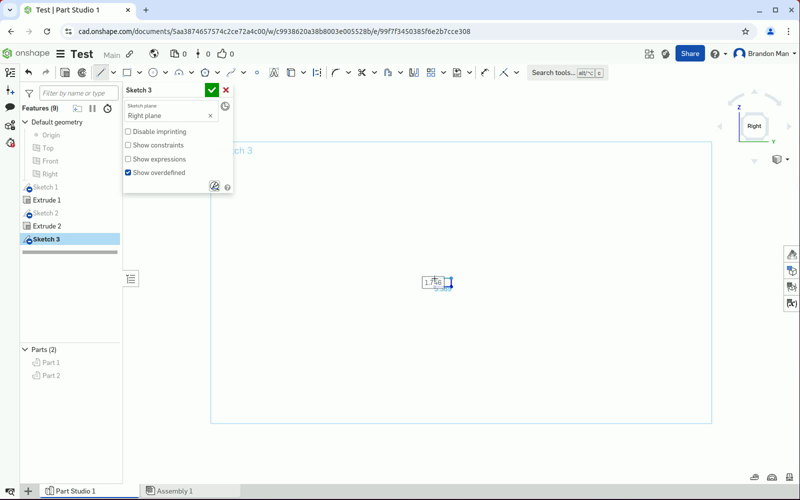
mouse_move(464, 278)
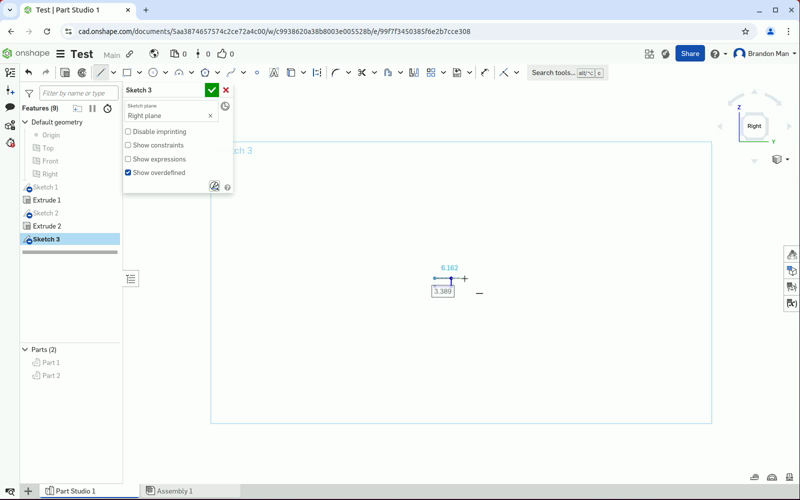
key_down(shift)
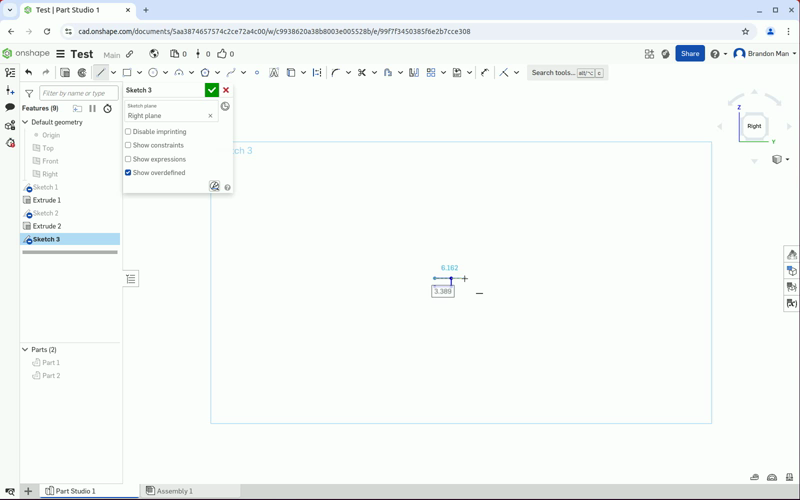
mouse_move(434, 286)
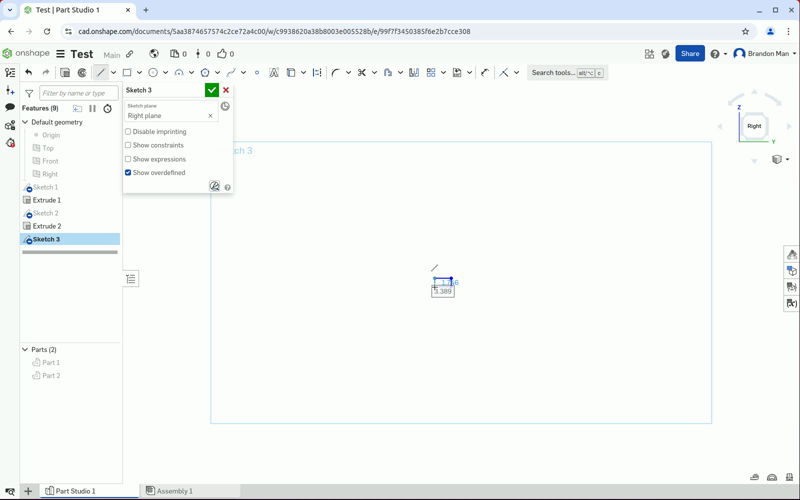
key_up(shift)
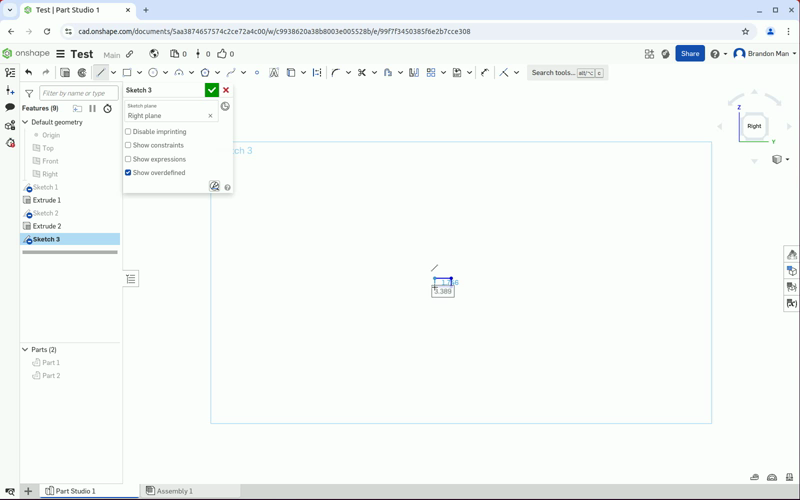
click(434, 286)
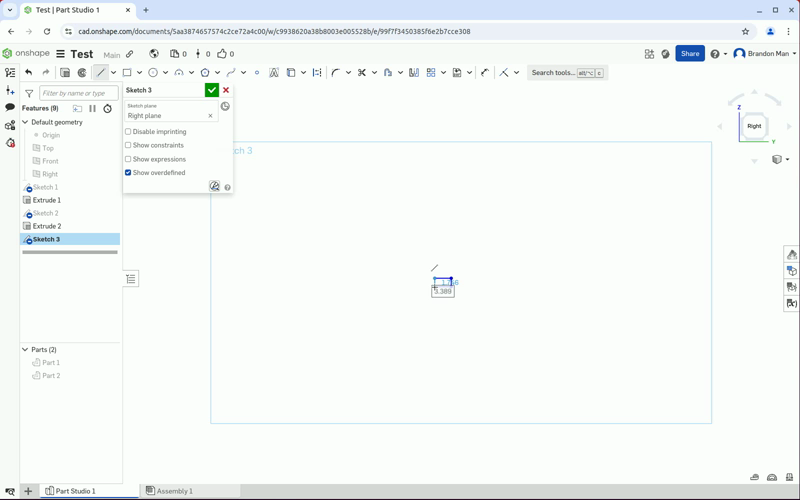
key(esc)
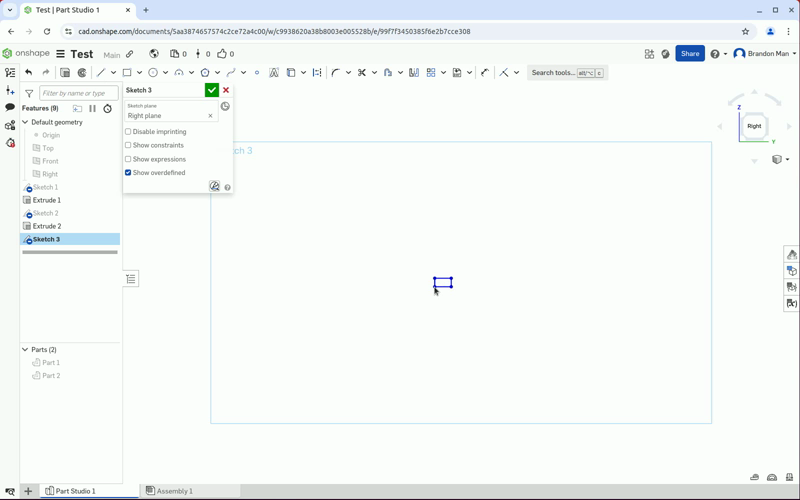
mouse_move(447, 278)
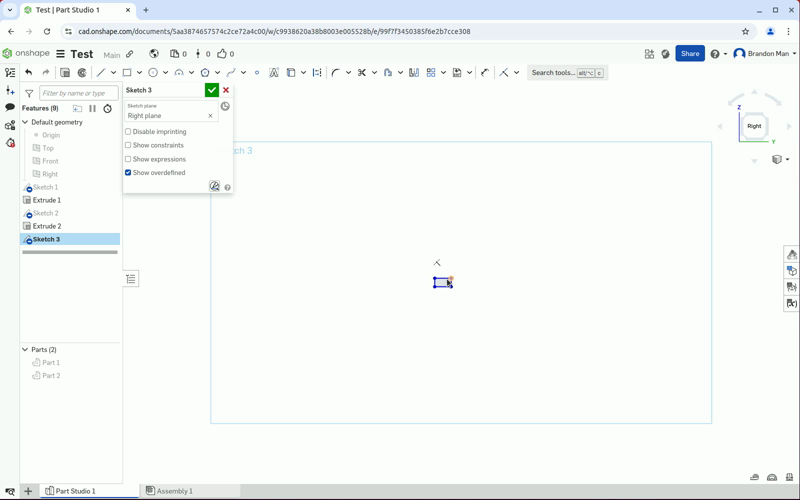
scroll(6)
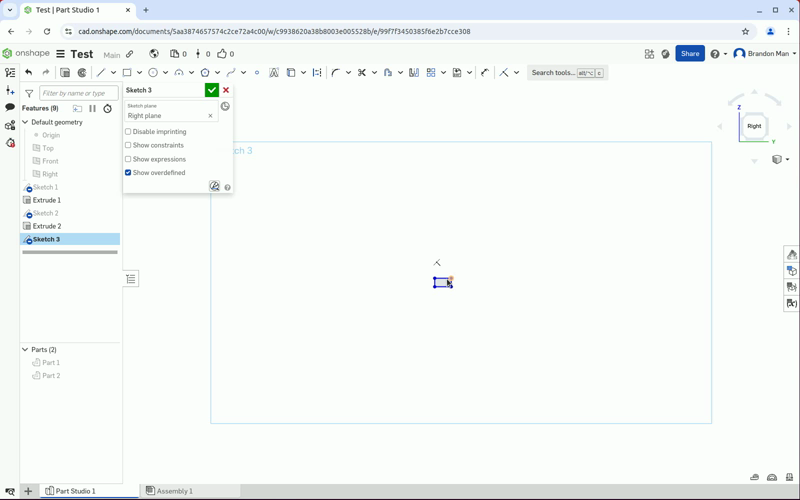
scroll(6)
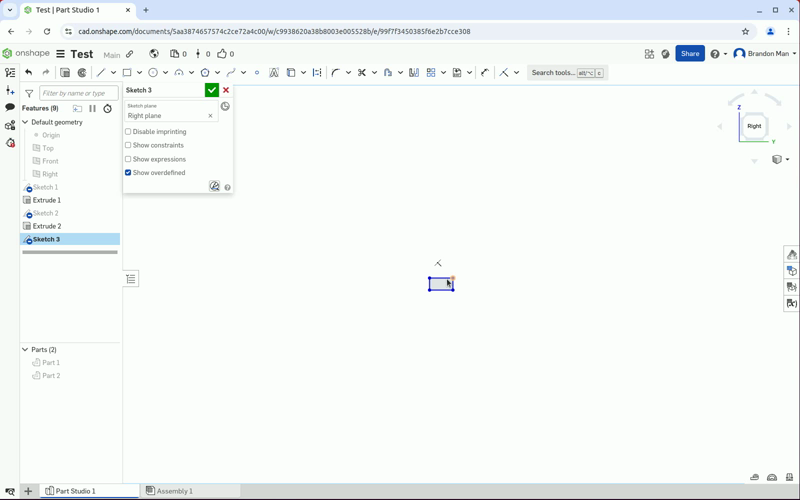
scroll(6)
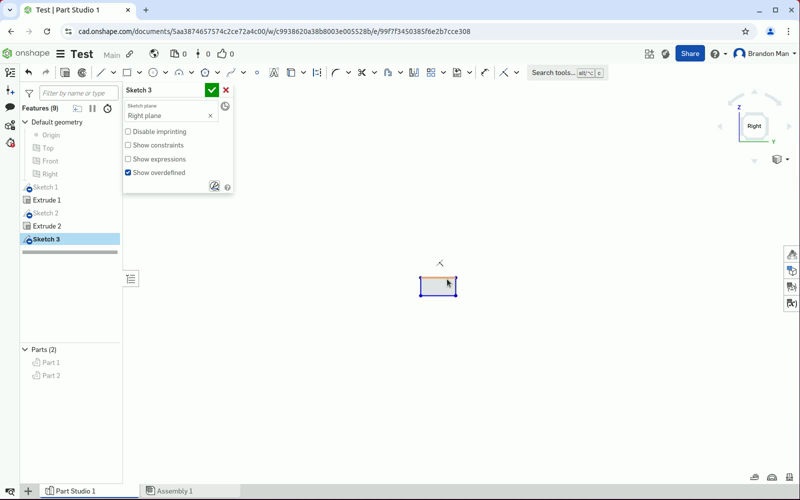
scroll(6)
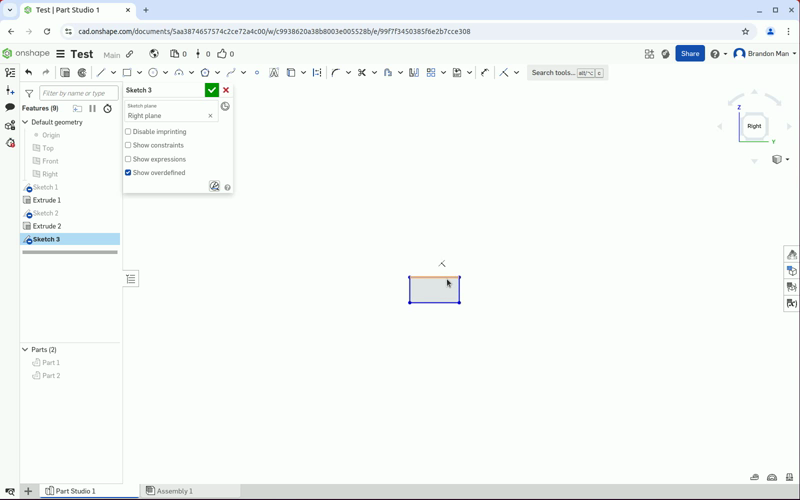
scroll(6)
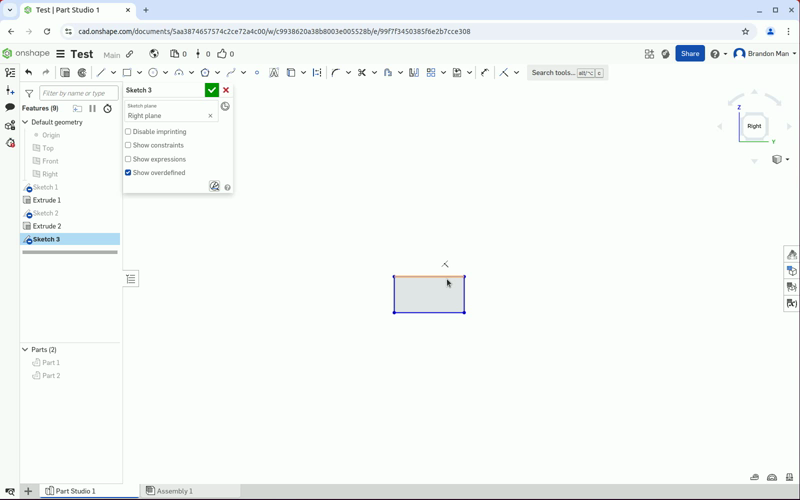
scroll(6)
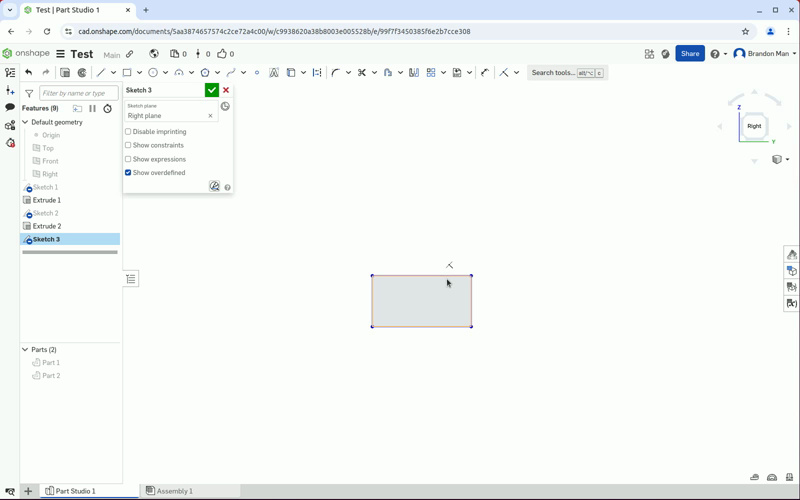
scroll(6)
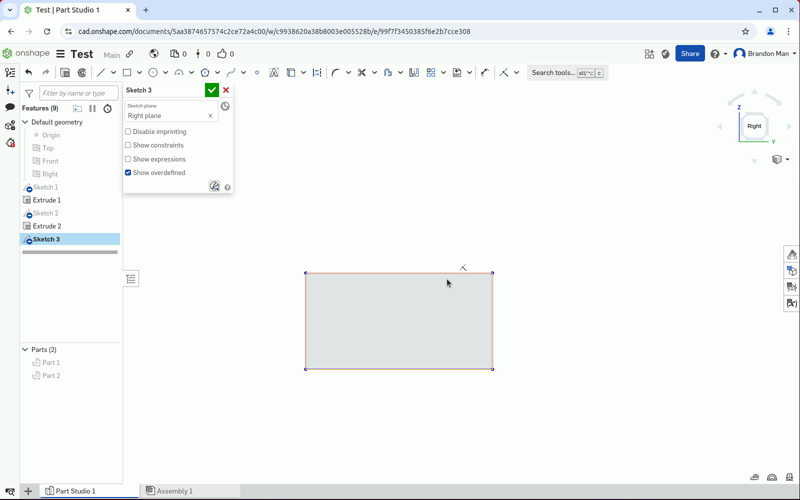
click(447, 278)
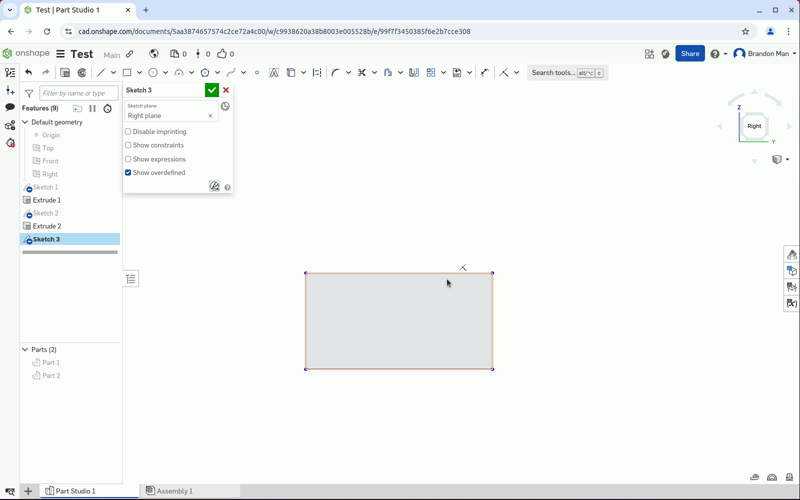
scroll(-6)
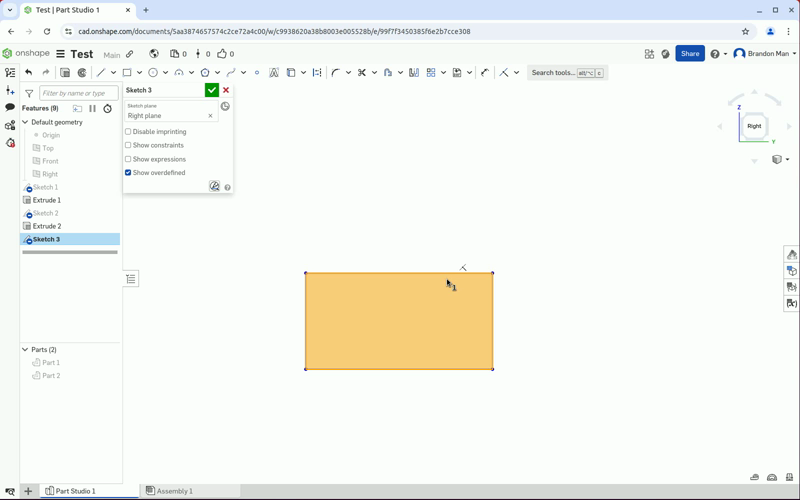
scroll(-6)
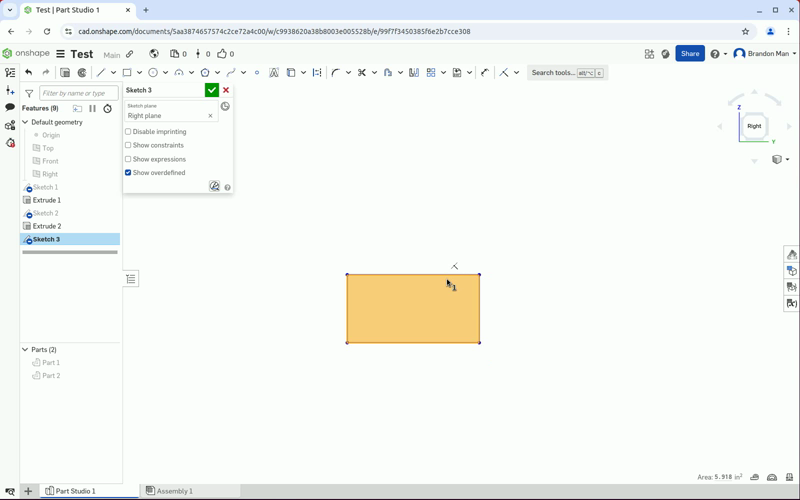
scroll(-6)
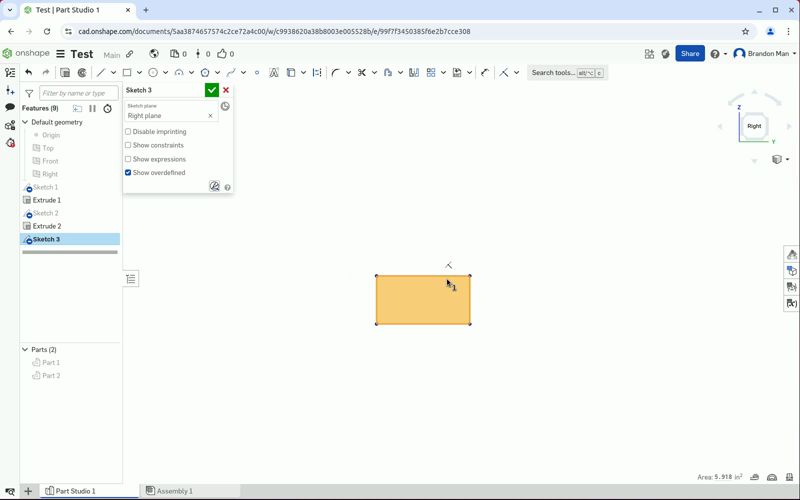
scroll(-6)
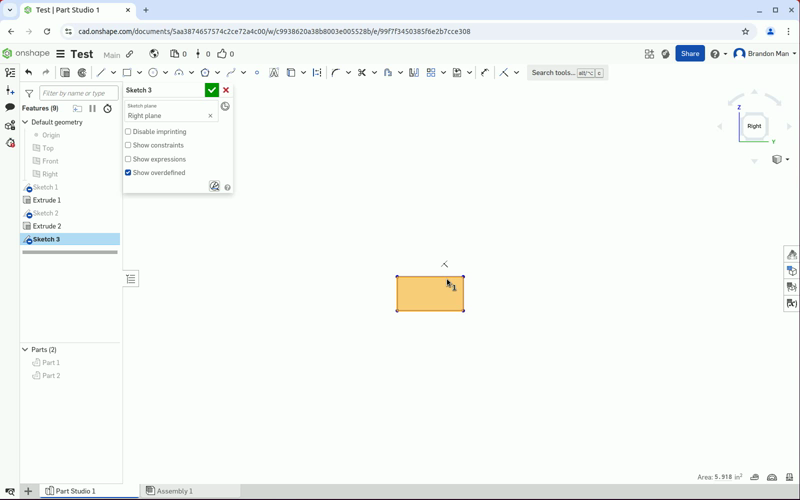
scroll(-6)
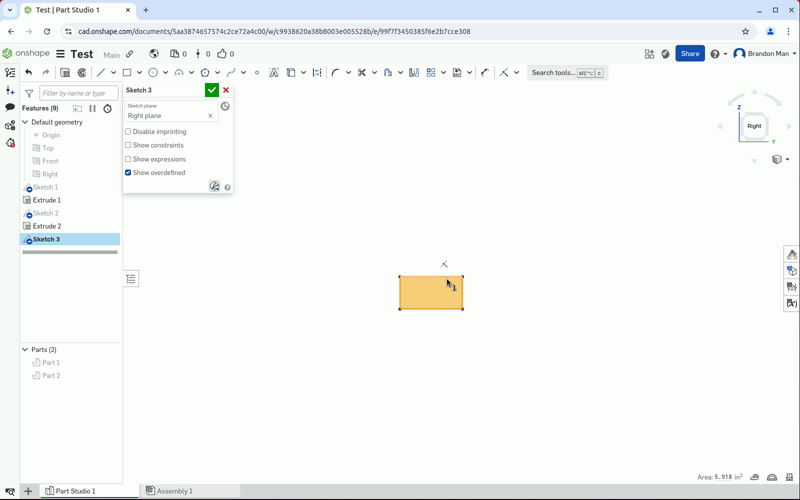
scroll(-6)
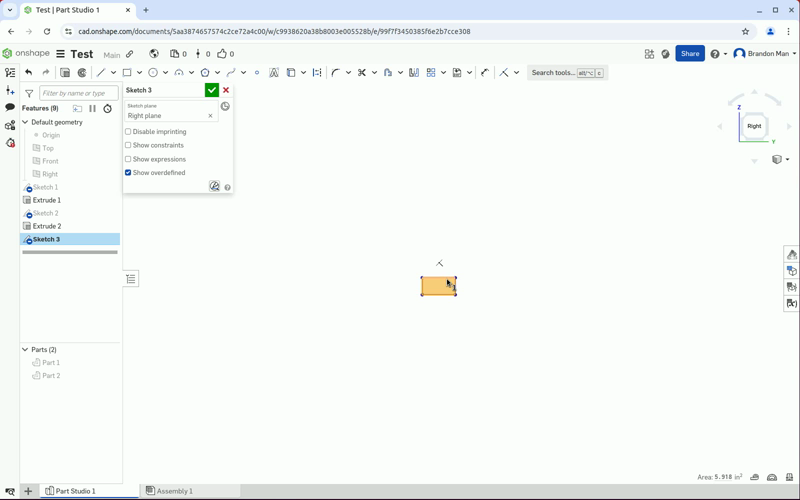
scroll(-6)
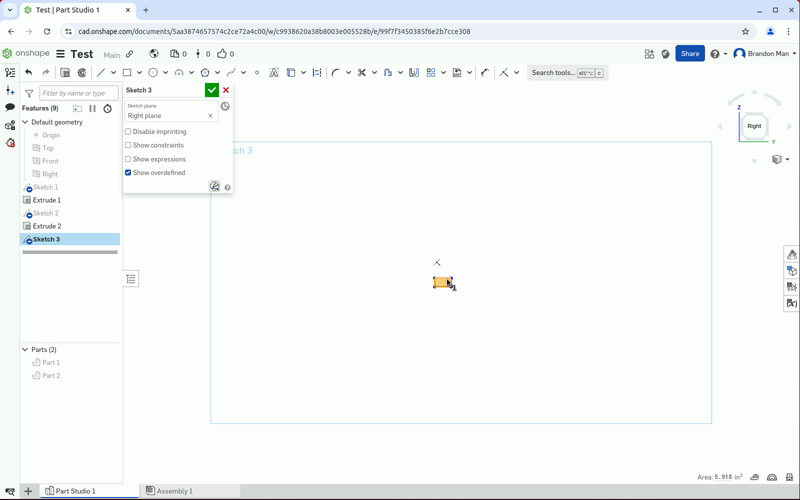
mouse_move(73, 352)
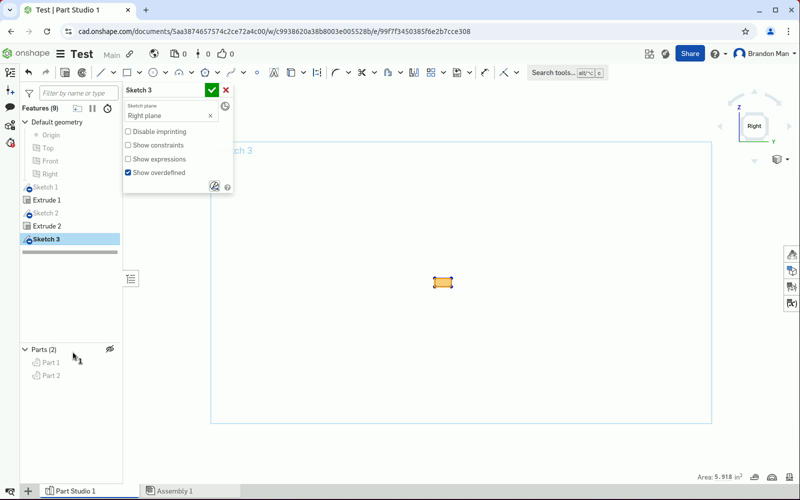
key(shift+y)
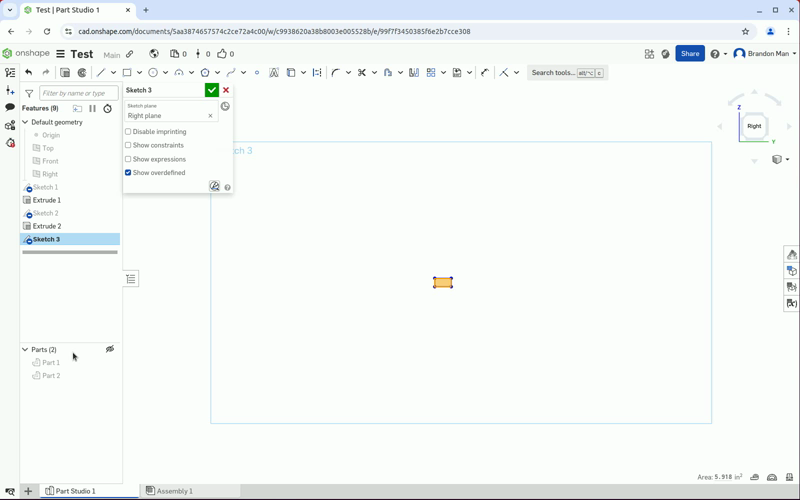
key(shift+e)
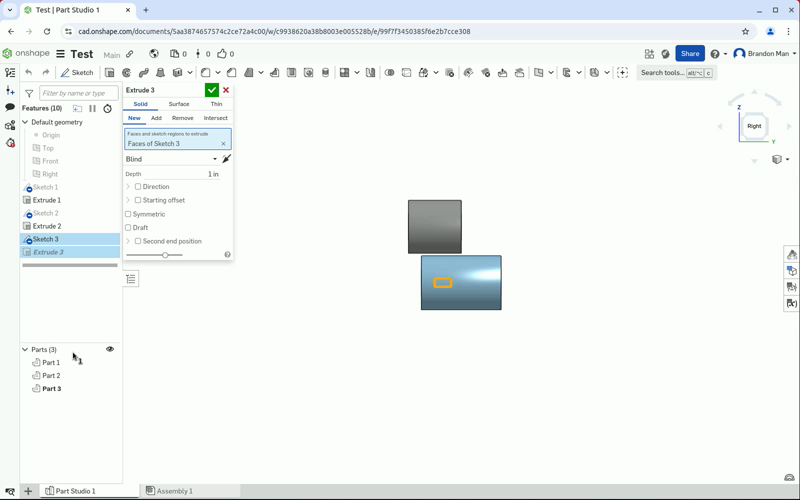
mouse_move(143, 106)
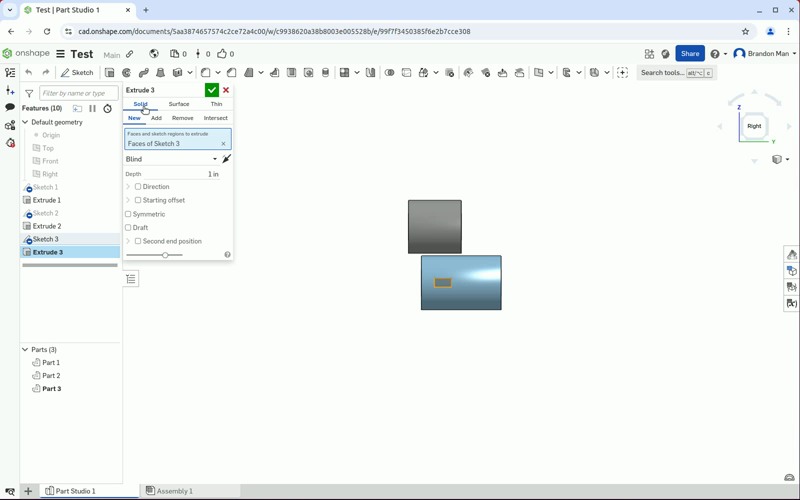
click(143, 106)
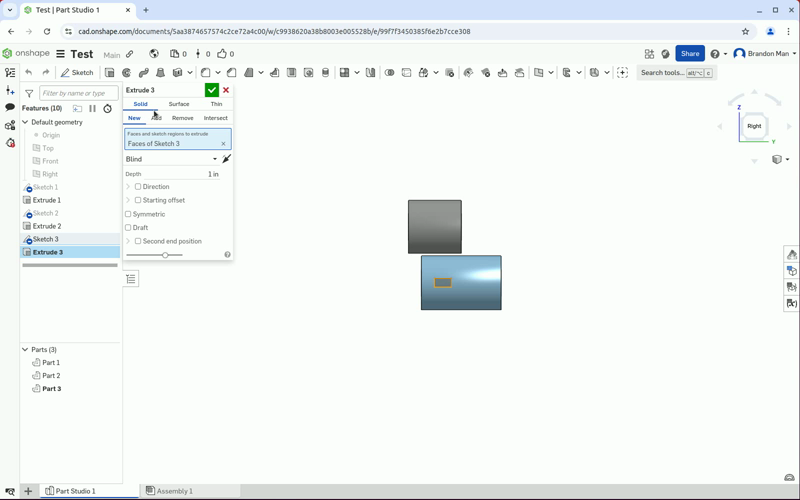
mouse_move(186, 120)
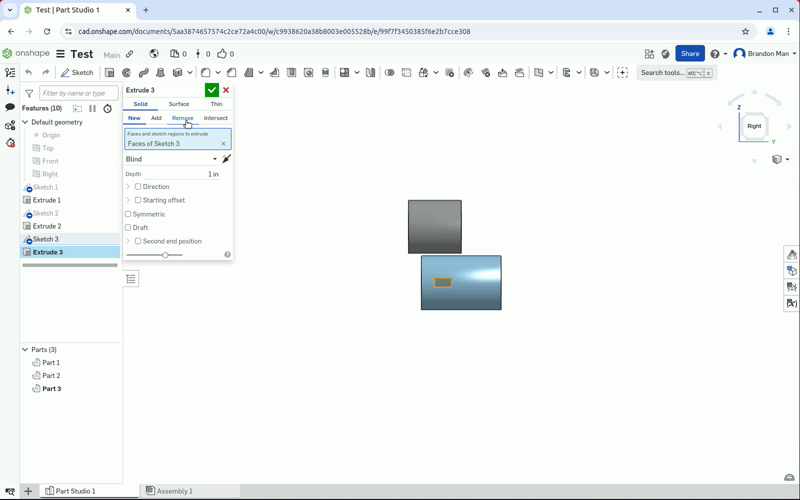
click(186, 120)
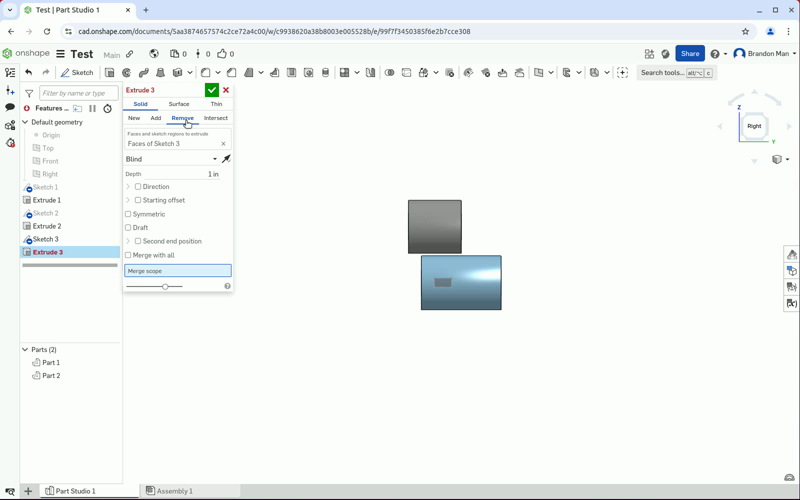
key(tab, 4)
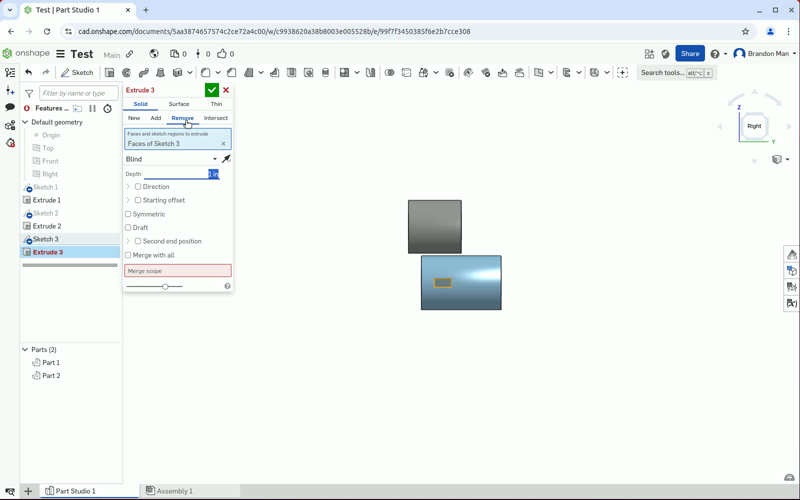
text(11.072)
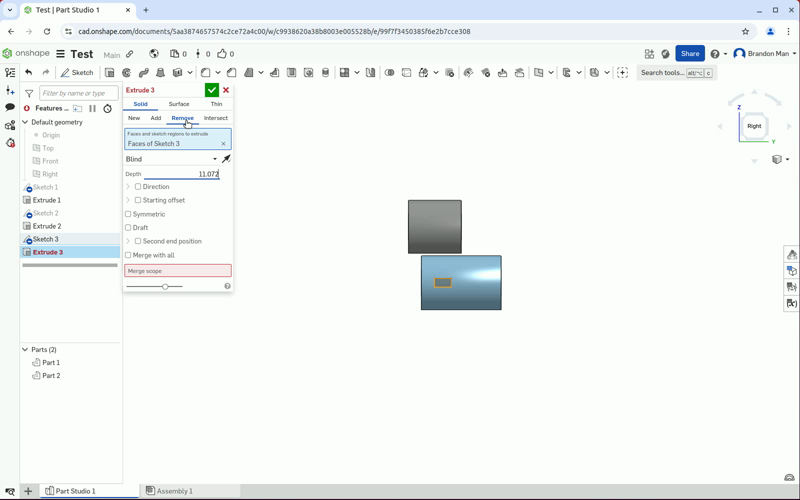
key(tab, 3)
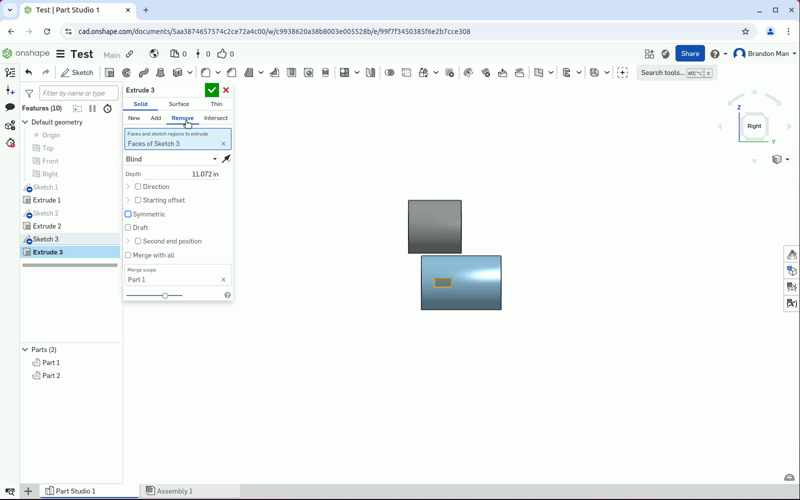
key(space)
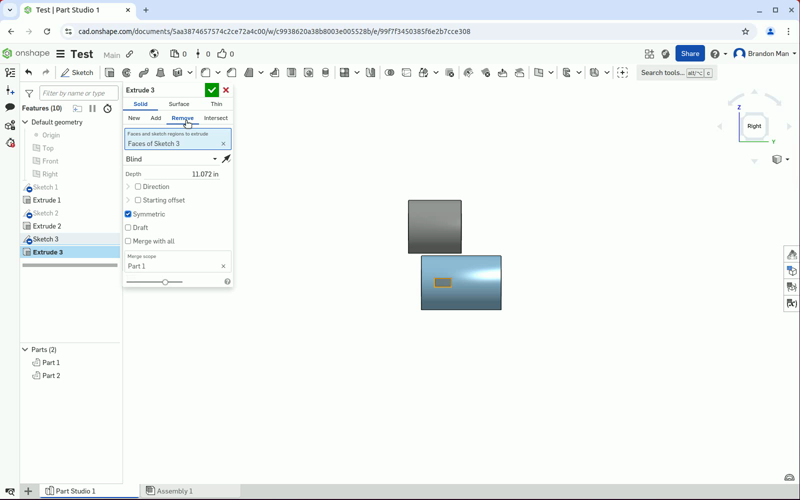
key(tab, 2)
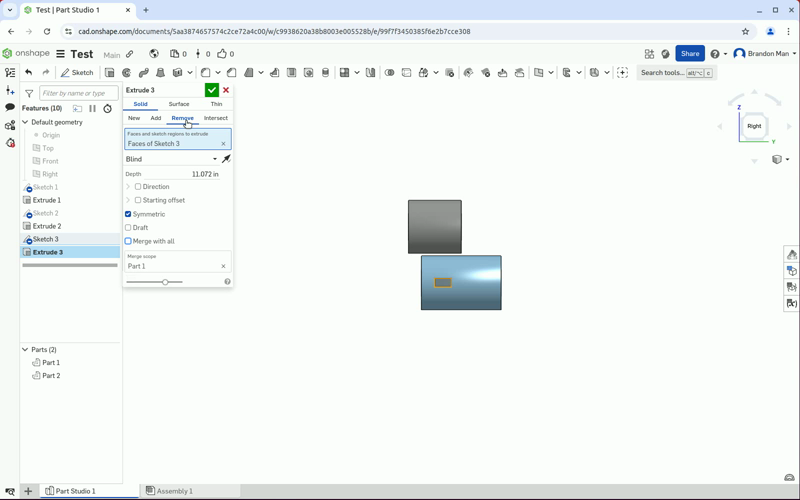
key(space)
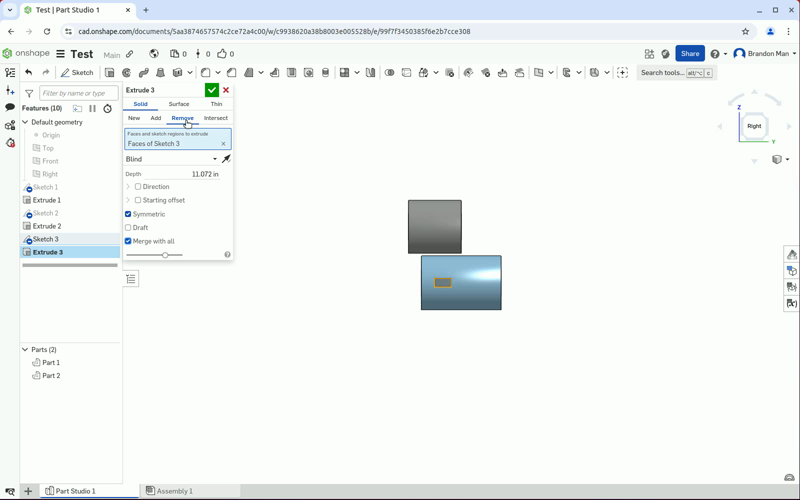
key(enter)
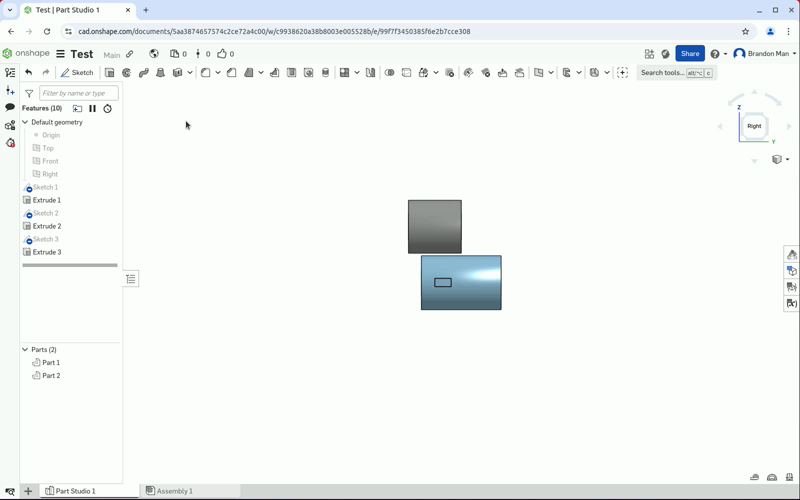
key(shift+h)
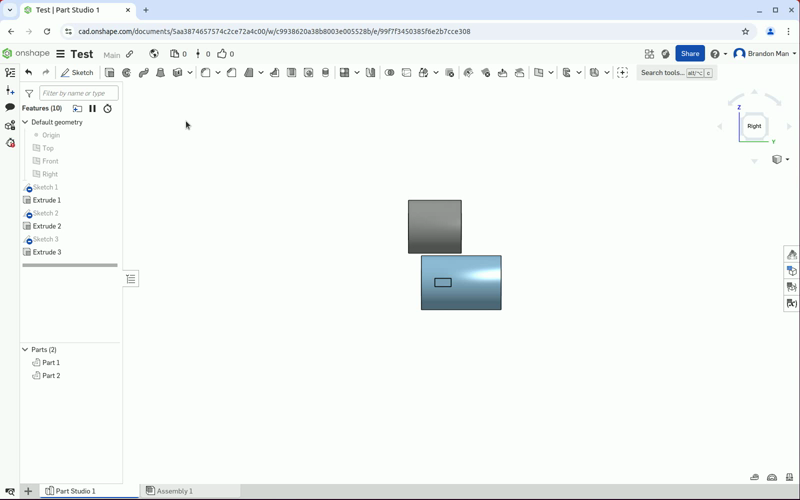
key(shift+h)
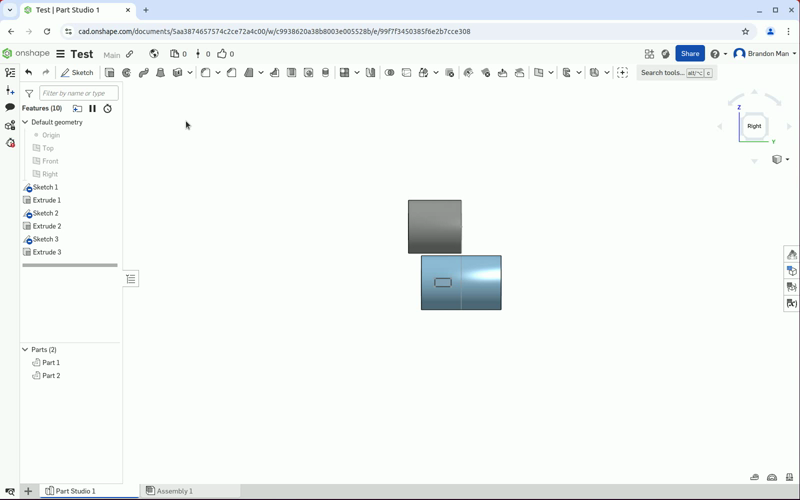
key(shift+7)
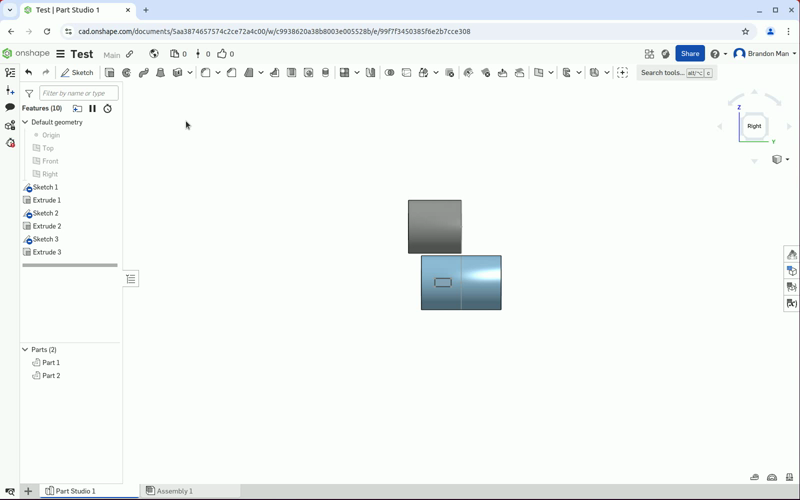
key(right, 2)
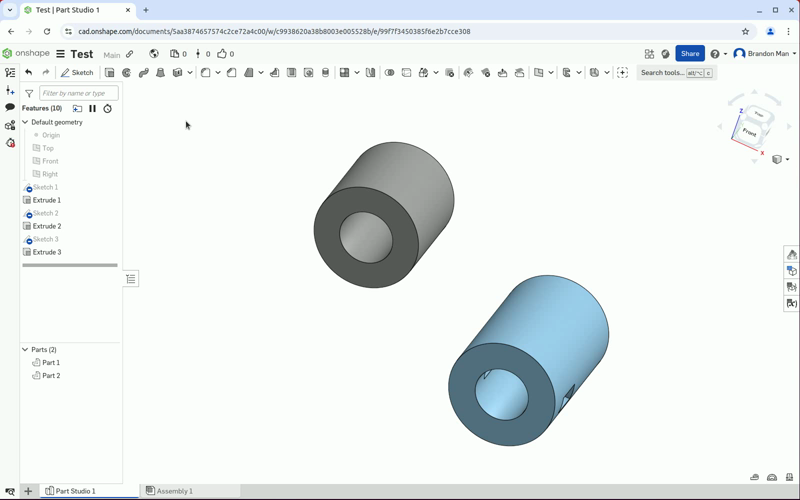
key(down, 2)
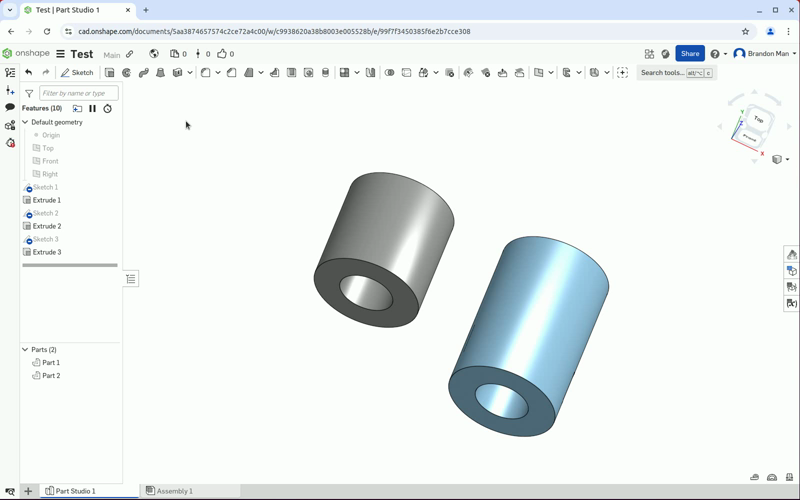
key(up, 2)
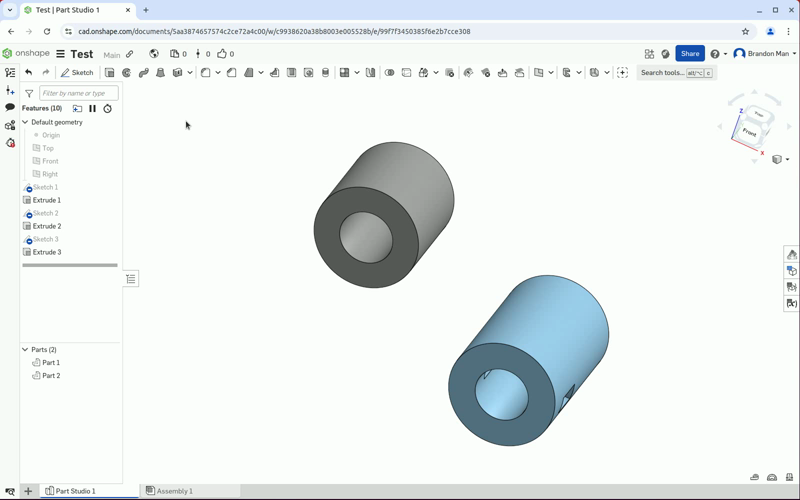
key(left, 2)
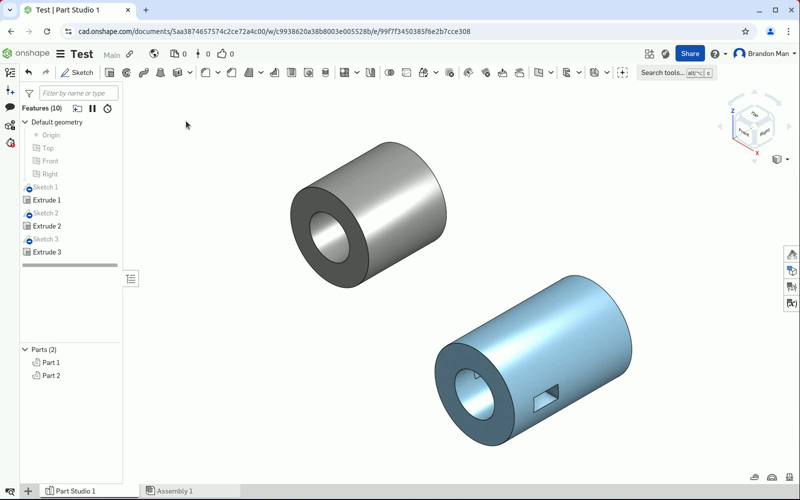
mouse_move(73, 189)
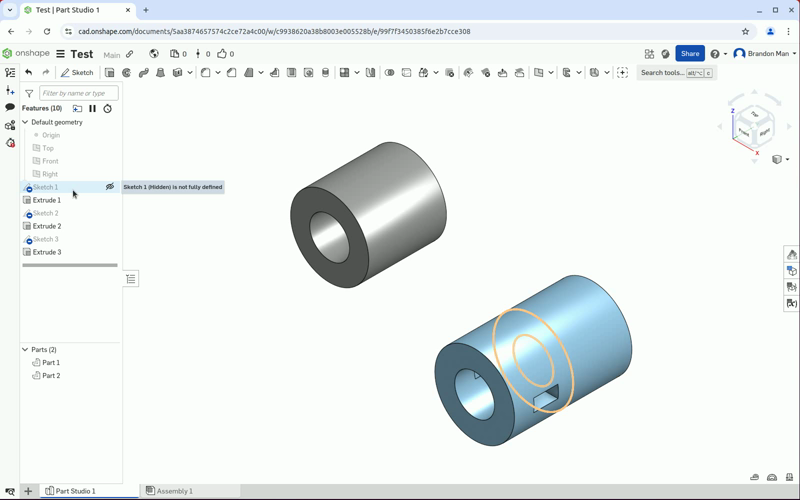
click(73, 189)